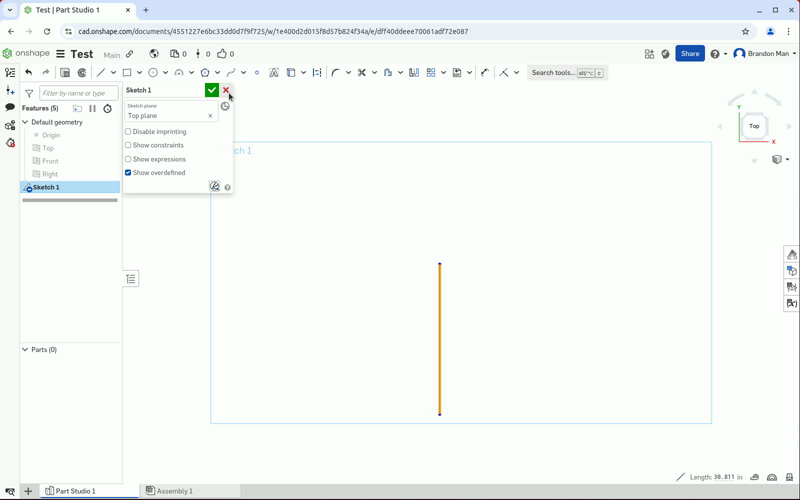
key(shift+h)
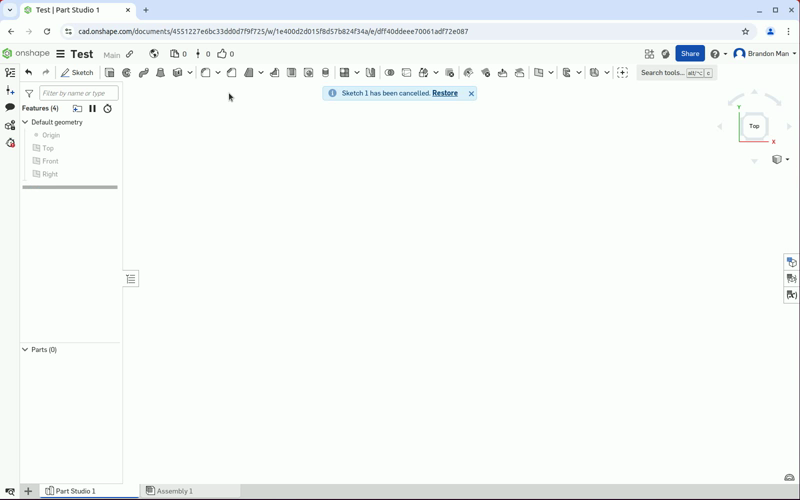
mouse_move(73, 352)
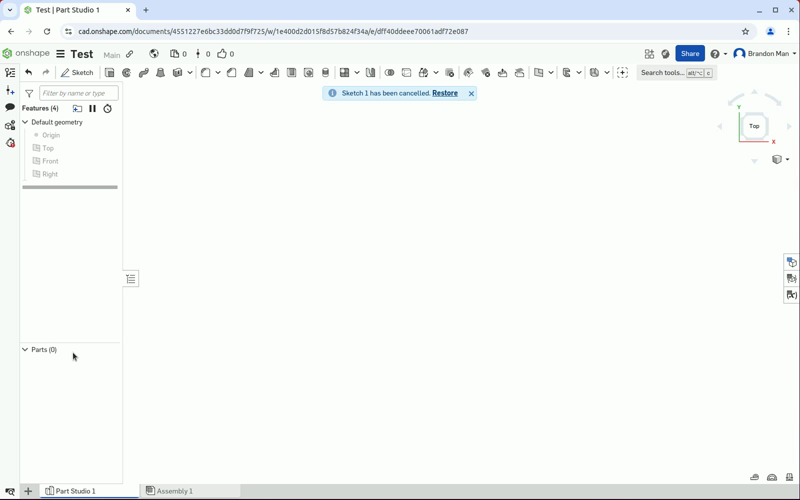
key(y)
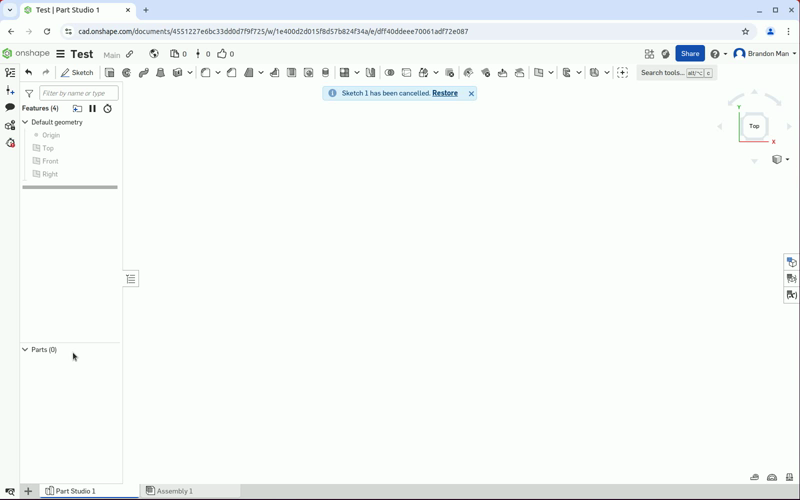
key(shift+p)
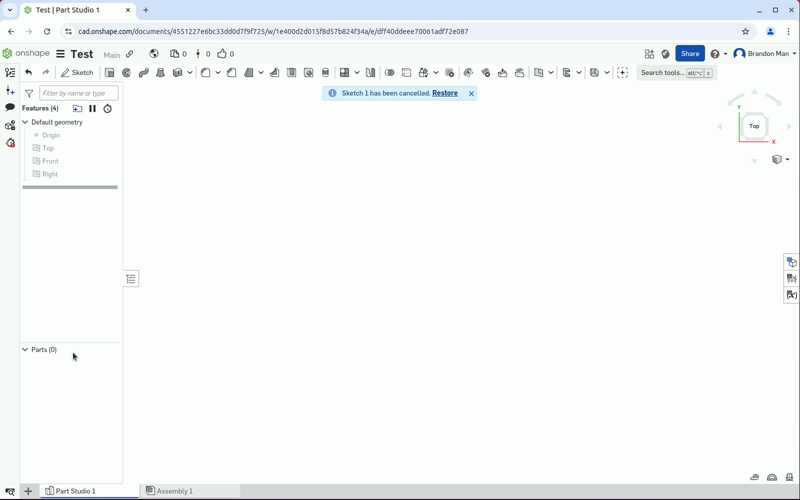
key(space)
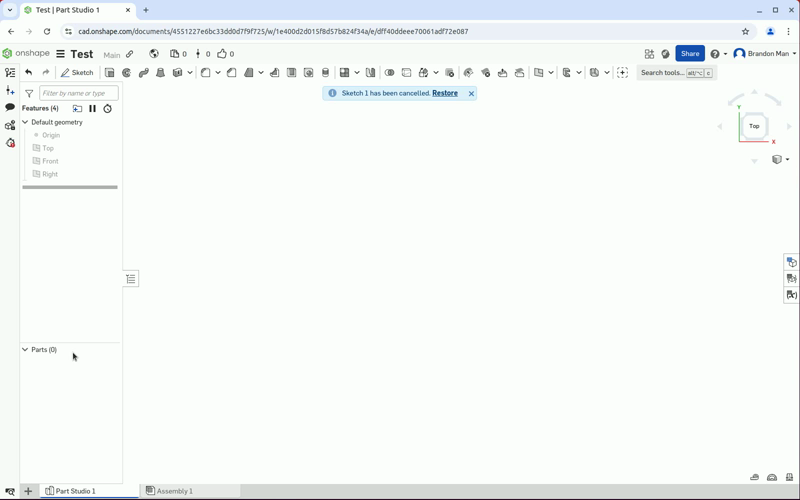
key_down(shift)
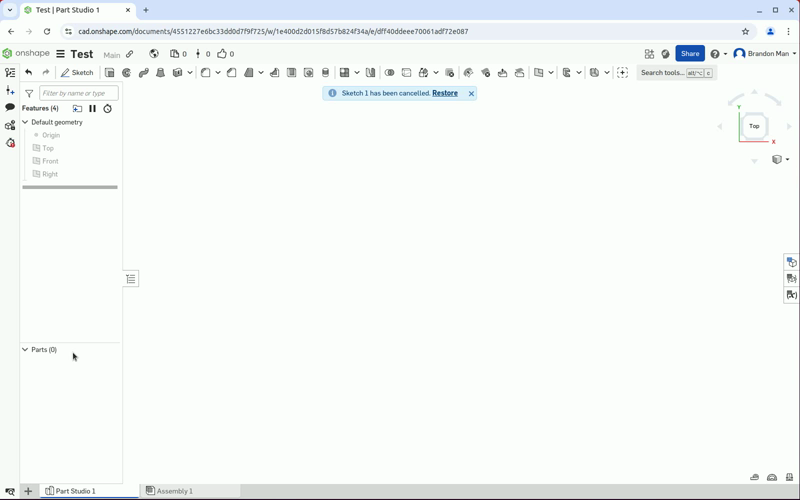
key(up)
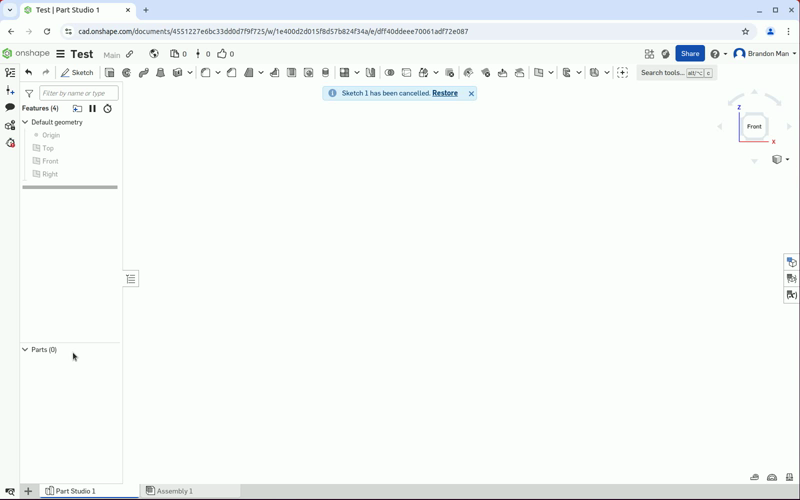
key_up(shift)
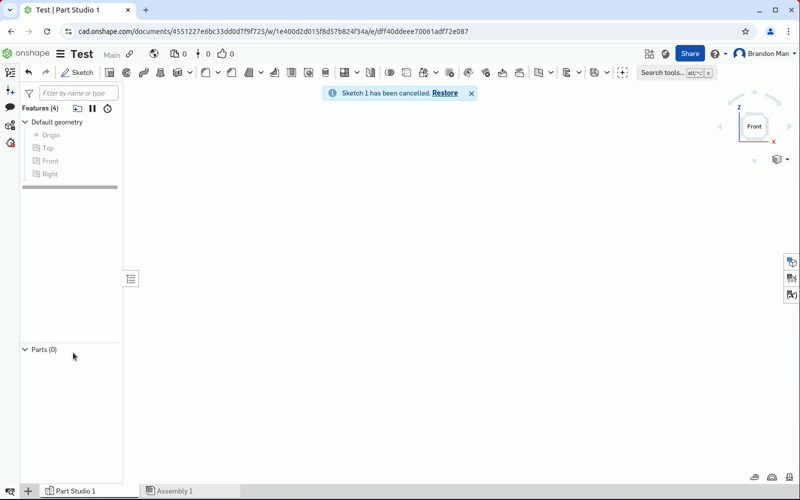
mouse_move(73, 352)
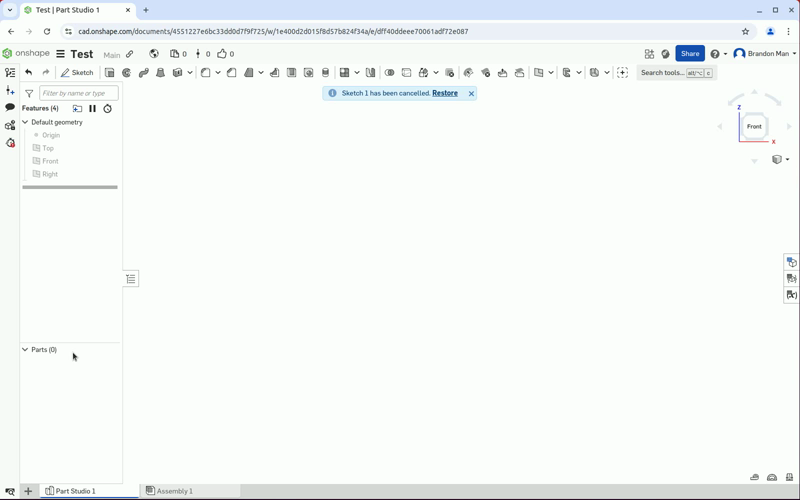
key(shift+y)
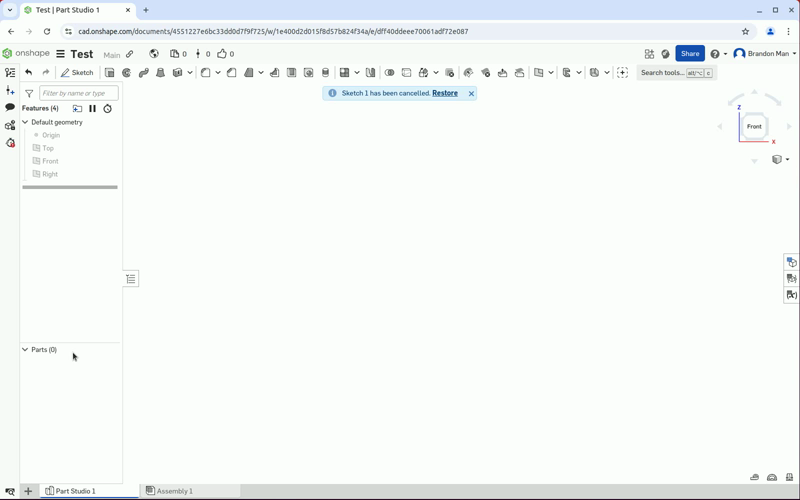
key(shift+s)
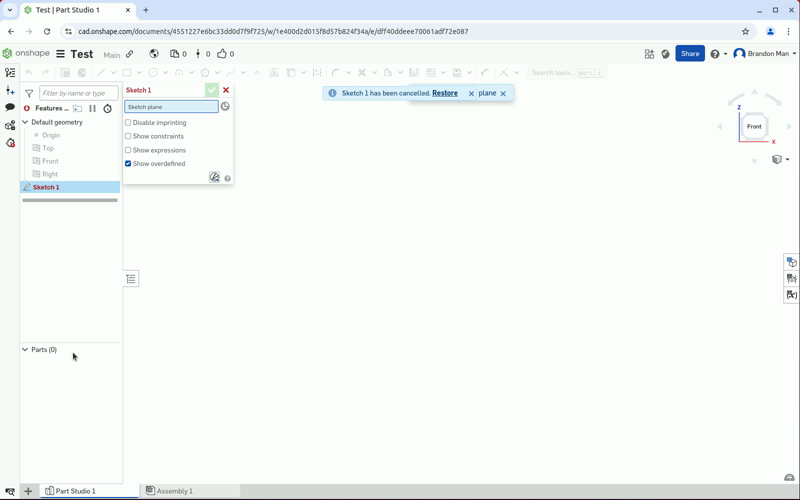
mouse_move(73, 163)
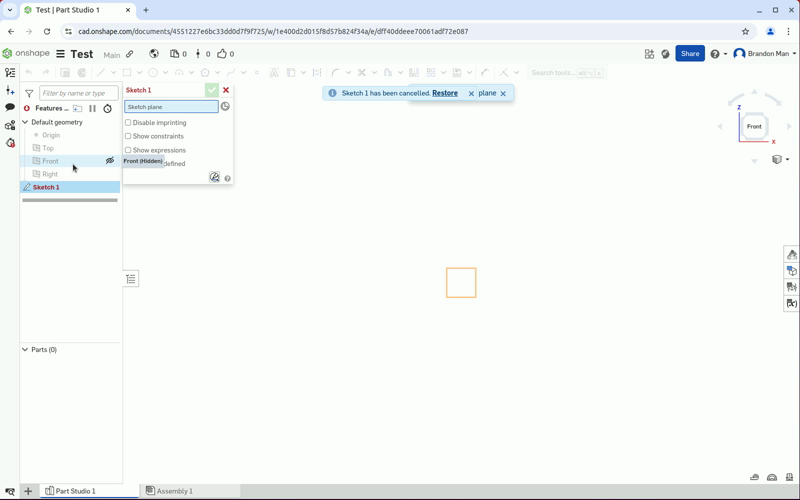
click(73, 163)
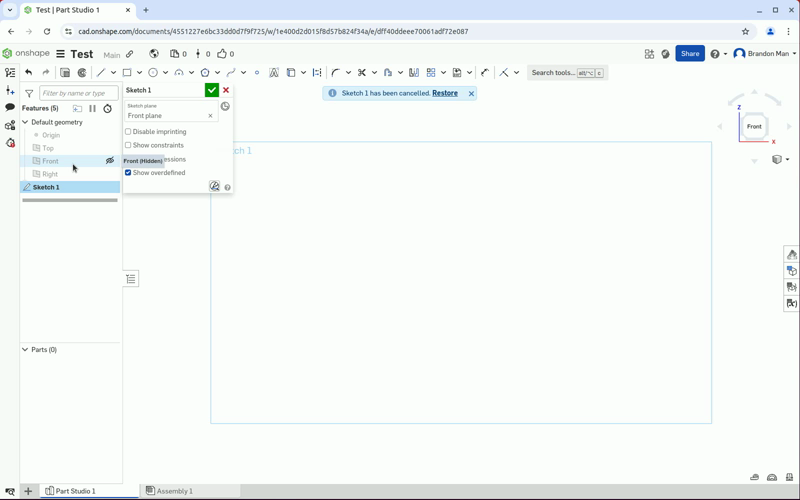
mouse_move(73, 352)
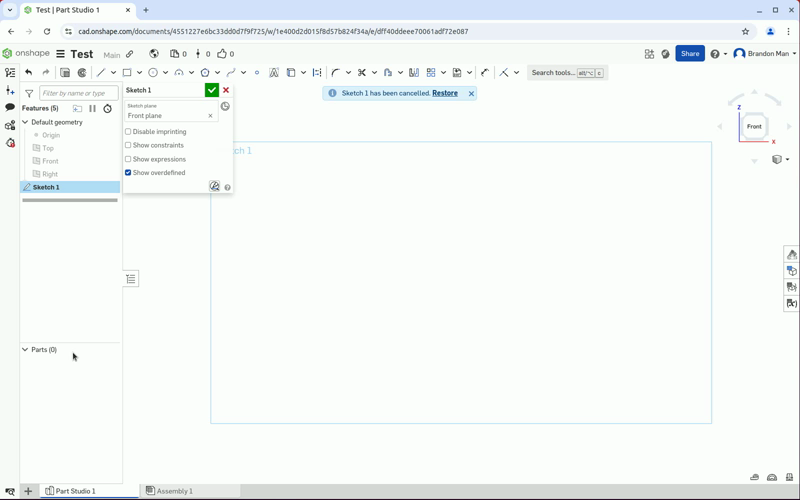
key(y)
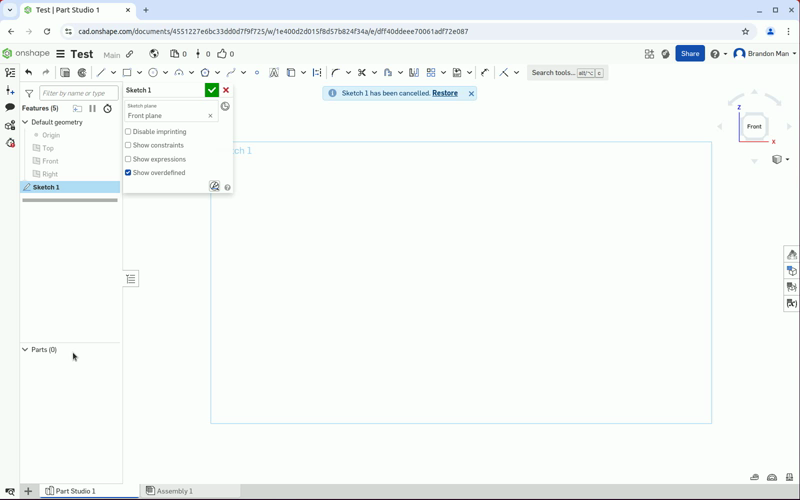
key(l)
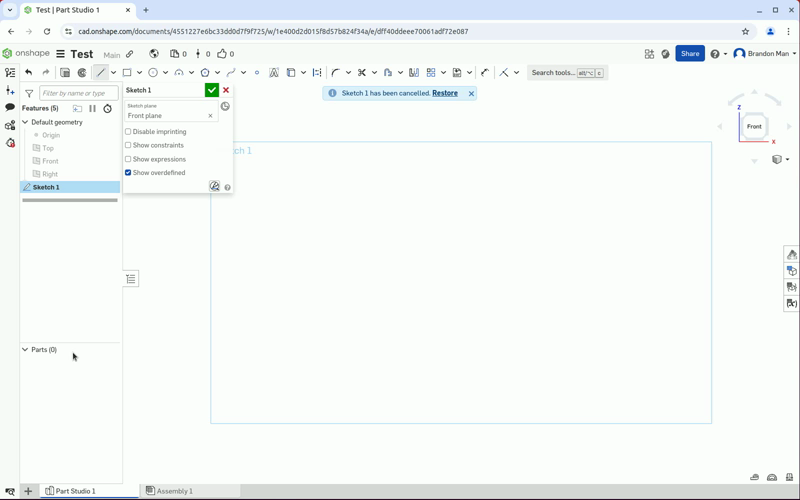
key_down(shift)
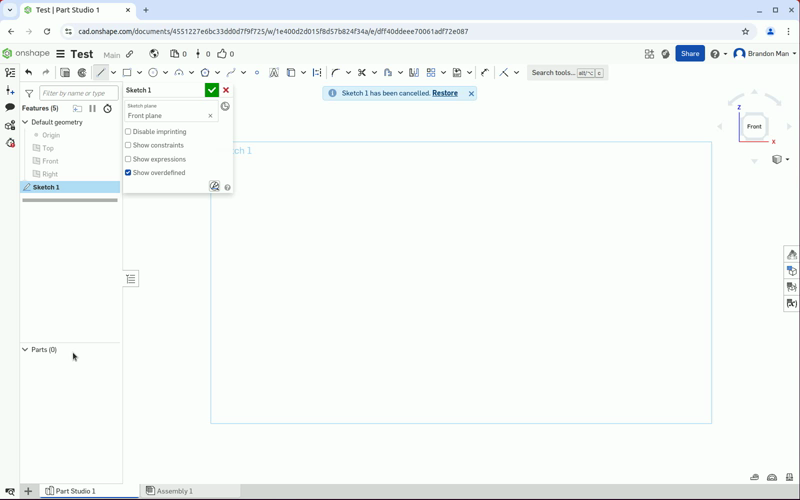
mouse_move(460, 282)
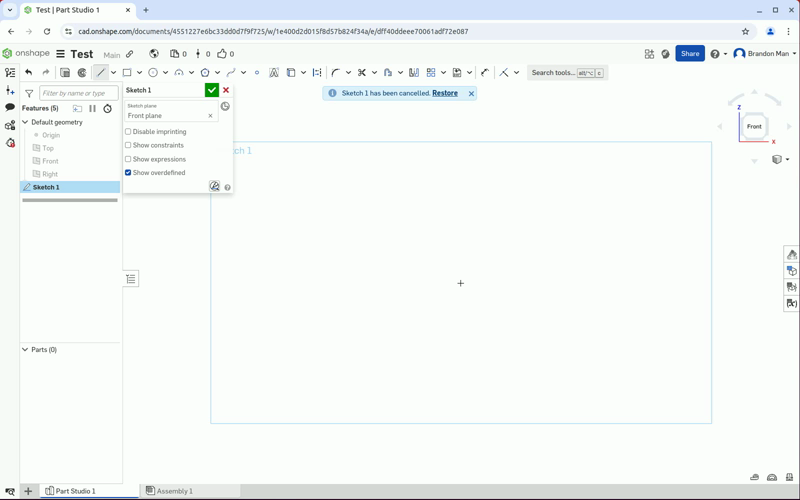
click(460, 282)
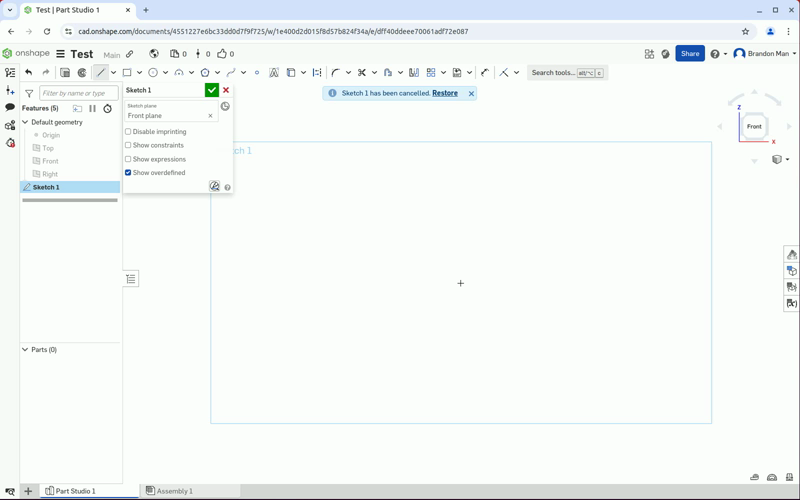
key_up(shift)
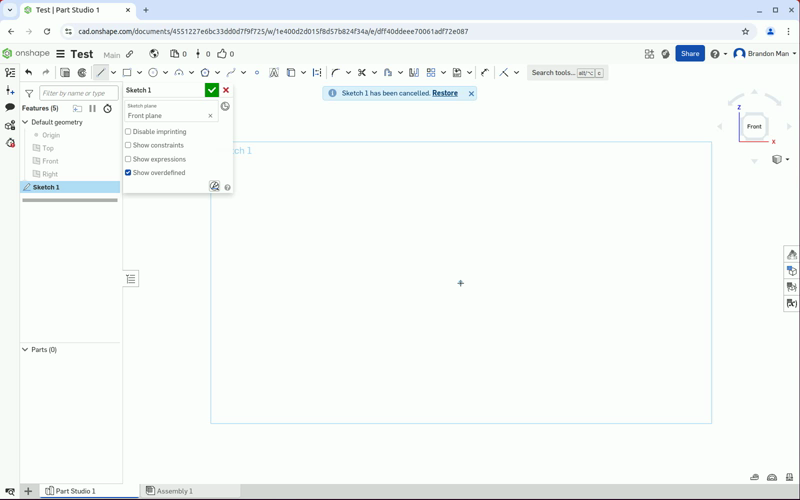
key_down(shift)
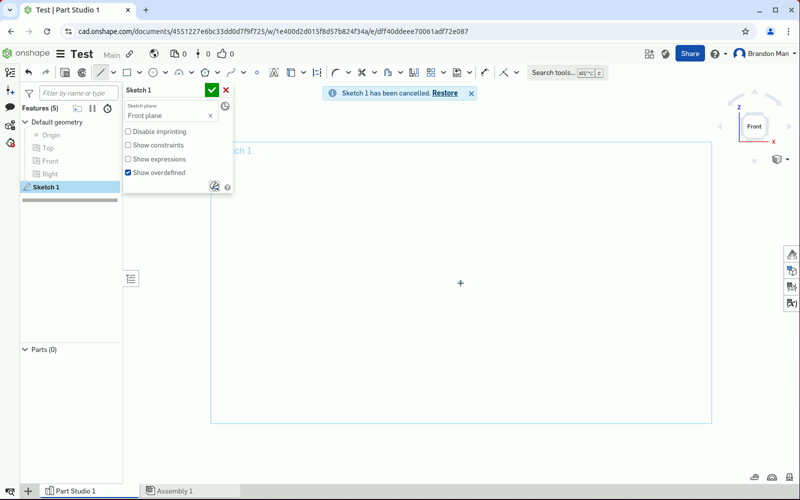
mouse_move(490, 282)
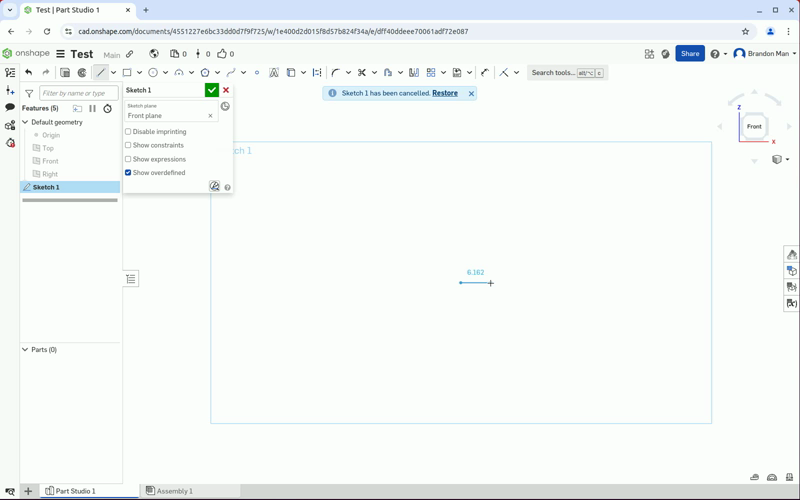
mouse_move(517, 282)
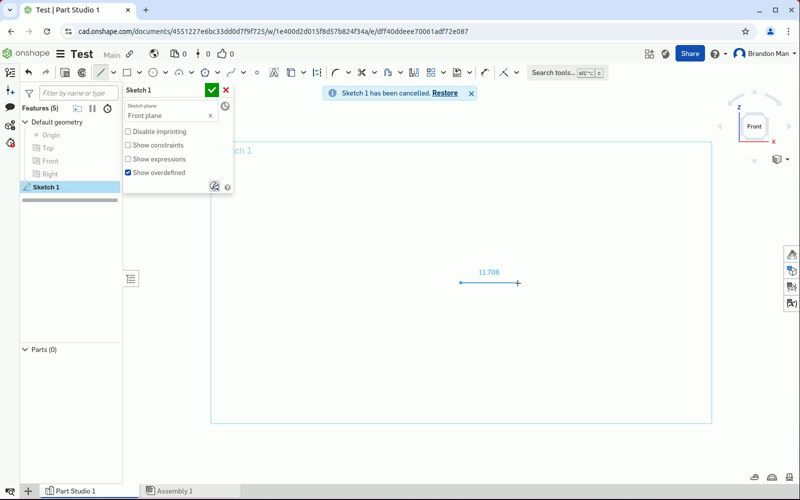
click(517, 282)
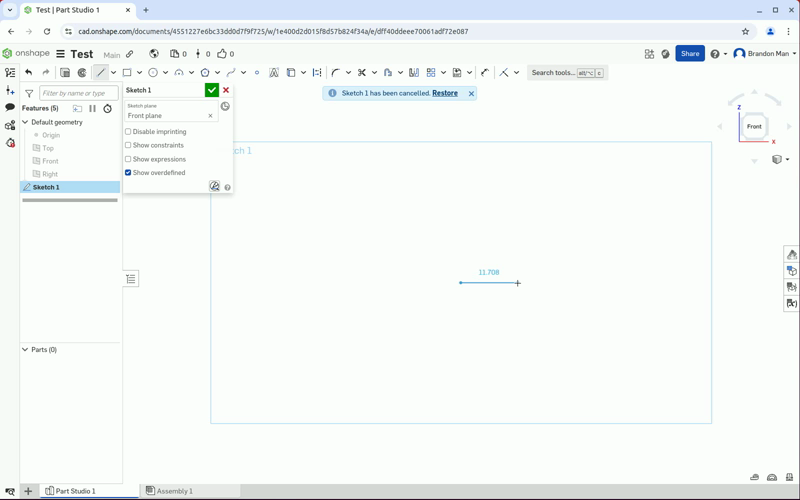
key_up(shift)
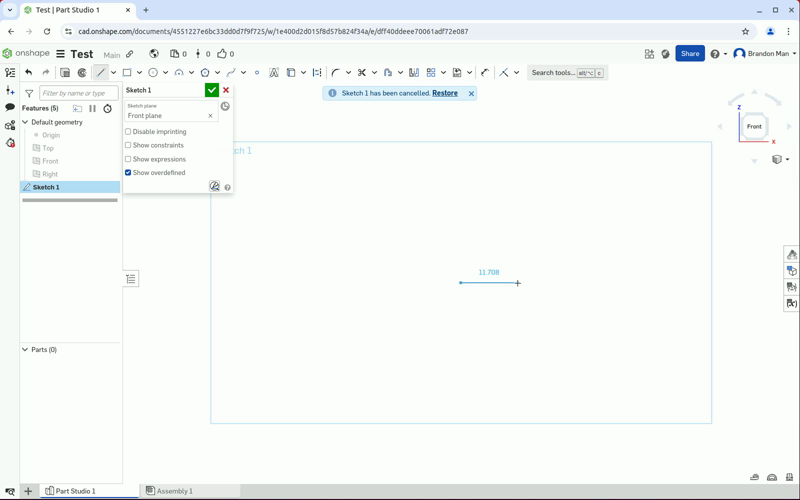
key_down(shift)
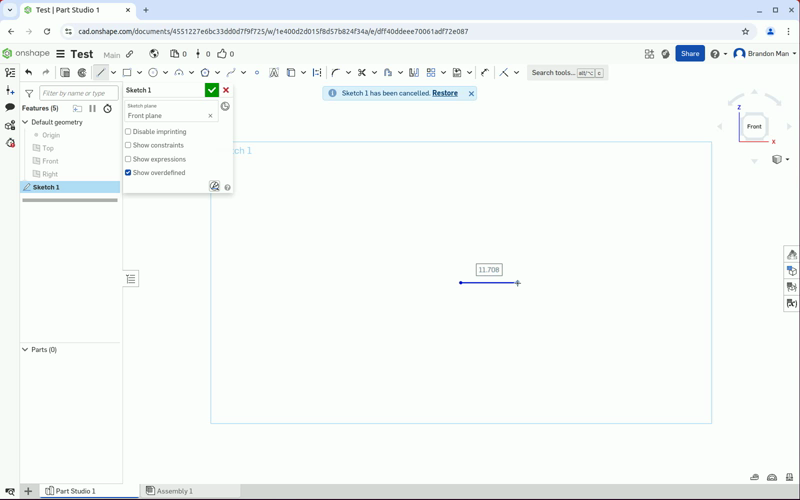
mouse_move(547, 282)
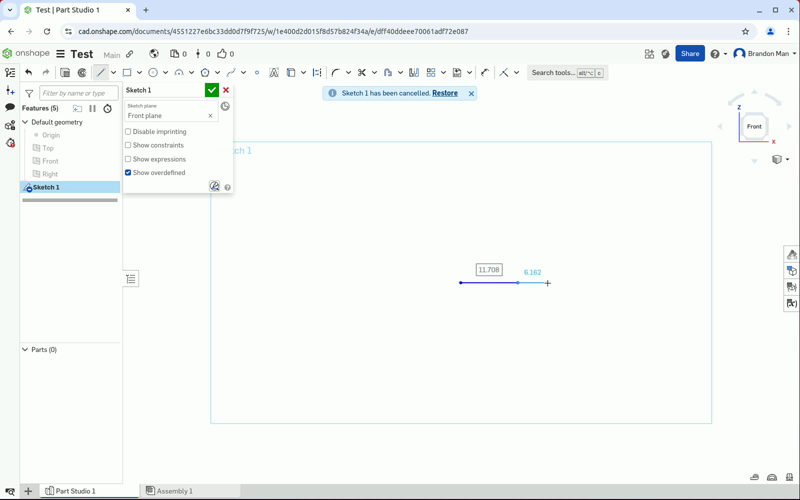
mouse_move(517, 245)
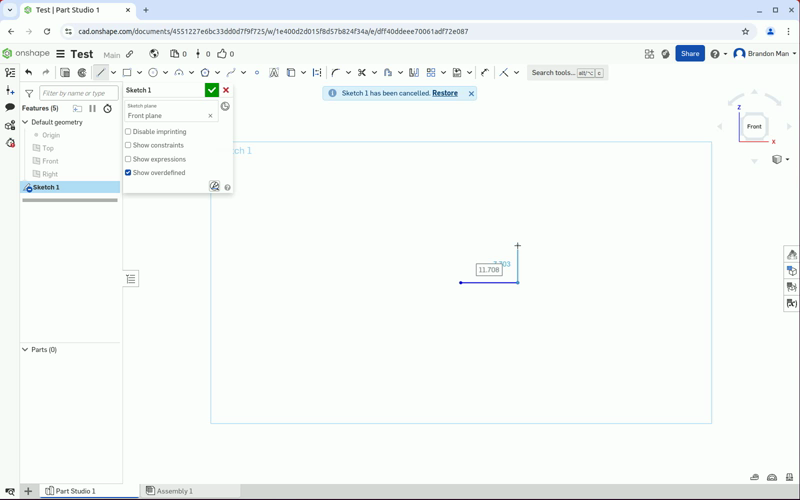
click(517, 245)
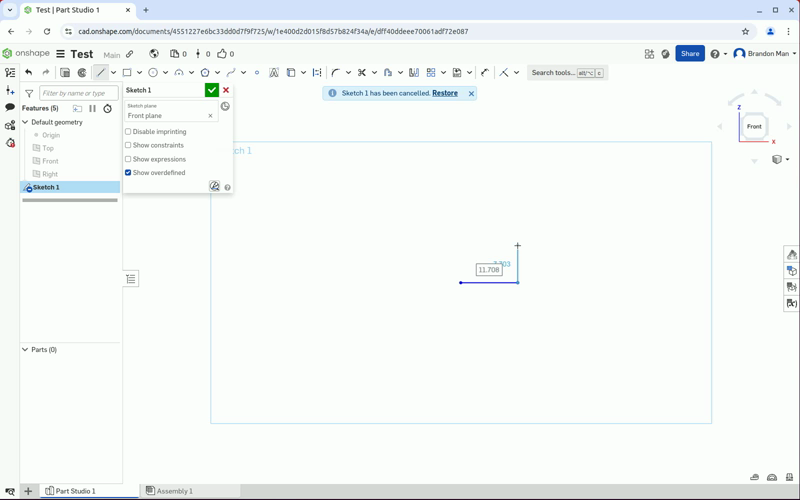
key_up(shift)
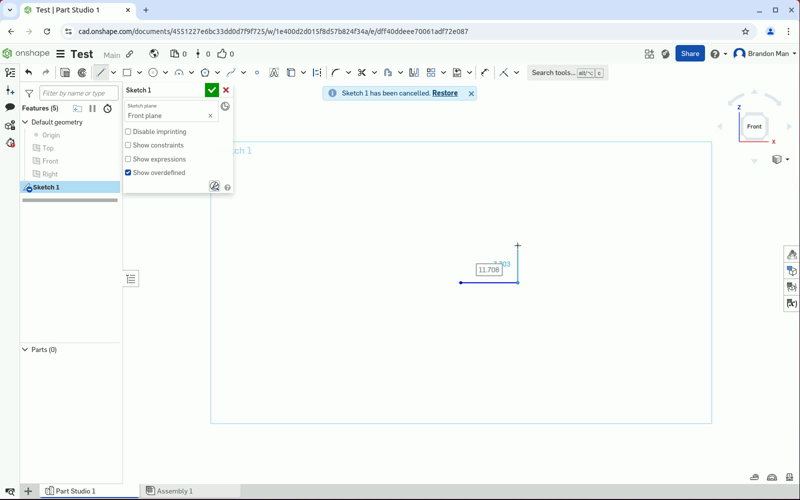
key_down(shift)
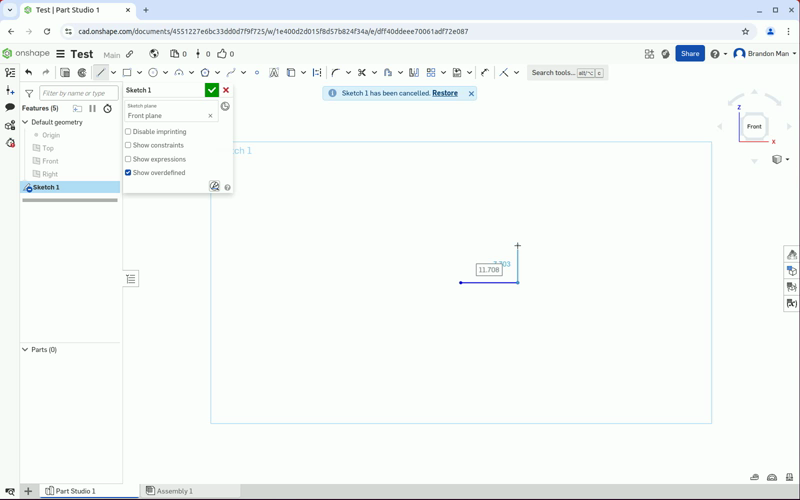
mouse_move(547, 245)
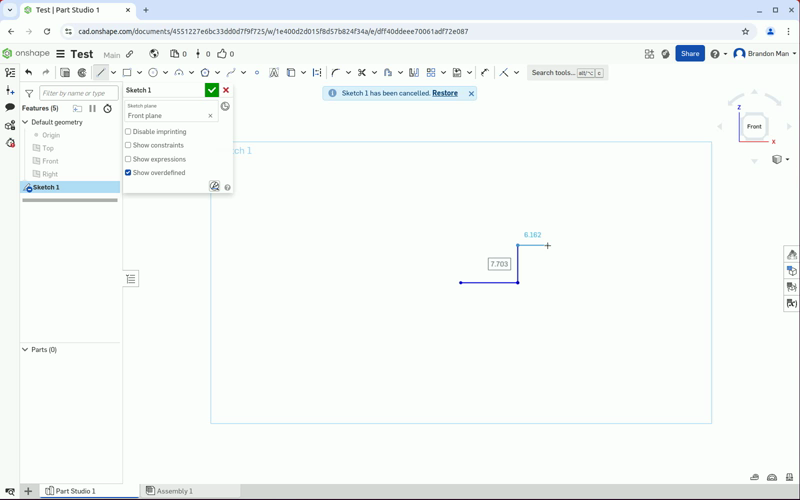
mouse_move(460, 245)
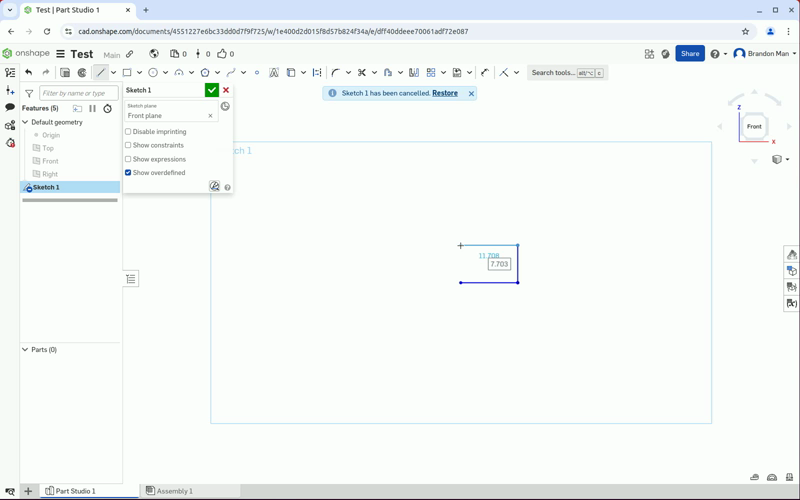
click(460, 245)
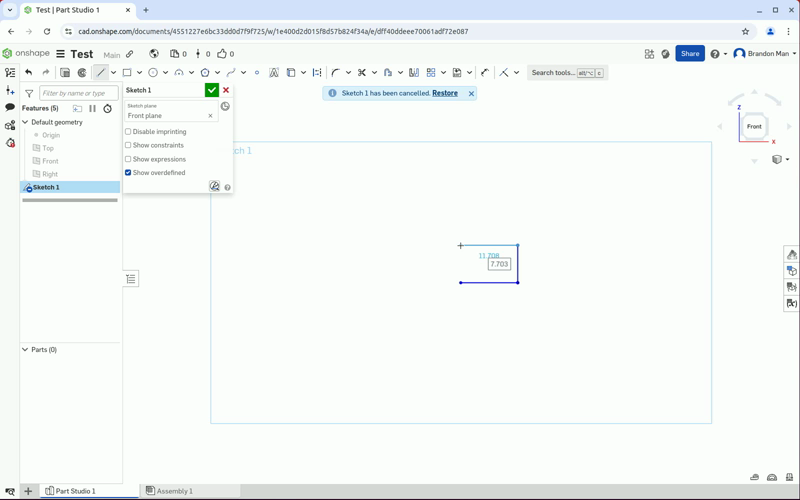
key_up(shift)
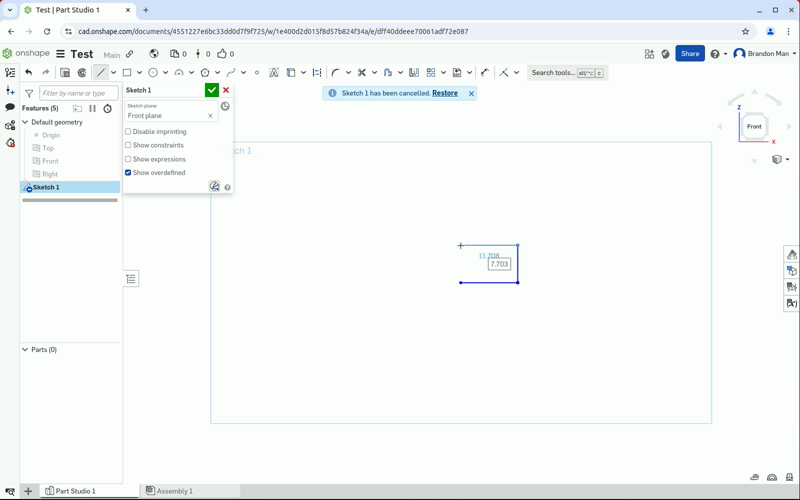
mouse_move(490, 245)
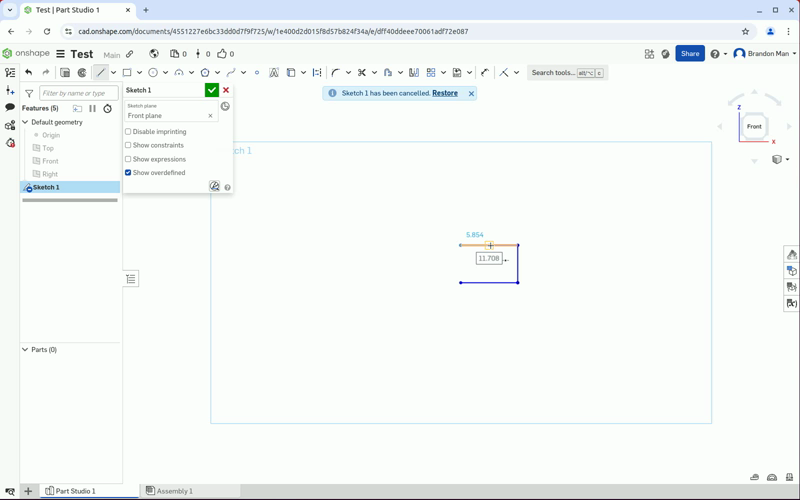
key_down(shift)
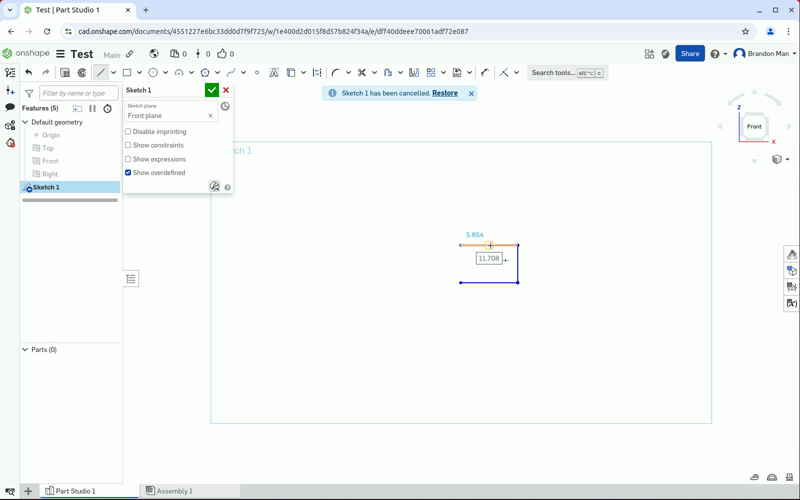
mouse_move(460, 282)
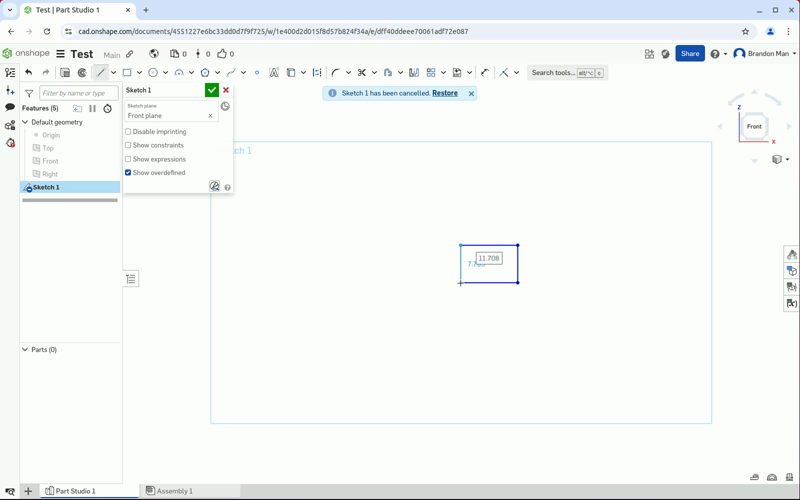
key_up(shift)
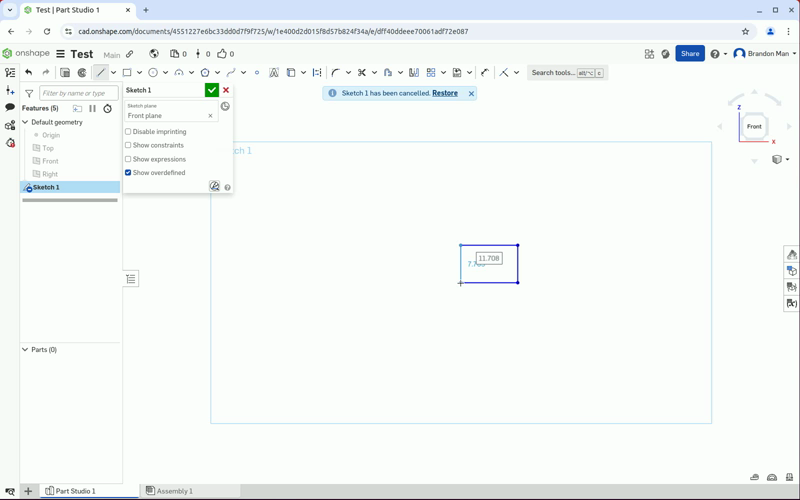
click(460, 282)
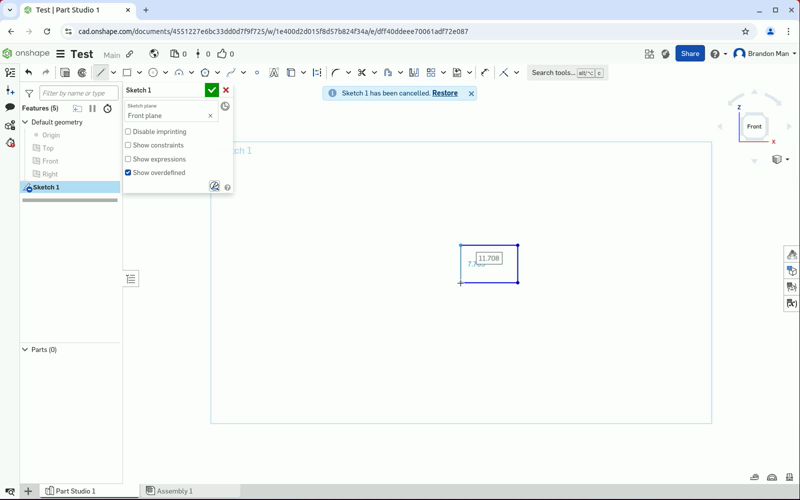
key(esc)
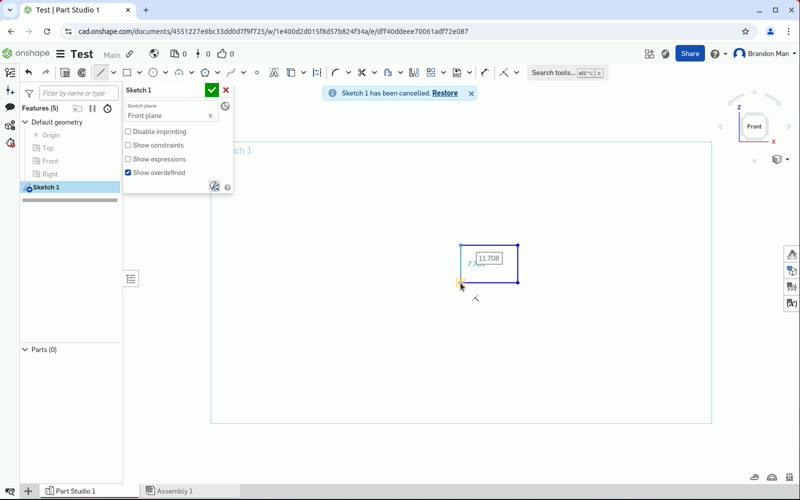
mouse_move(463, 276)
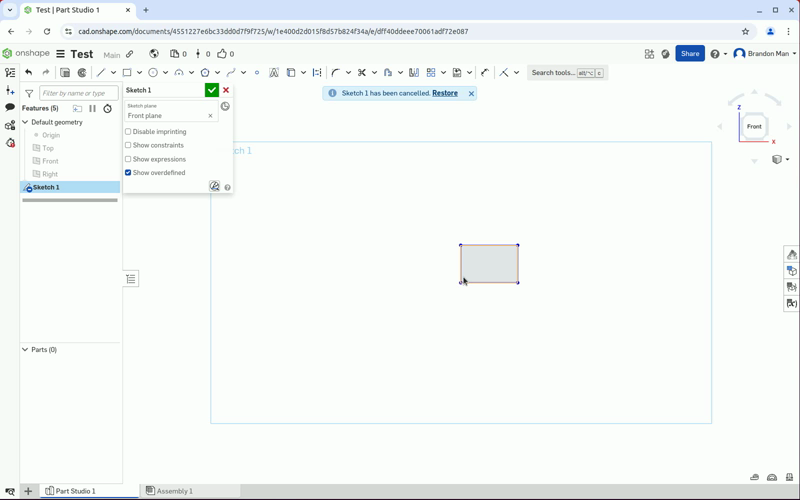
click(463, 276)
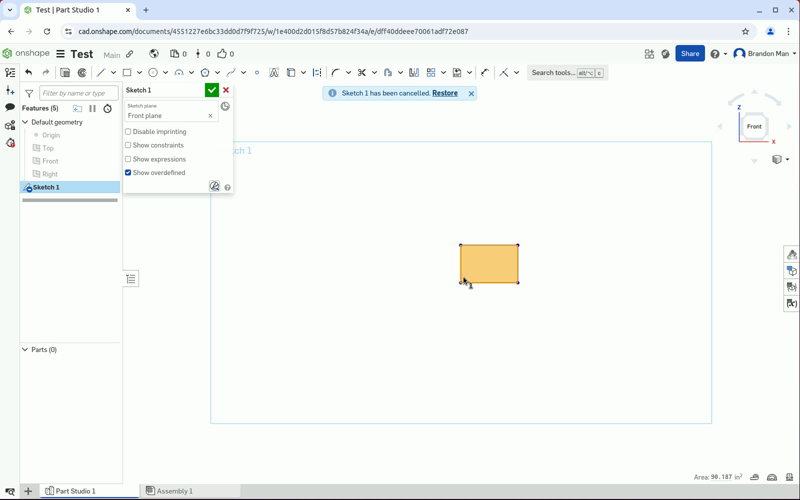
mouse_move(73, 352)
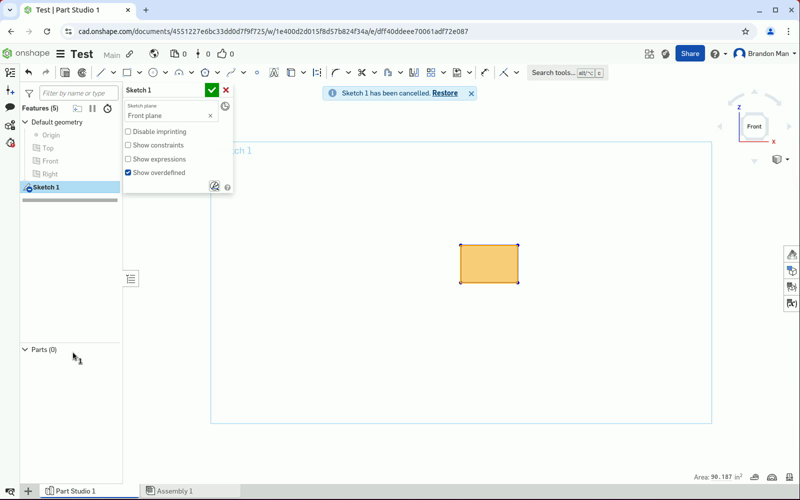
key(shift+y)
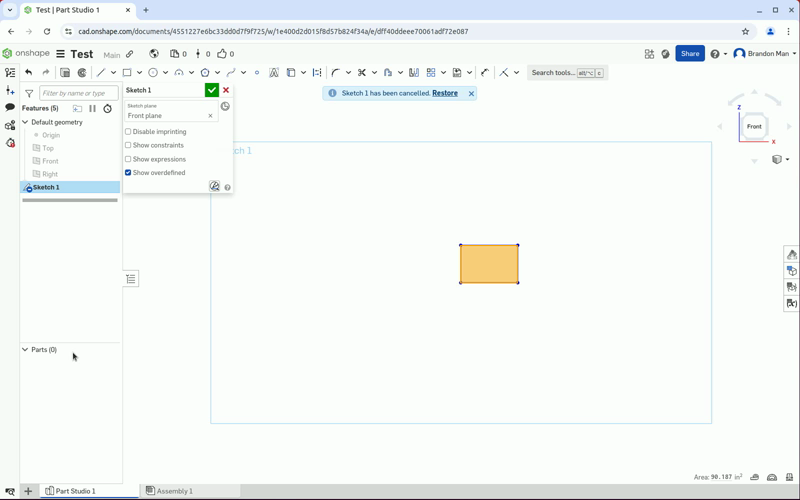
key(shift+e)
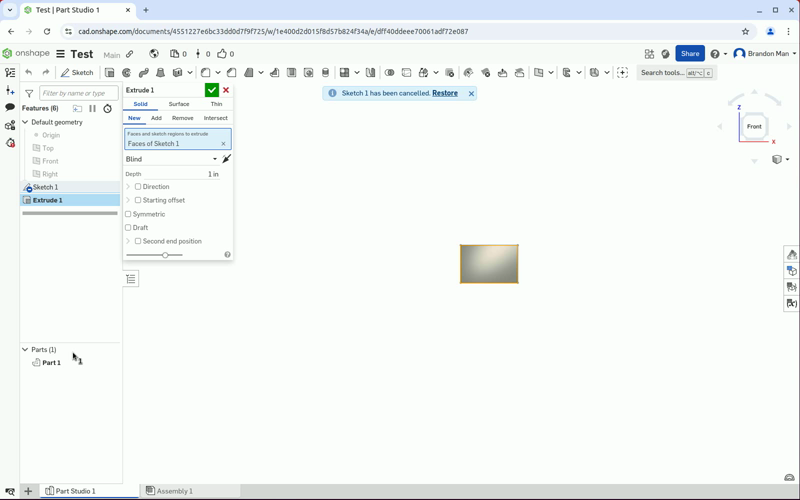
mouse_move(143, 106)
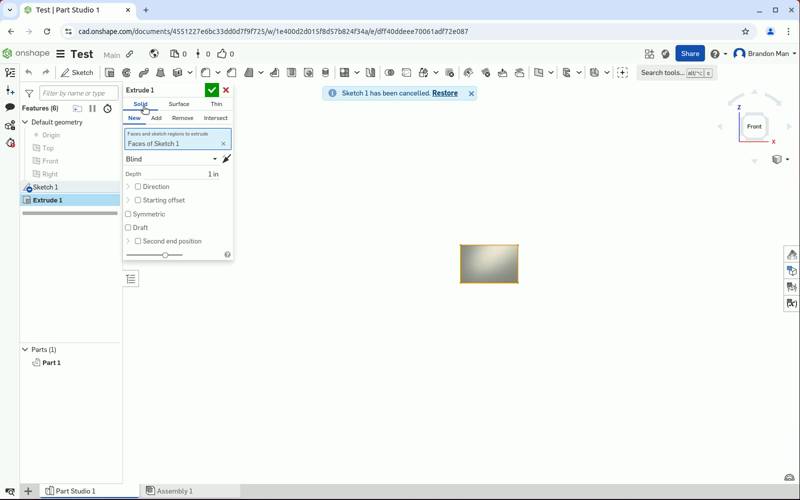
click(143, 106)
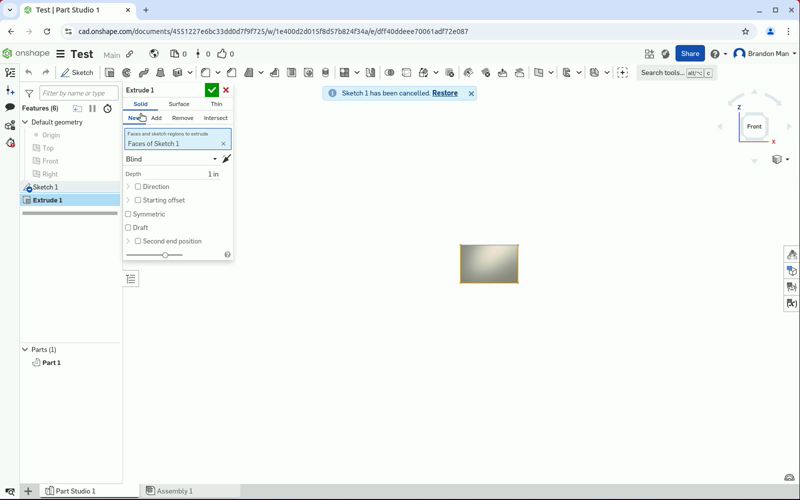
mouse_move(137, 120)
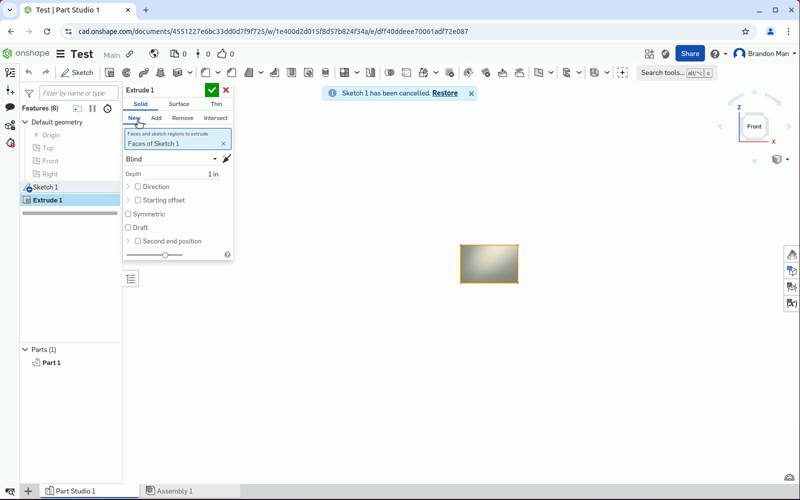
click(137, 120)
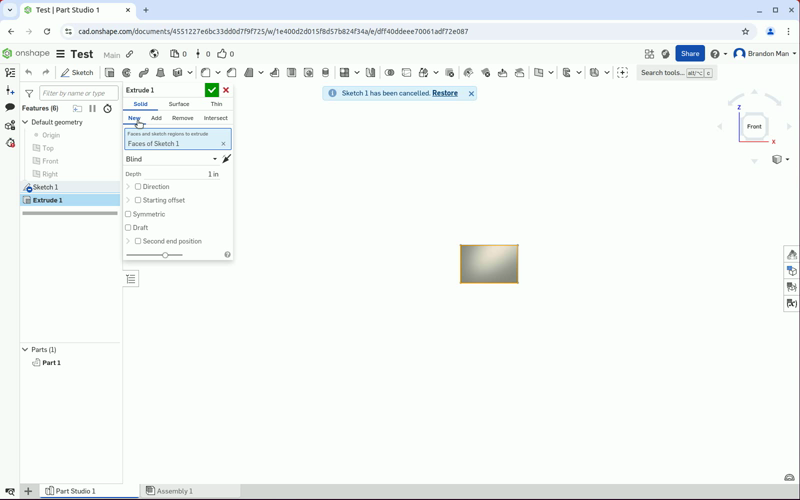
key(tab, 4)
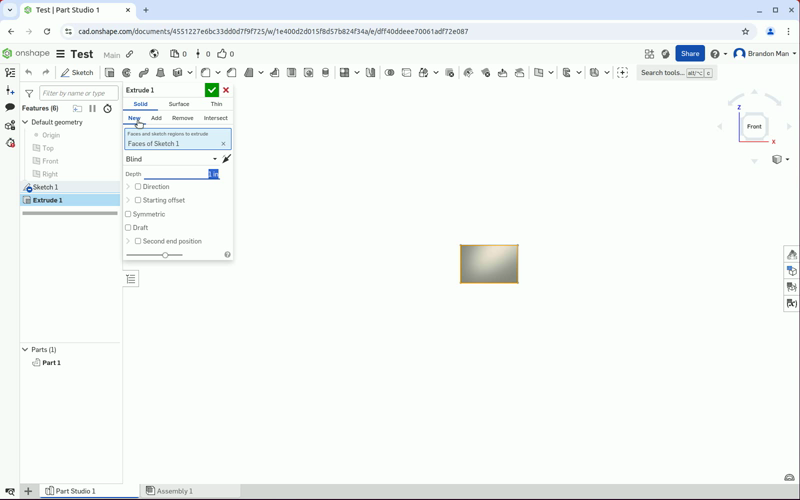
text(15.405)
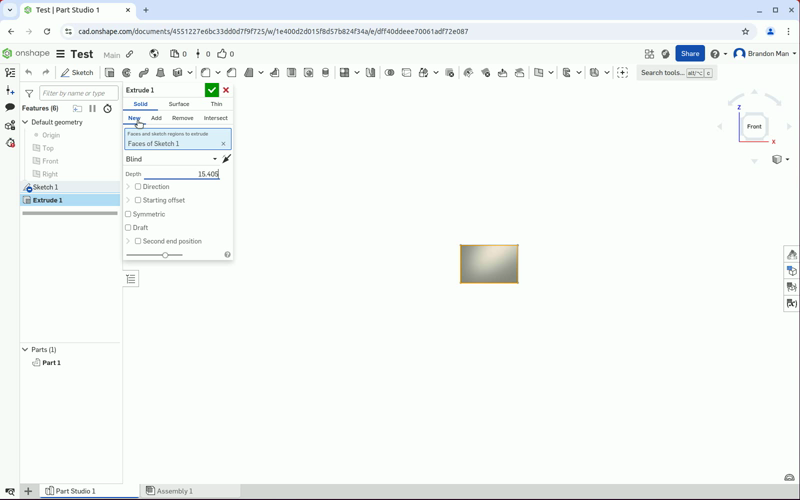
key(enter)
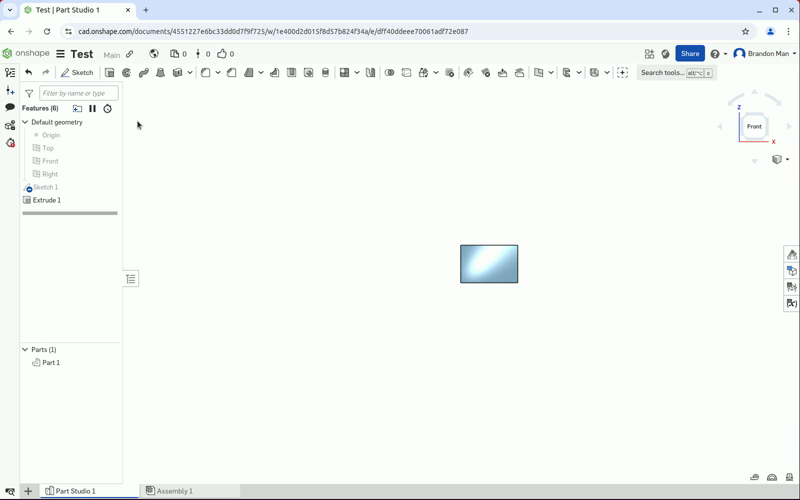
key(shift+h)
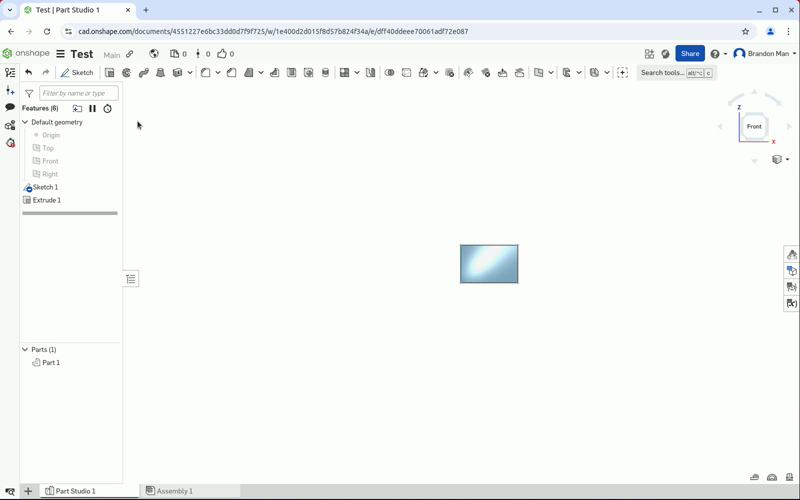
key(shift+h)
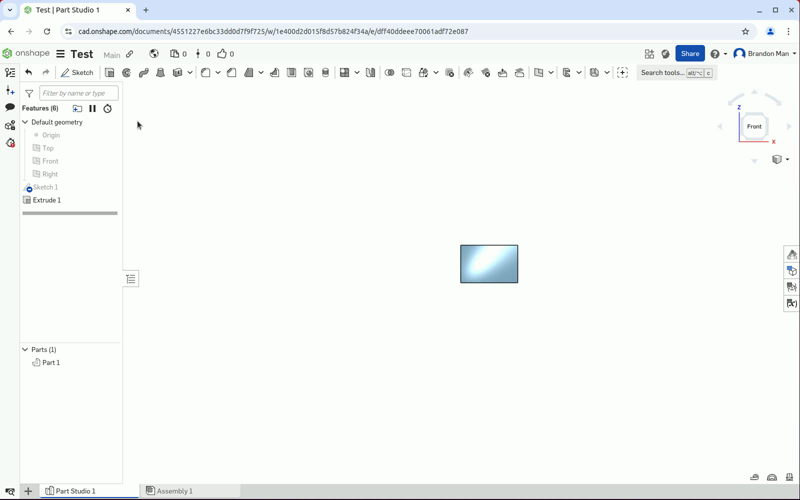
mouse_move(73, 189)
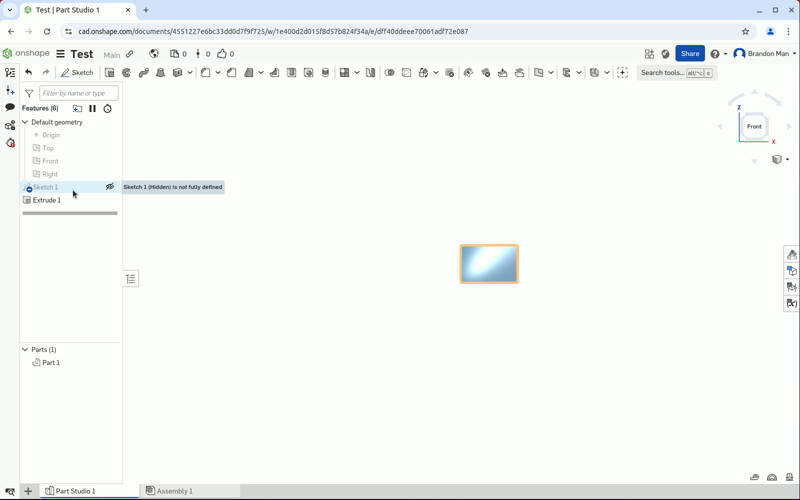
click(73, 189)
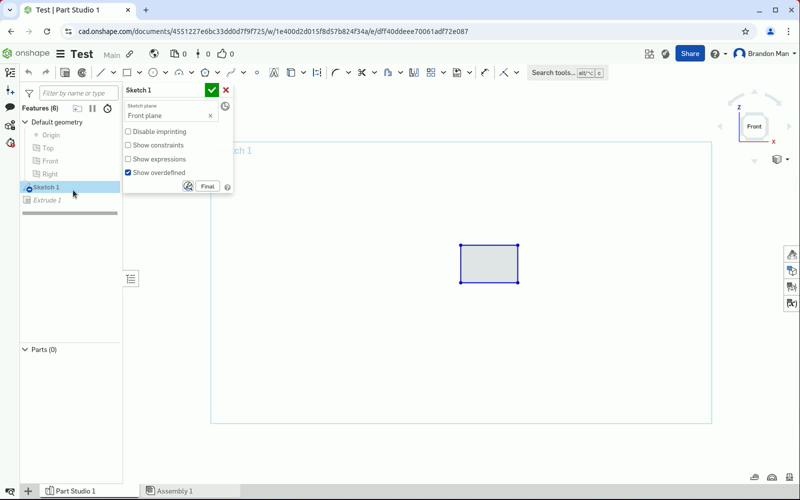
mouse_move(229, 92)
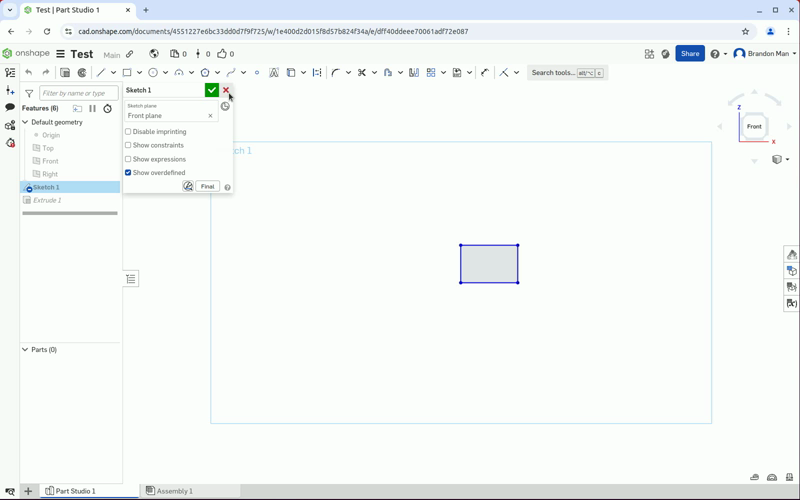
click(229, 92)
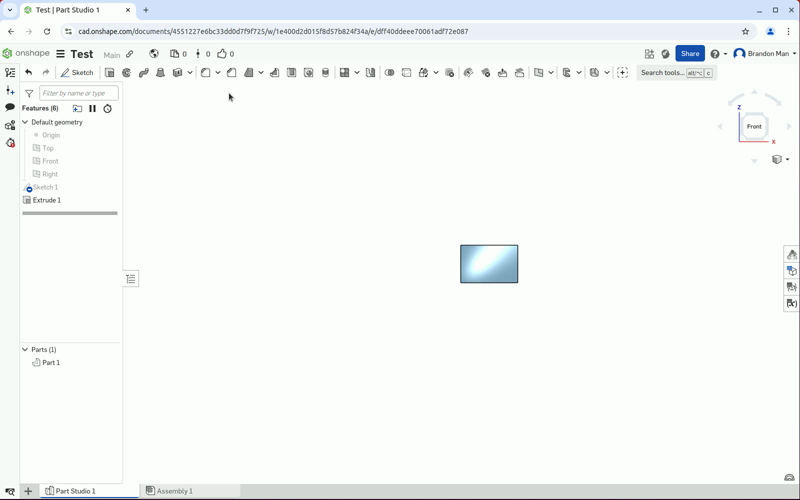
mouse_move(73, 352)
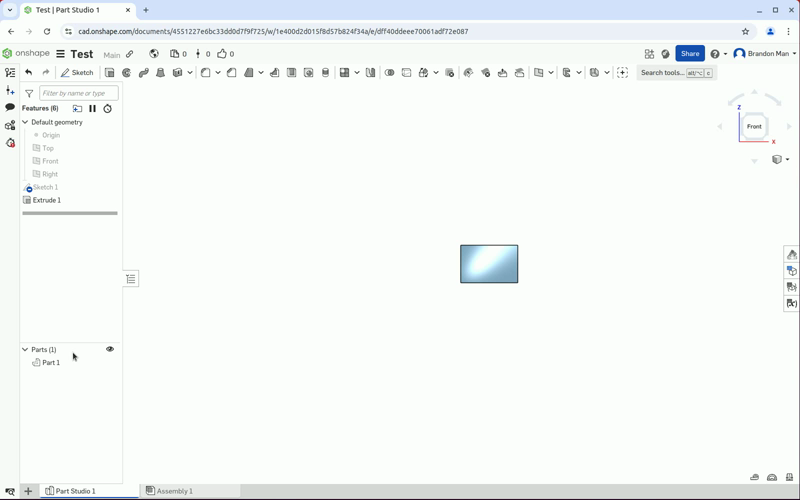
key(y)
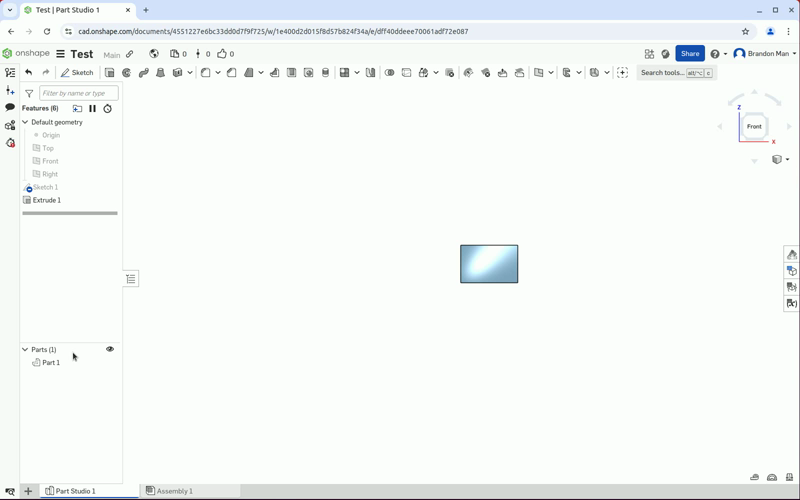
key(shift+p)
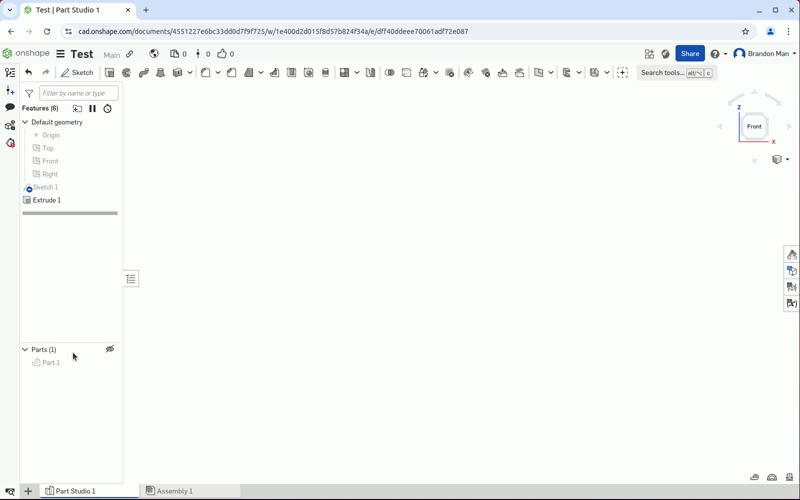
key(space)
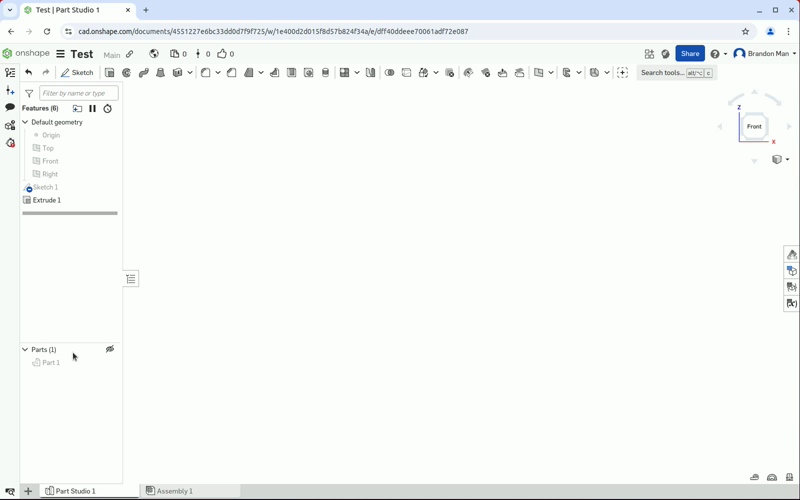
key_down(shift)
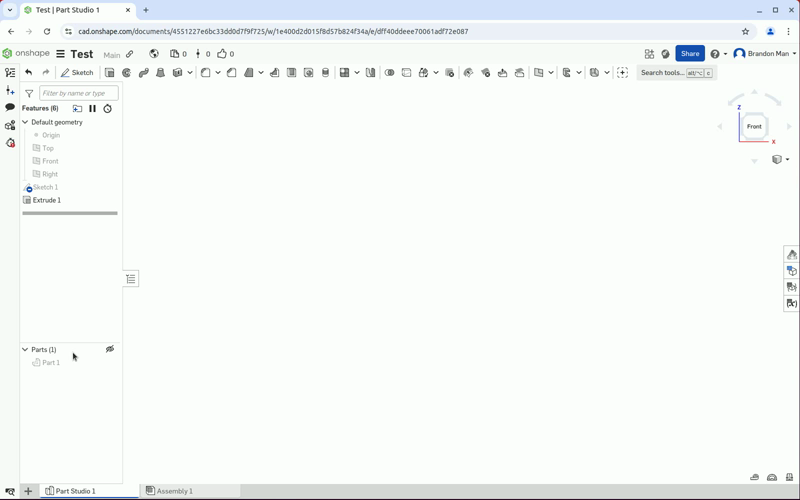
key(left)
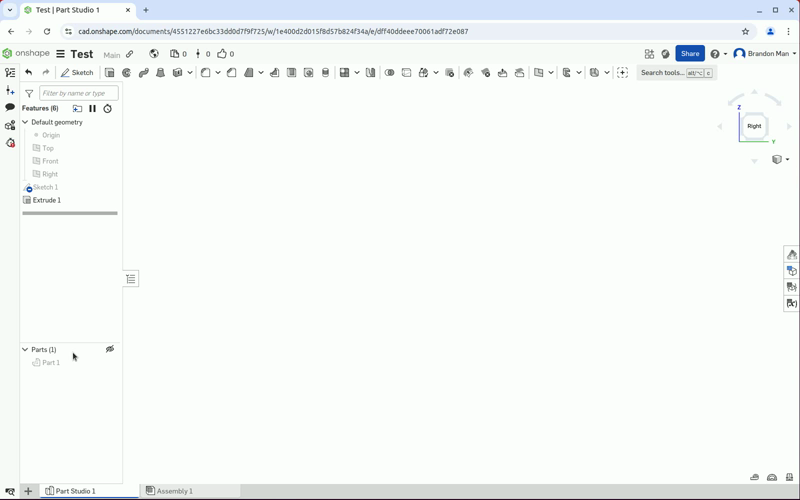
key_up(shift)
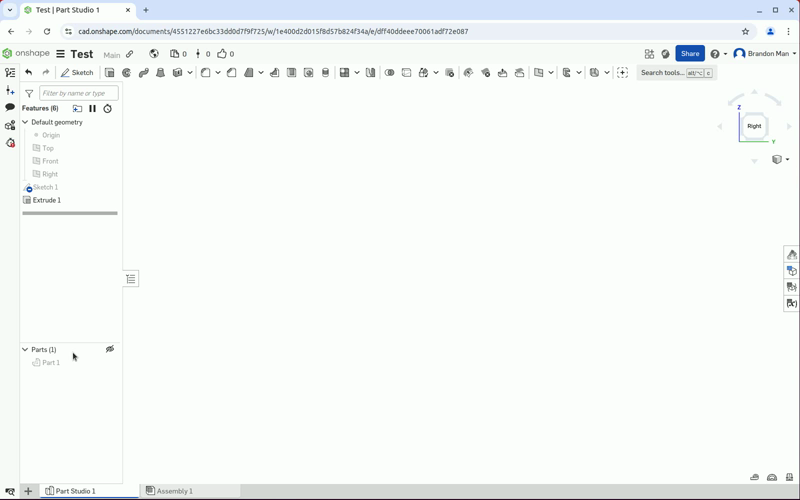
mouse_move(73, 352)
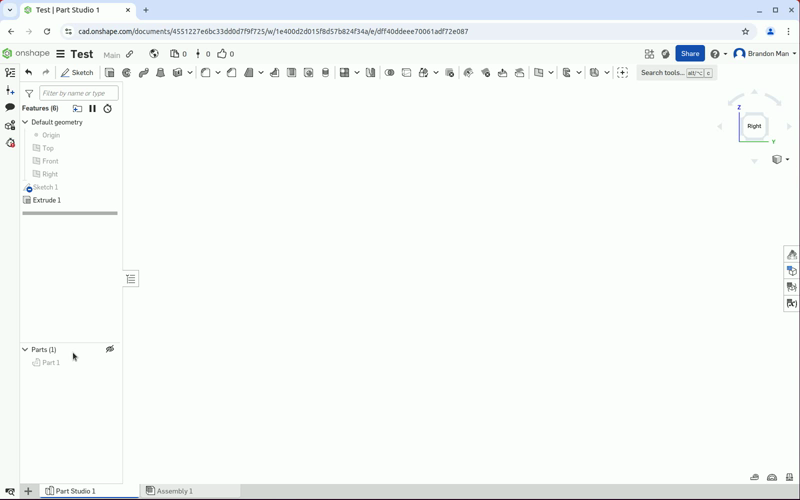
key(shift+y)
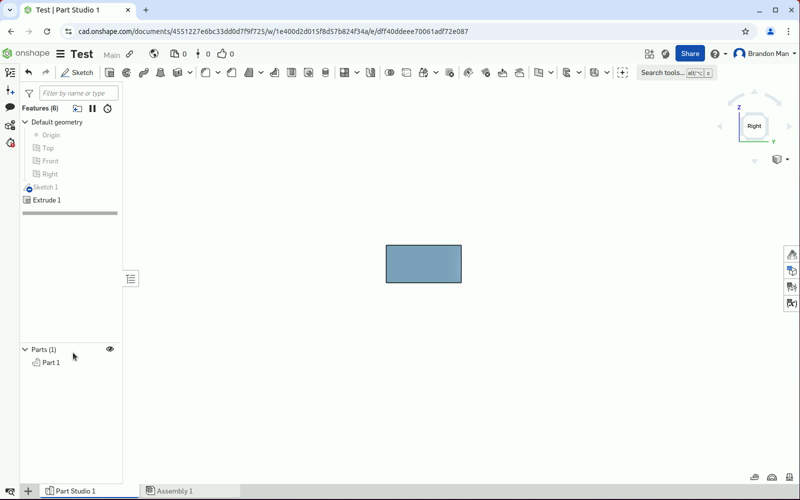
mouse_move(541, 75)
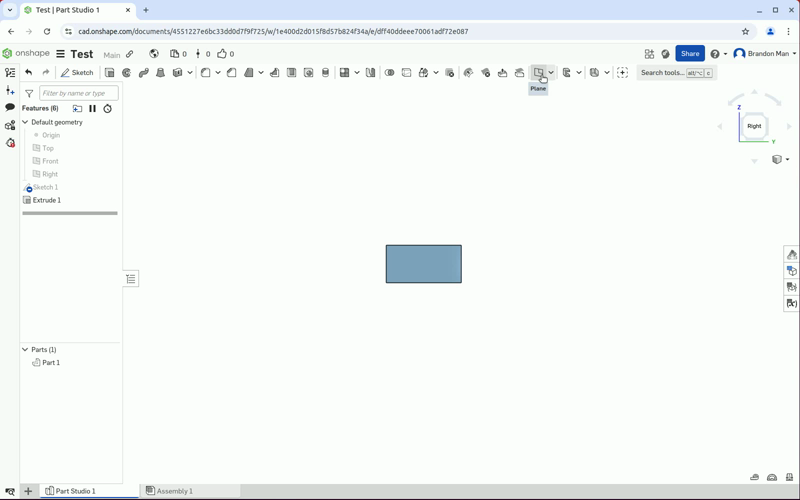
click(541, 75)
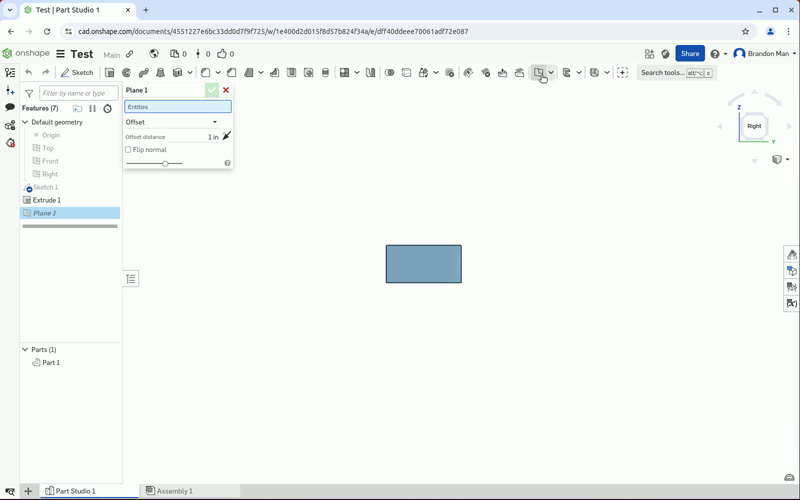
mouse_move(73, 176)
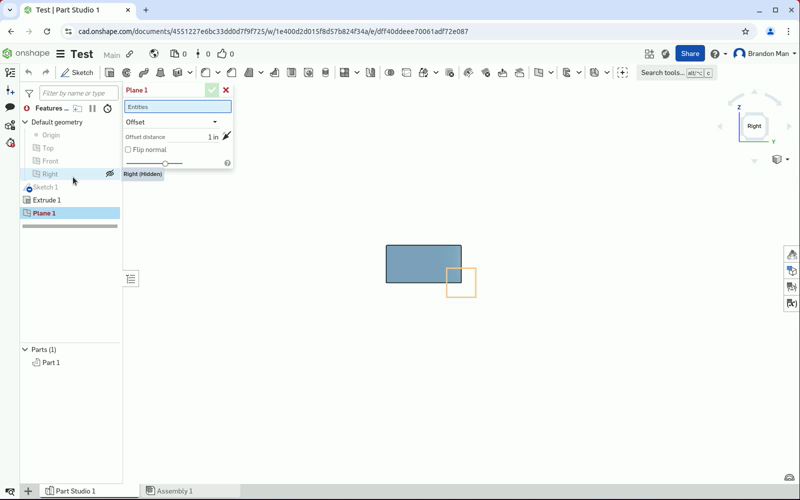
click(73, 176)
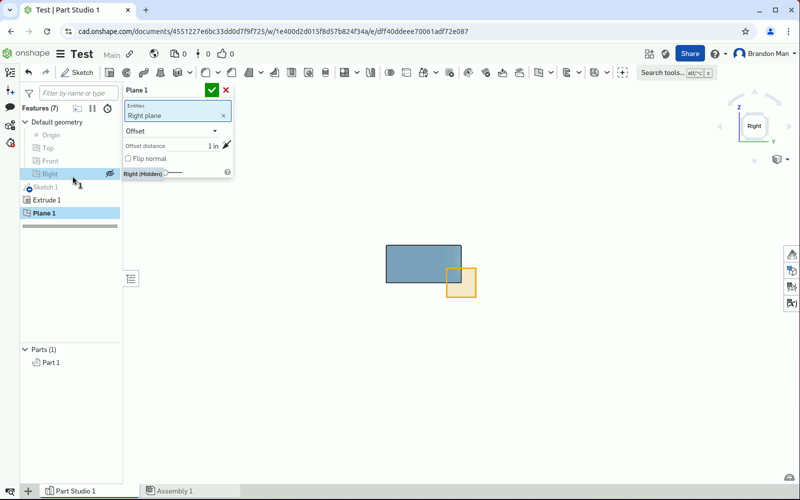
key(tab, 2)
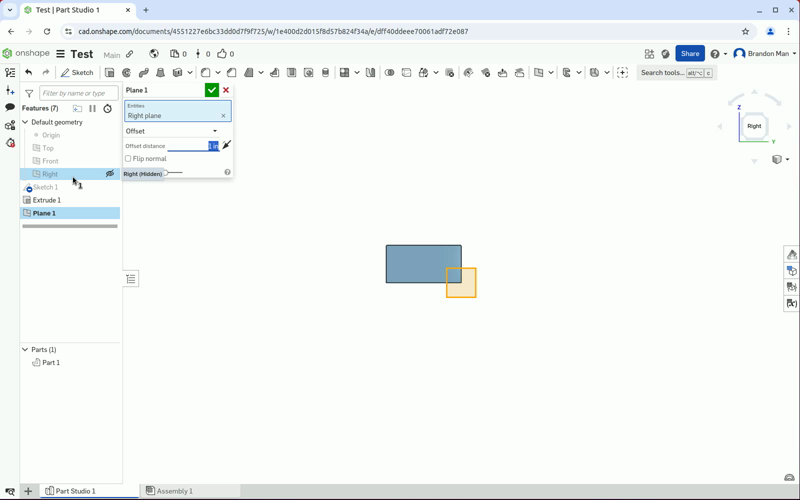
text(11.554)
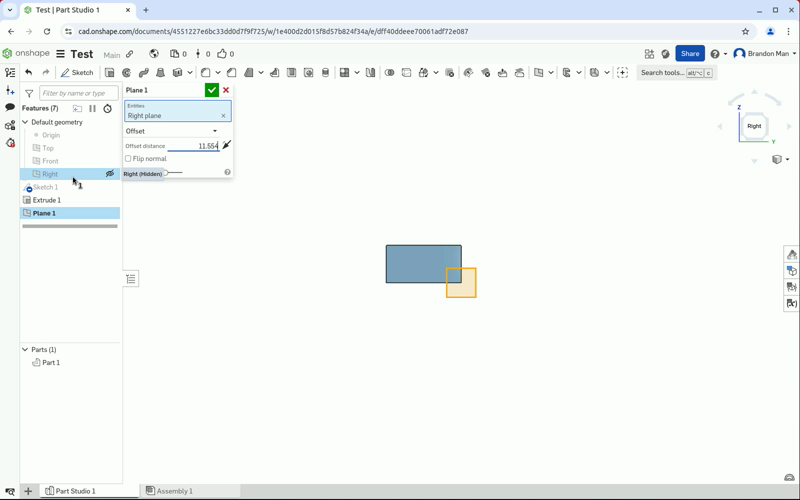
key(enter, 2)
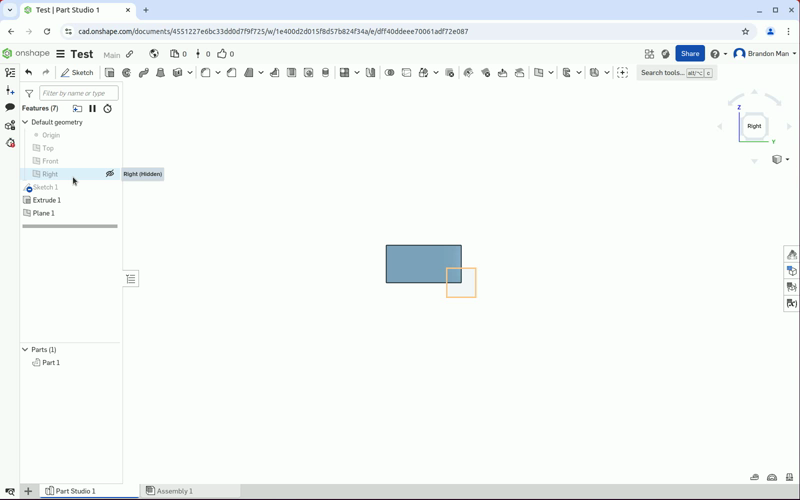
key(shift+s)
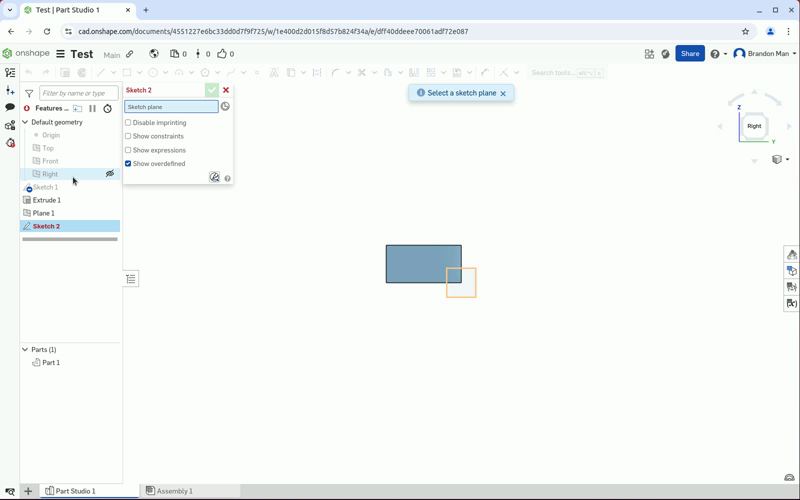
mouse_move(73, 215)
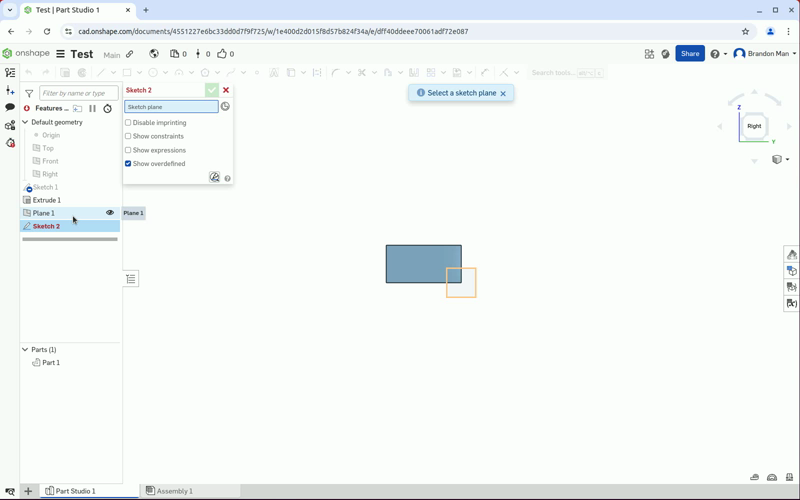
click(73, 215)
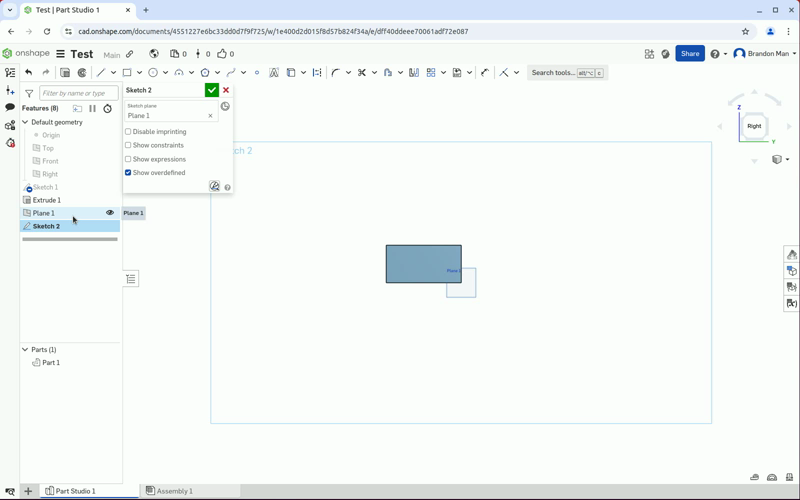
mouse_move(73, 352)
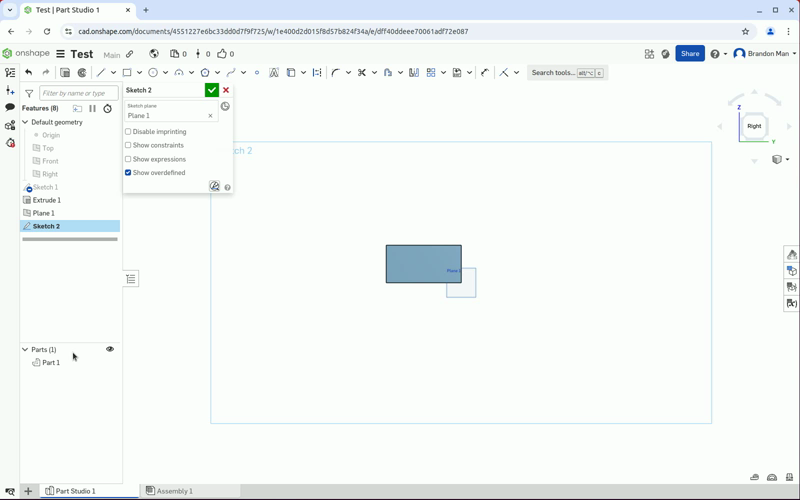
key(y)
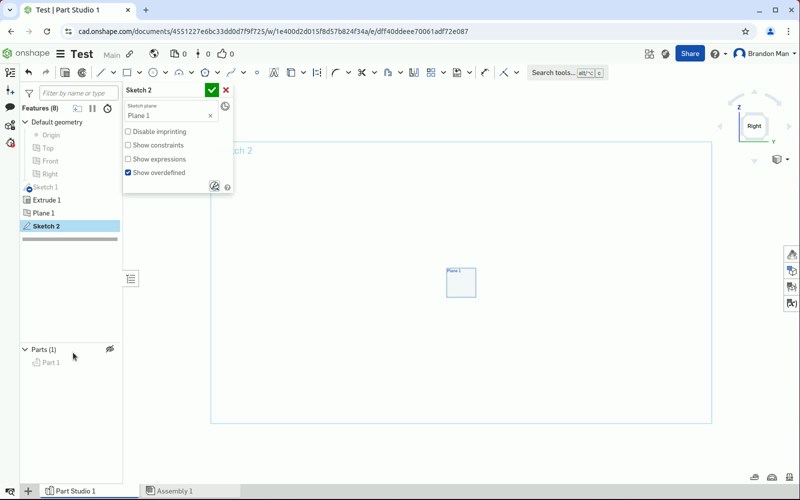
key(l)
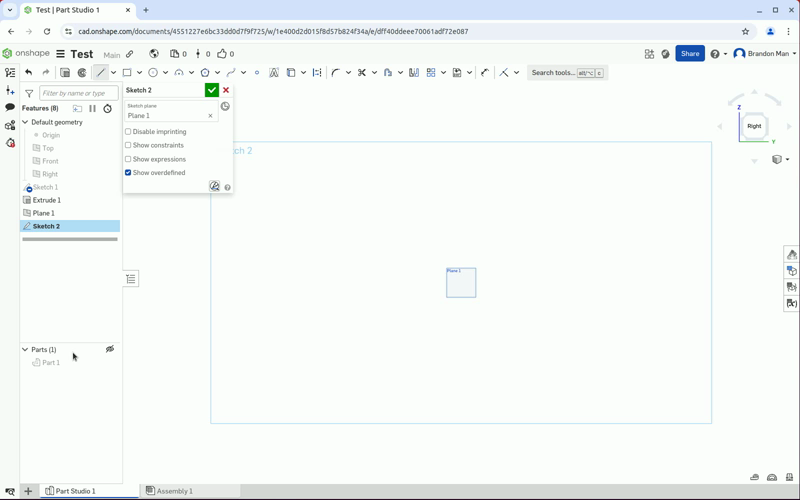
key_down(shift)
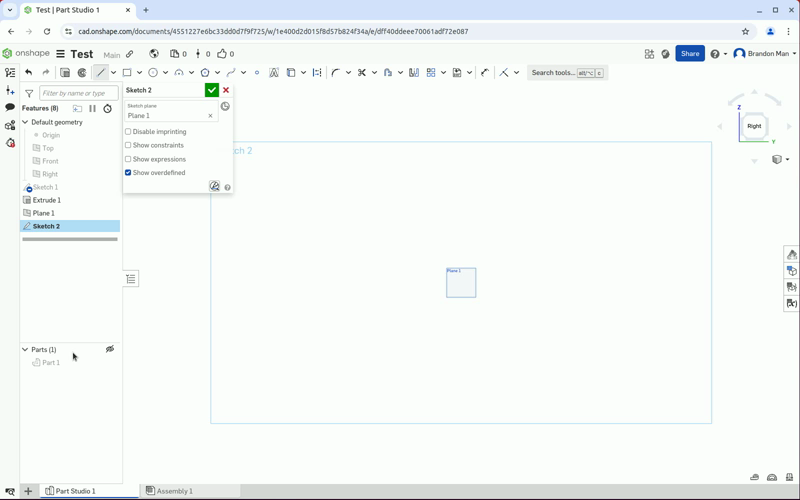
mouse_move(423, 282)
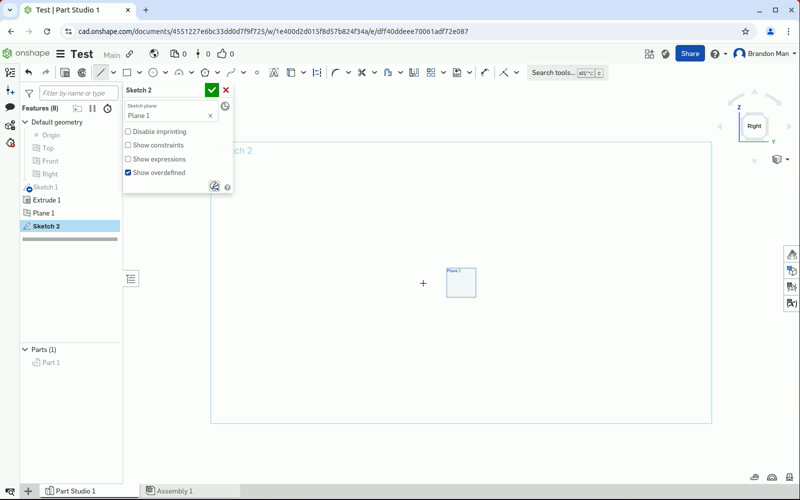
click(423, 282)
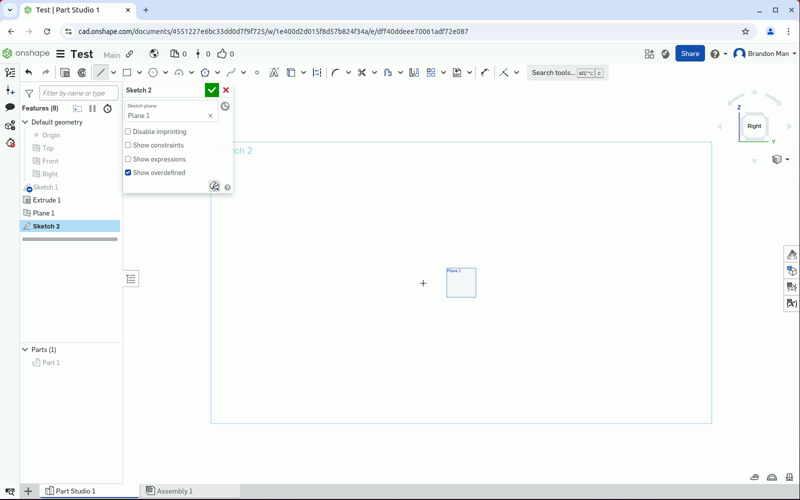
key_up(shift)
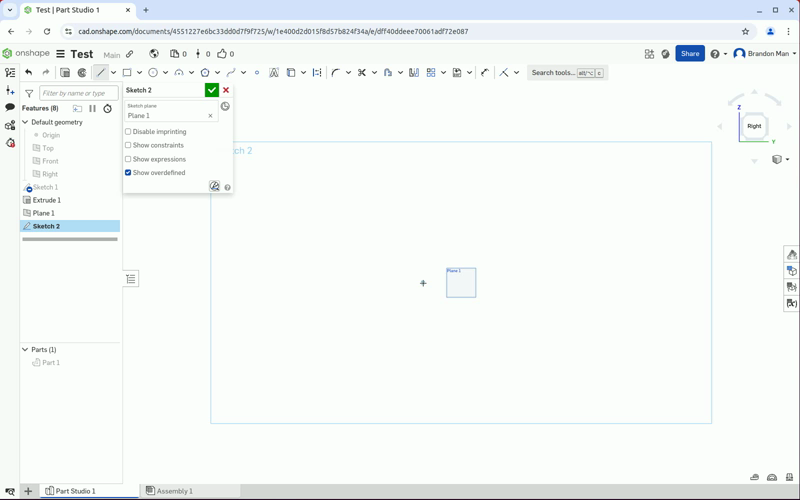
key_down(shift)
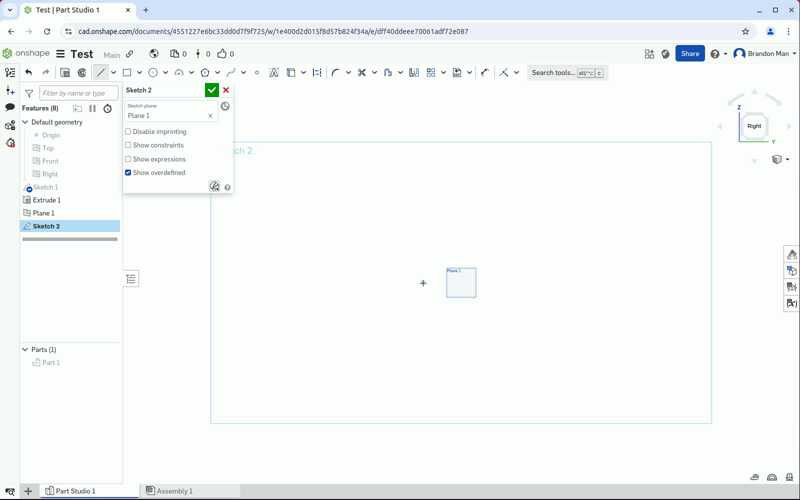
mouse_move(453, 282)
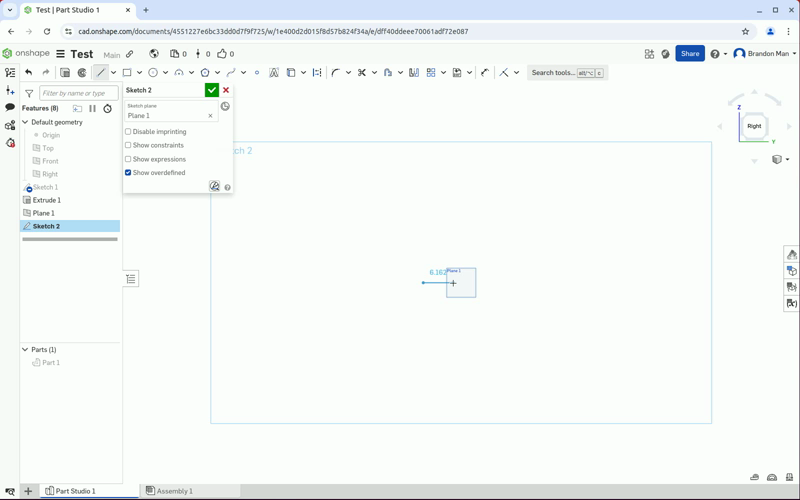
mouse_move(461, 282)
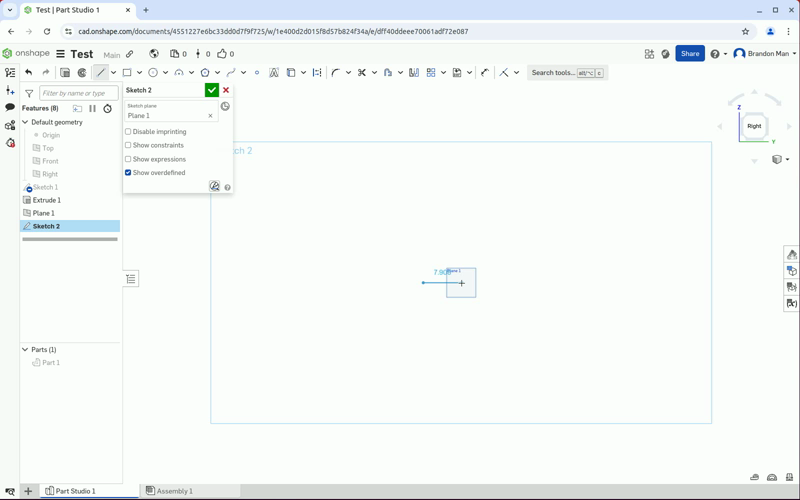
click(461, 282)
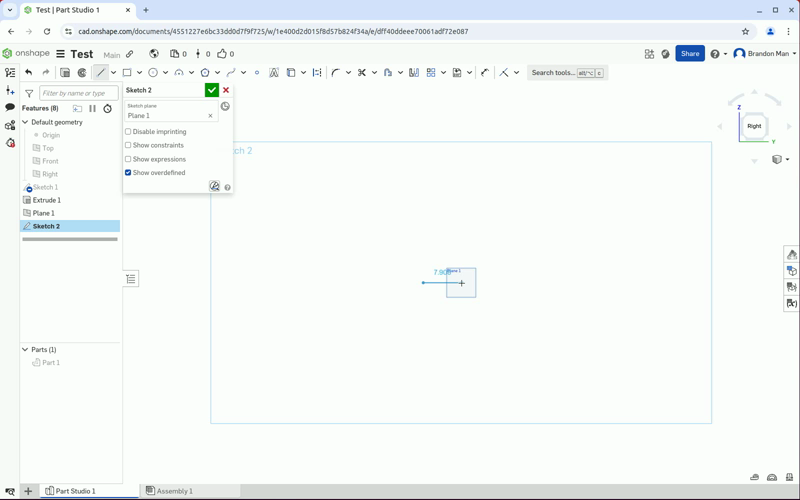
key_up(shift)
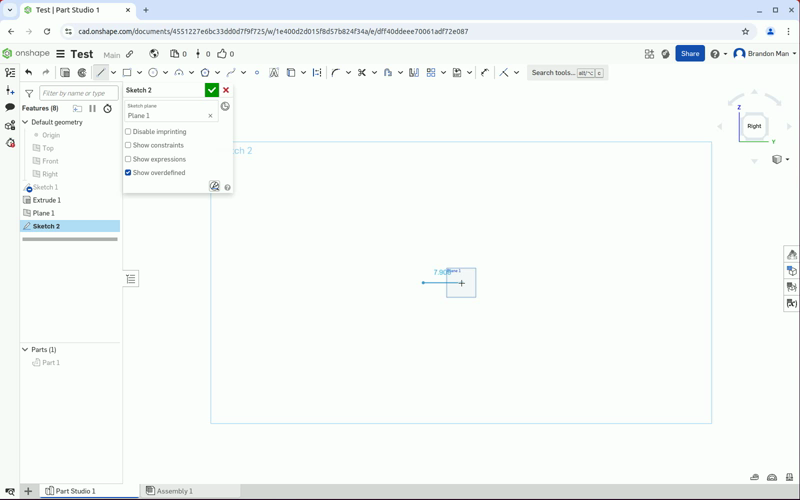
key_down(shift)
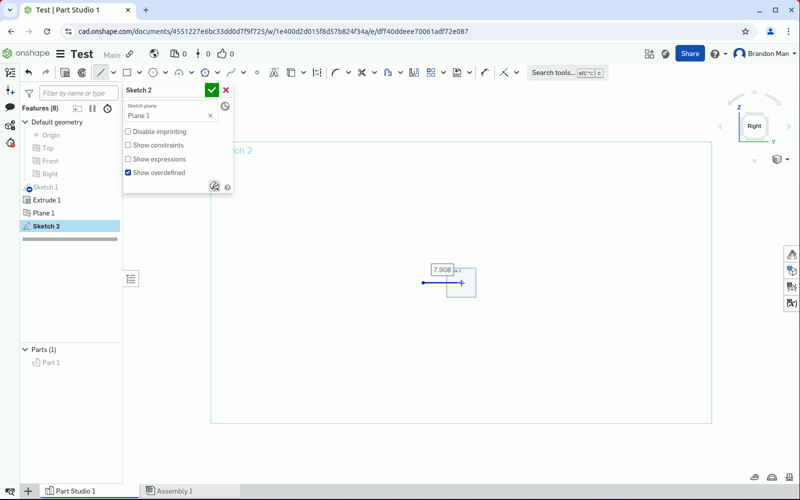
mouse_move(491, 282)
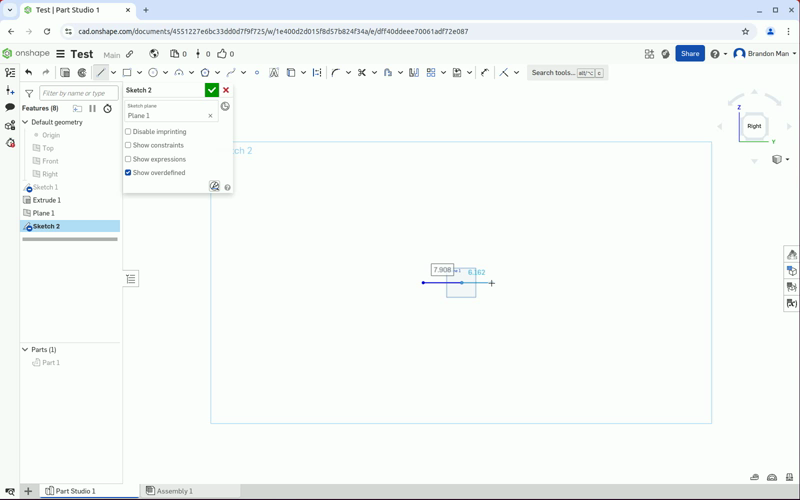
mouse_move(461, 244)
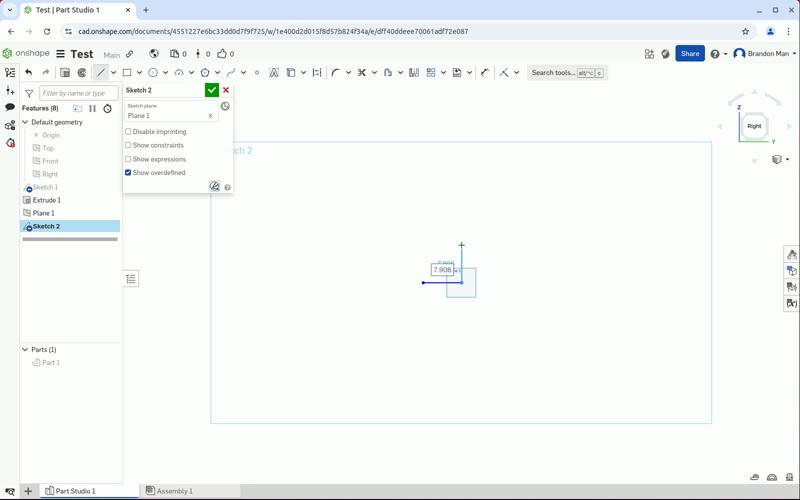
click(461, 244)
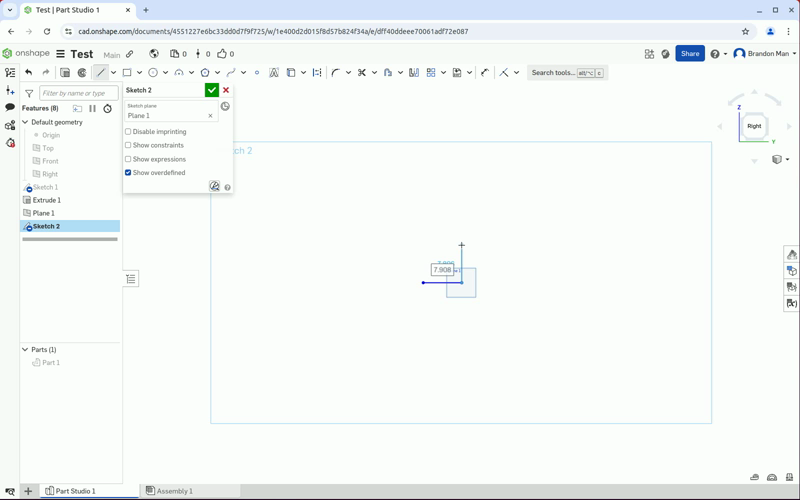
key_up(shift)
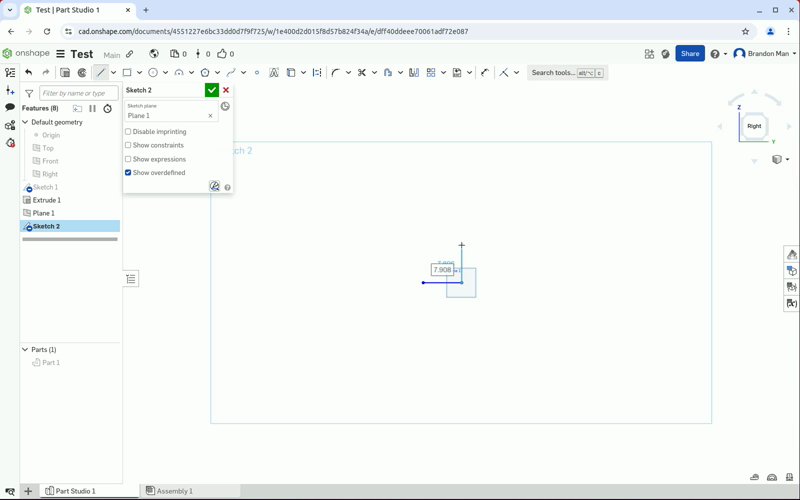
key_down(shift)
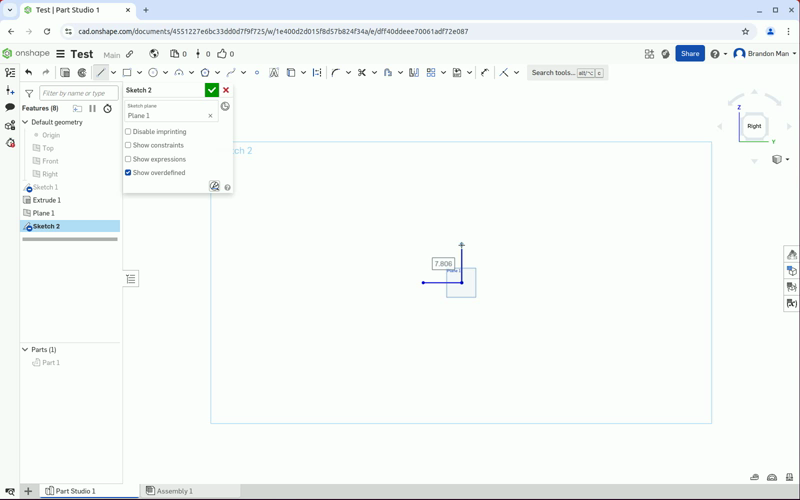
mouse_move(491, 244)
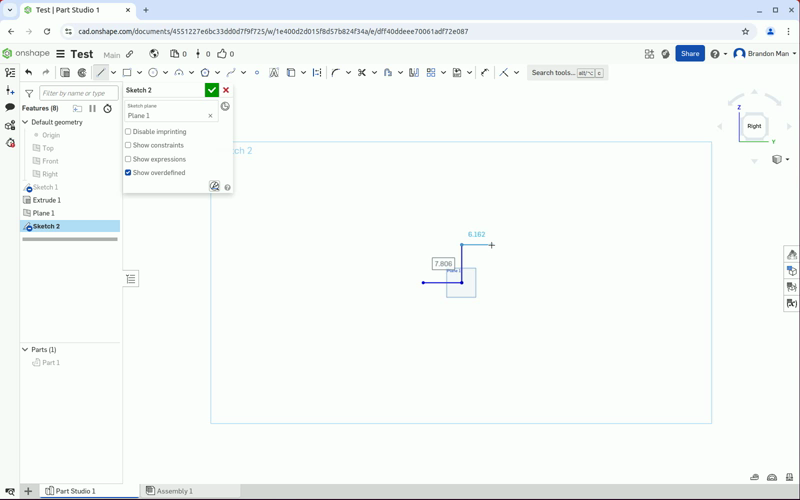
mouse_move(423, 244)
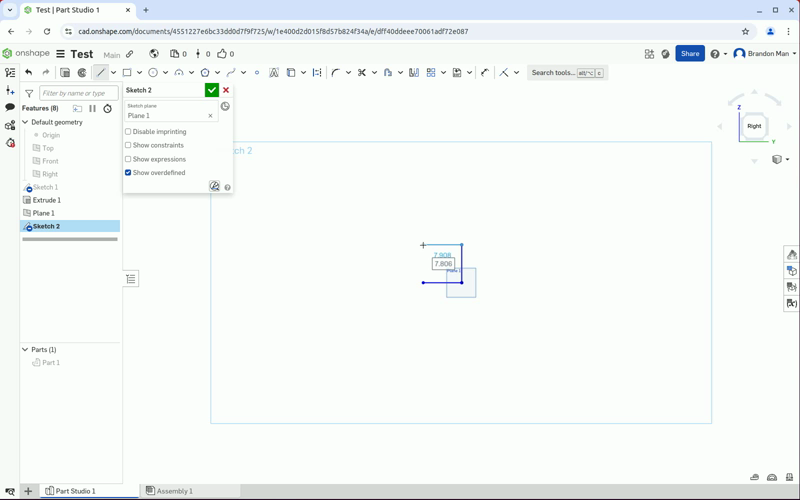
click(423, 244)
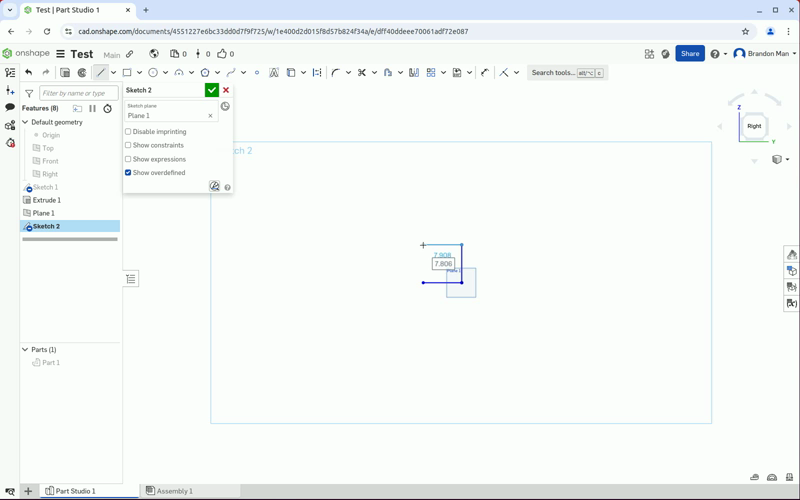
key_up(shift)
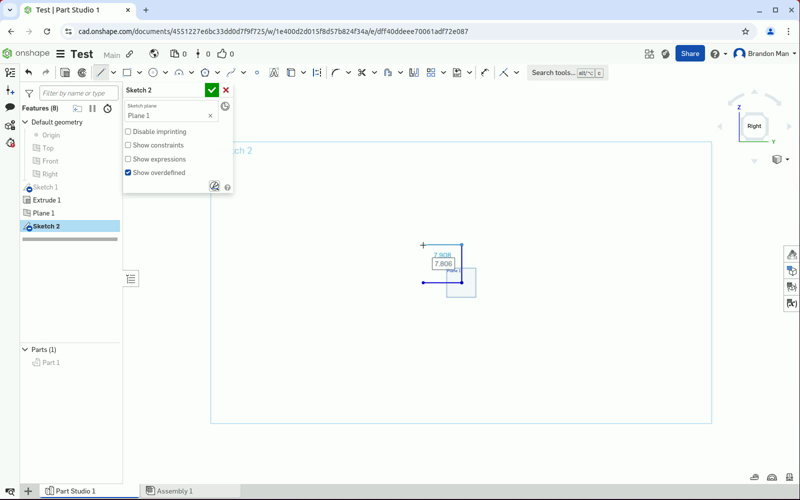
mouse_move(453, 244)
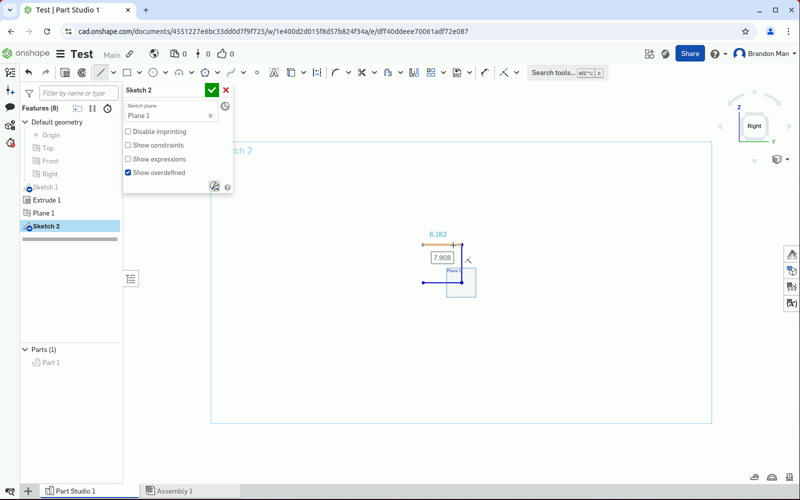
key_down(shift)
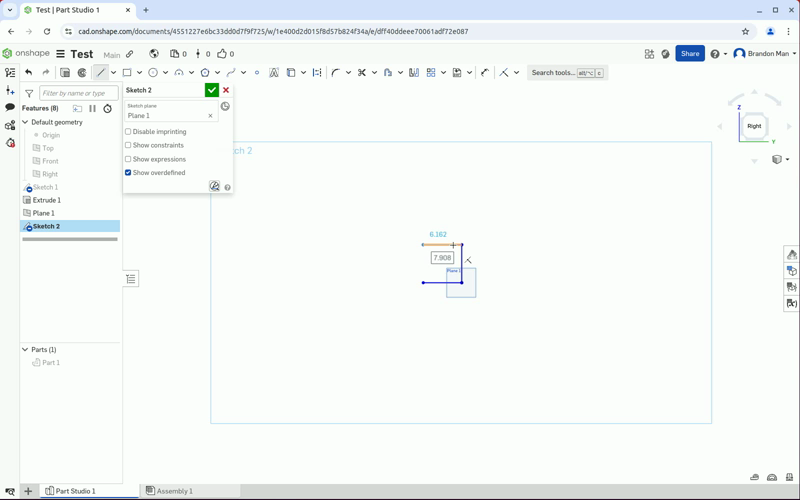
mouse_move(423, 282)
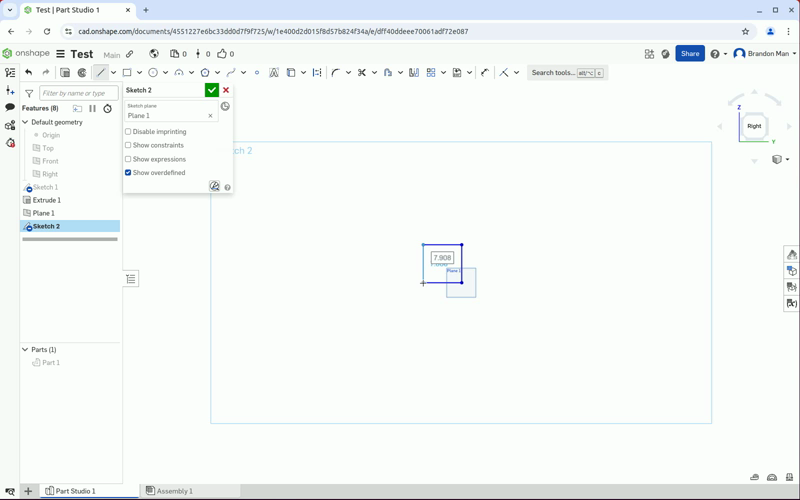
key_up(shift)
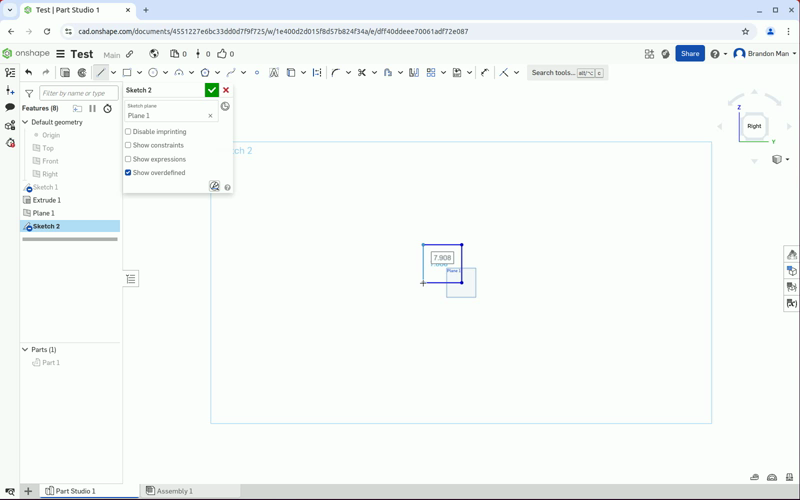
click(423, 282)
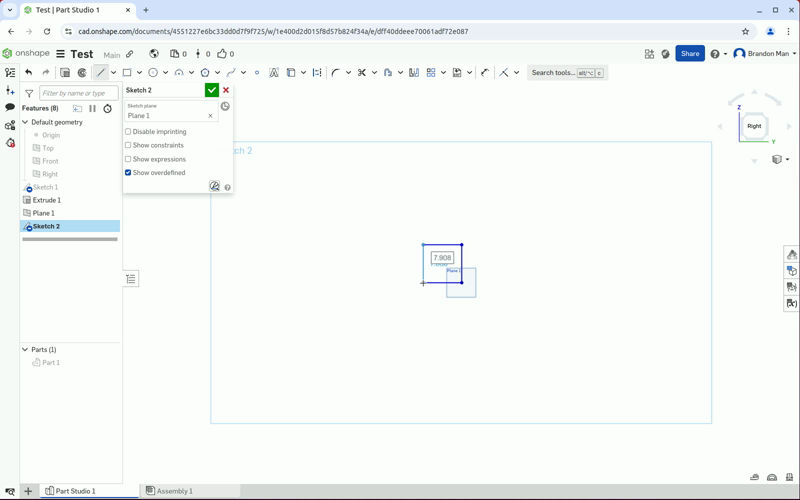
key(esc)
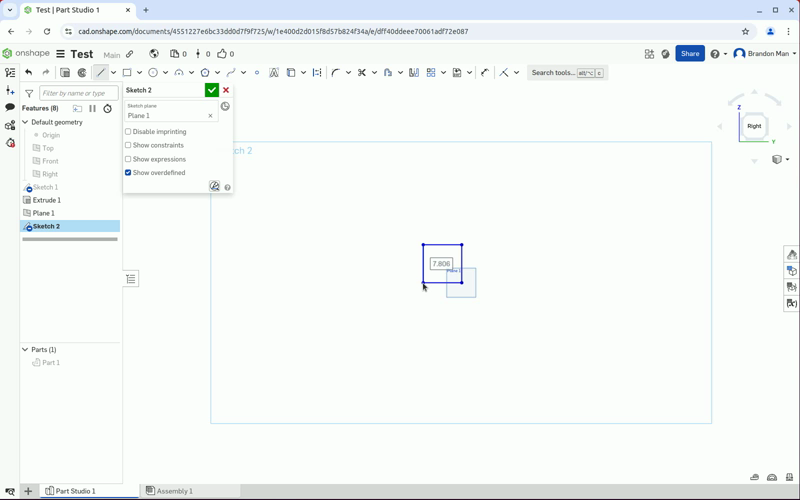
mouse_move(434, 250)
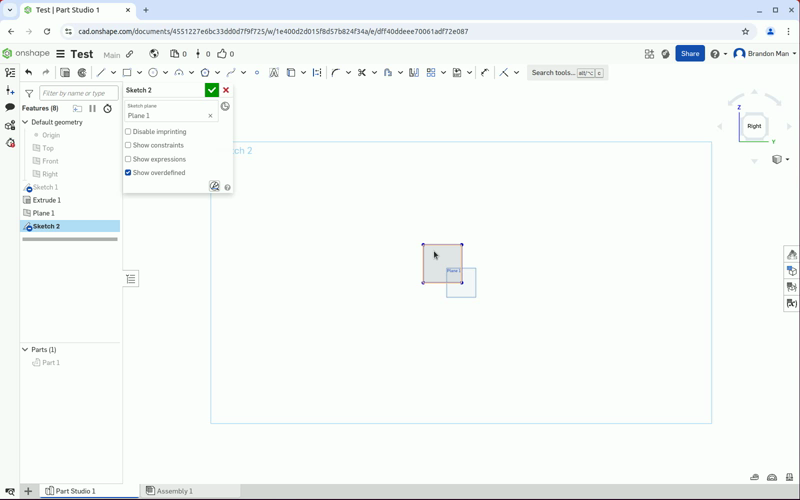
scroll(6)
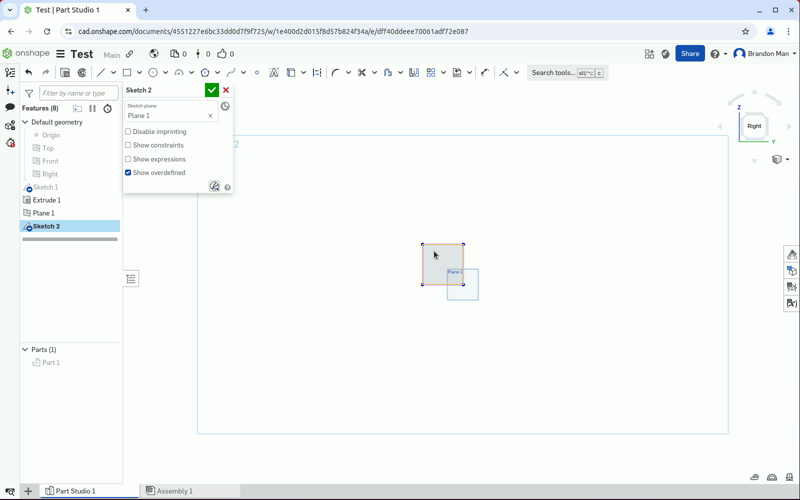
scroll(6)
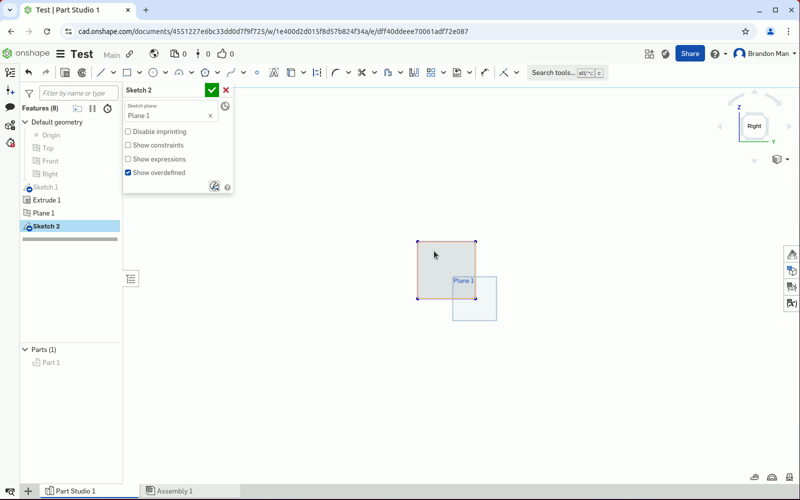
scroll(6)
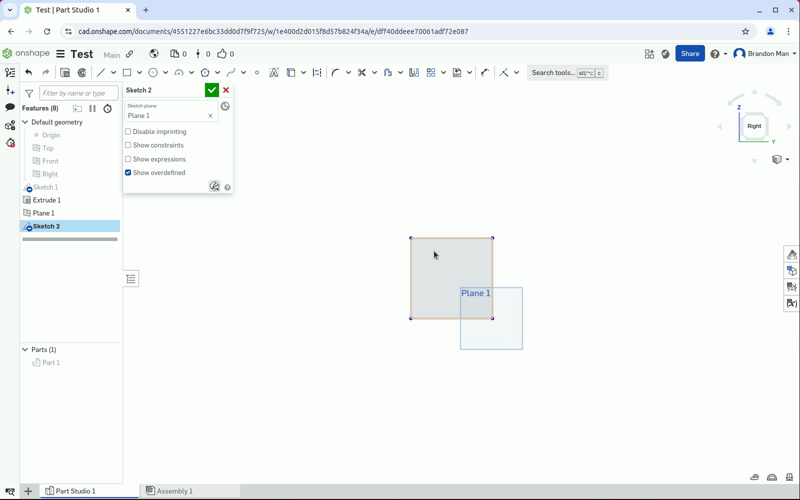
scroll(6)
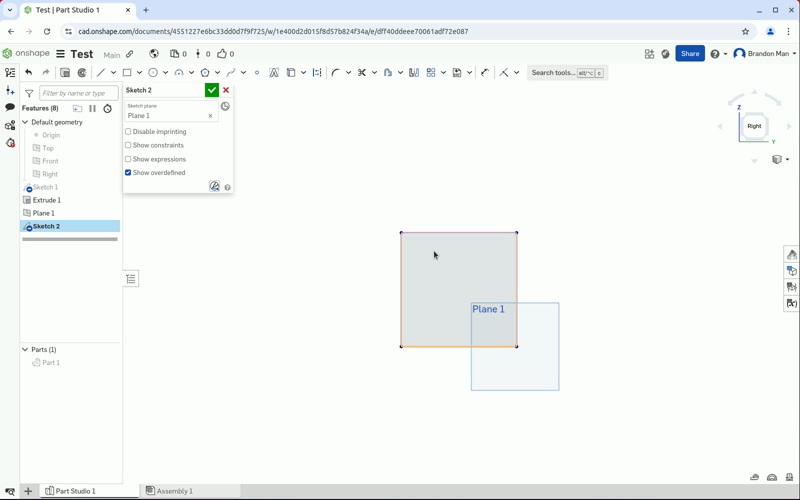
scroll(6)
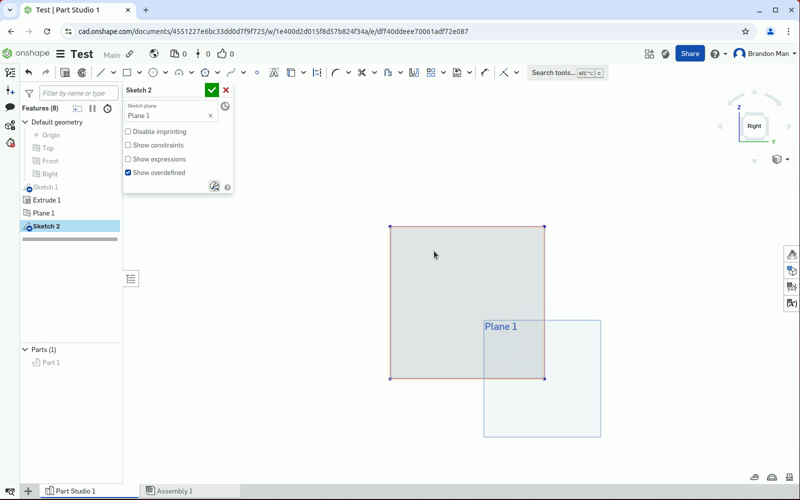
scroll(6)
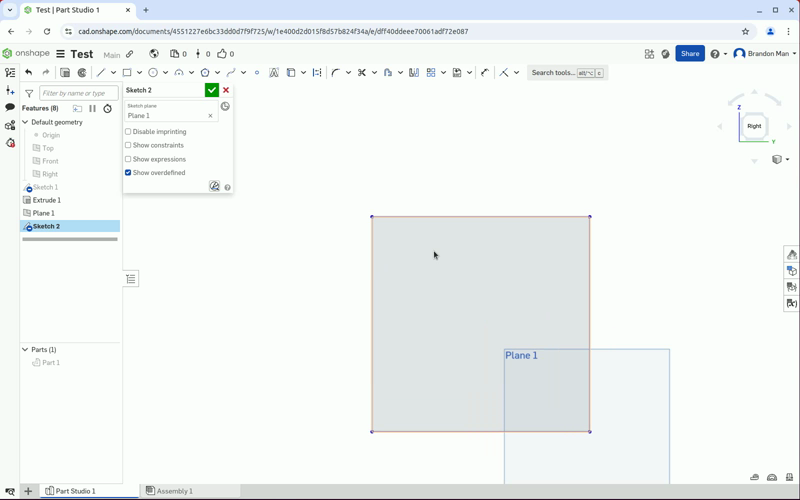
scroll(6)
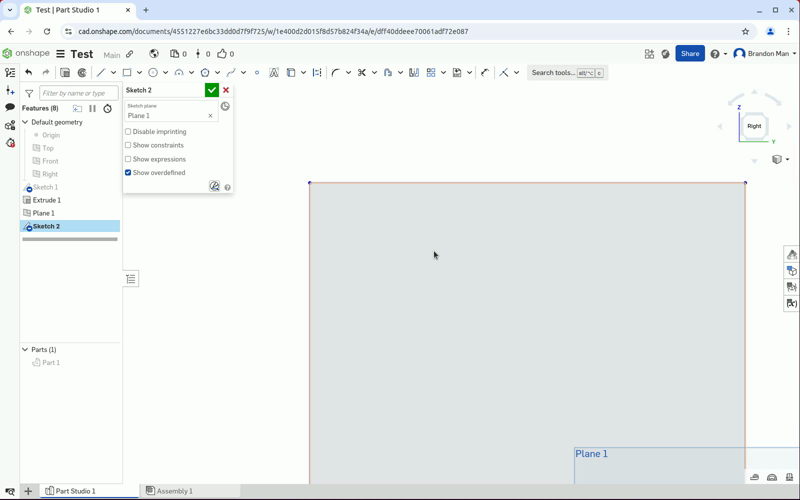
click(434, 250)
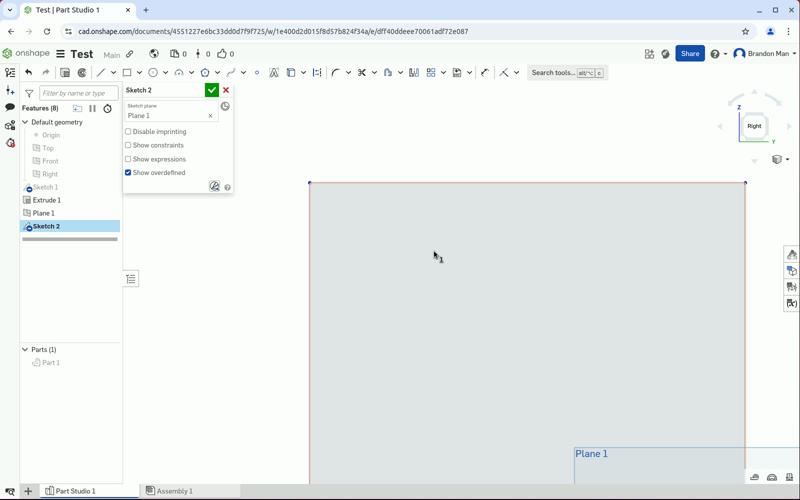
scroll(-6)
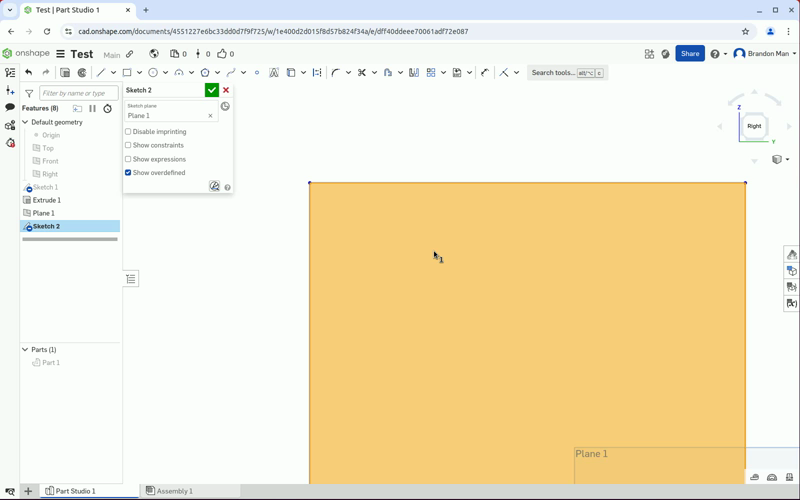
scroll(-6)
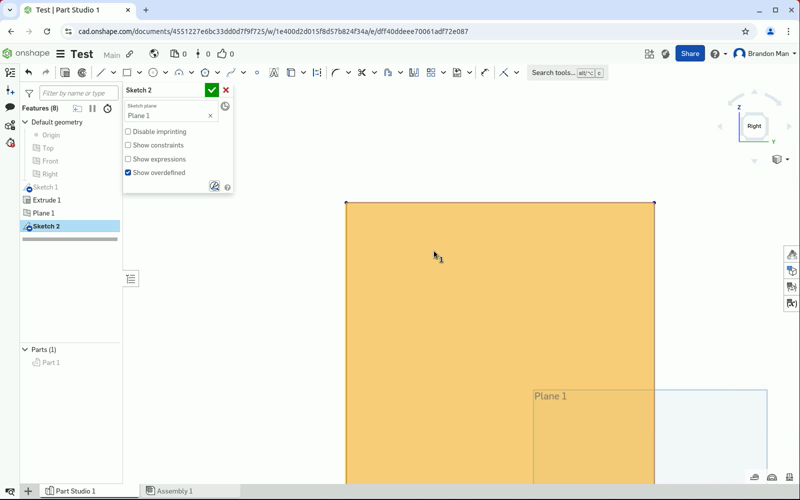
scroll(-6)
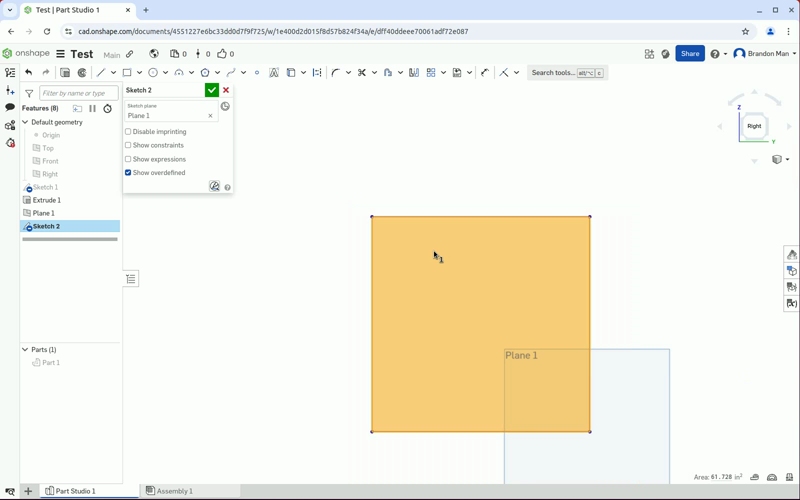
scroll(-6)
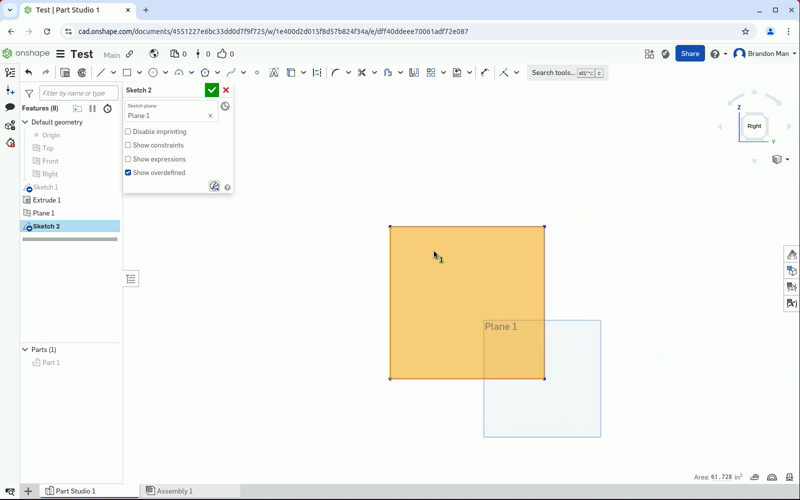
scroll(-6)
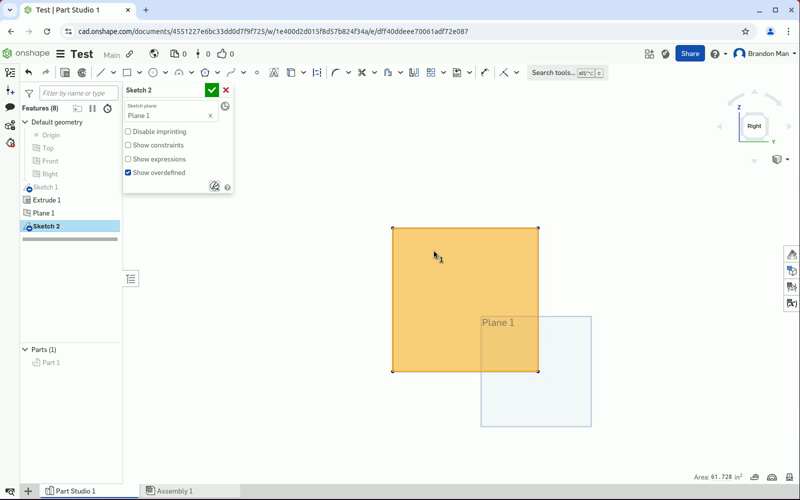
scroll(-6)
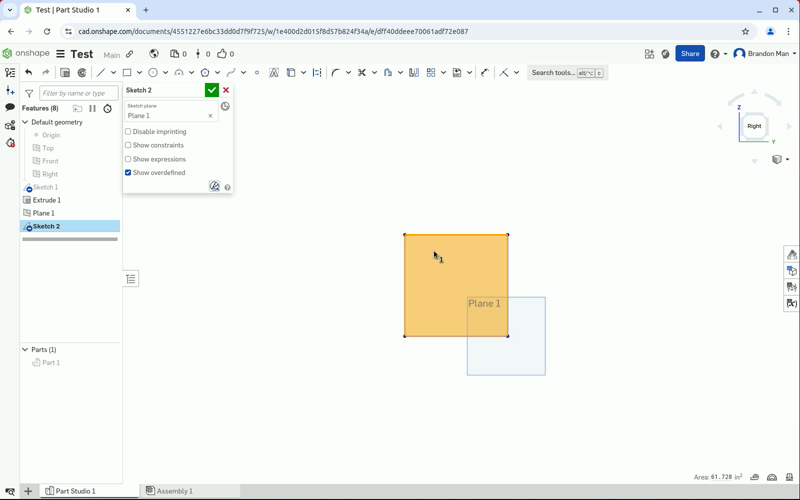
scroll(-6)
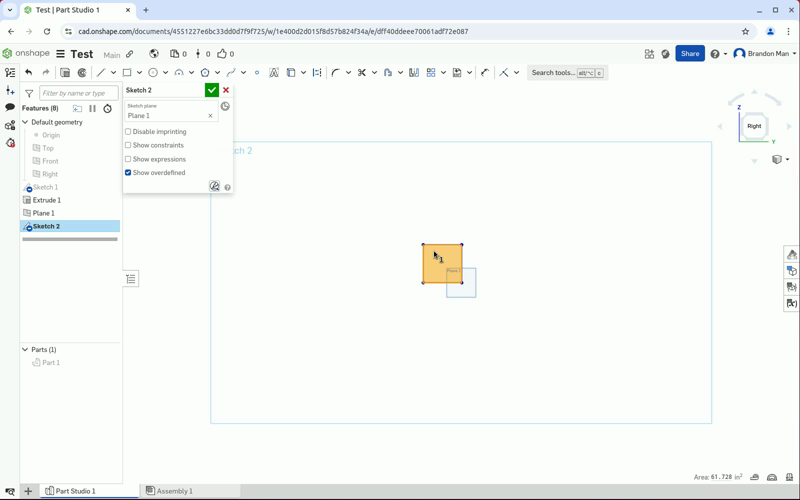
mouse_move(73, 352)
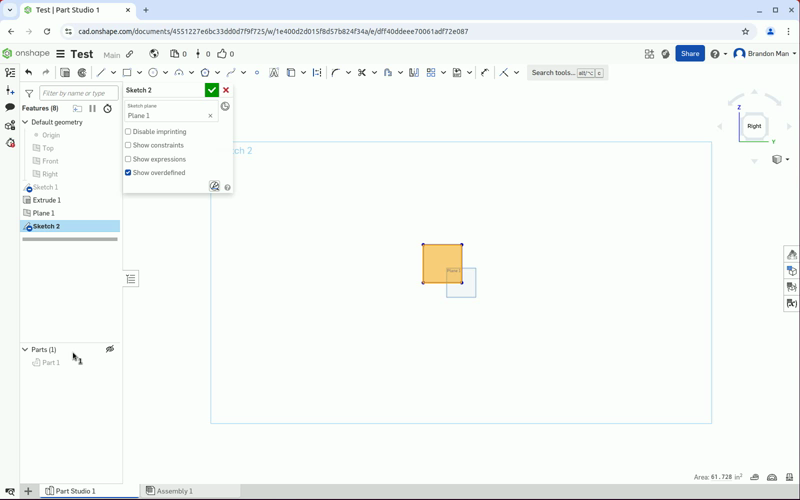
key(shift+y)
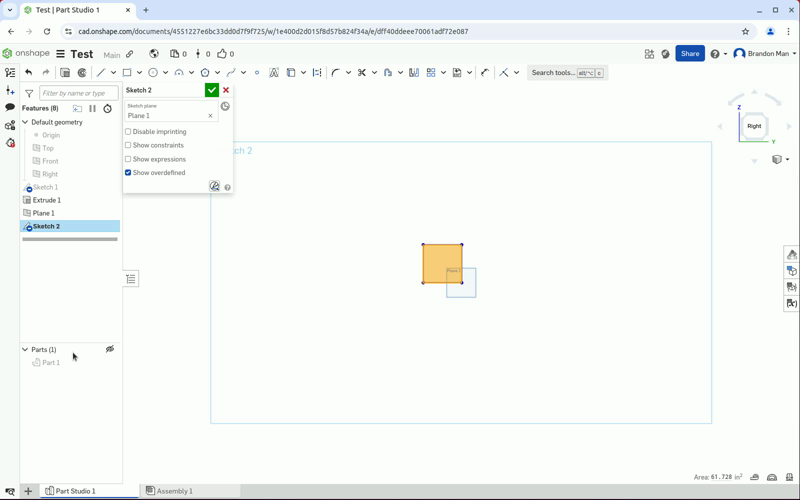
key(shift+e)
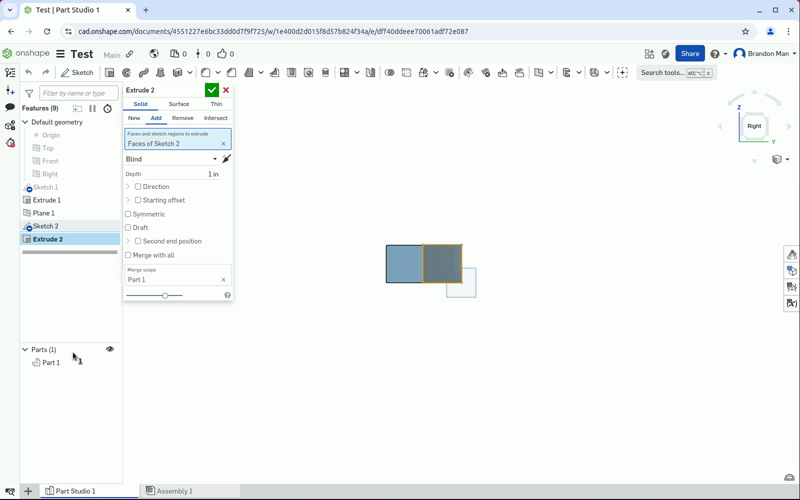
mouse_move(143, 106)
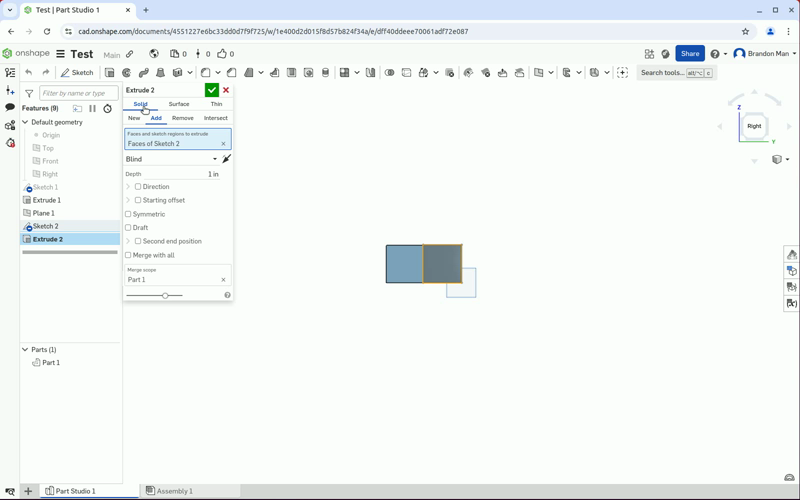
click(143, 106)
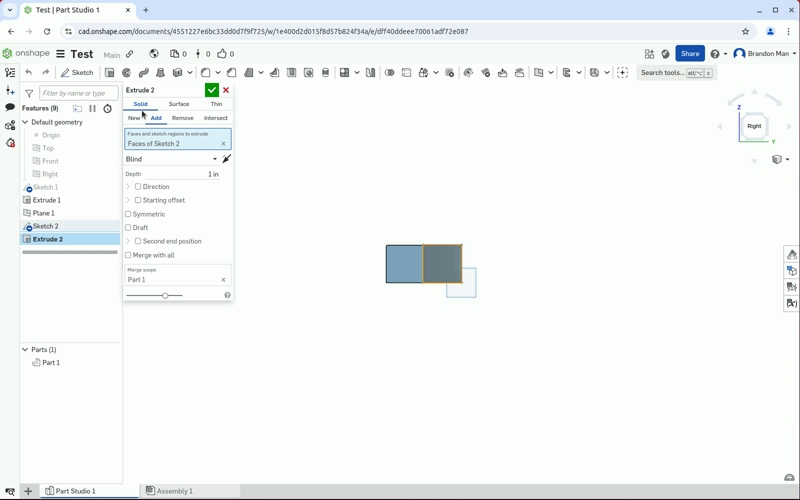
mouse_move(137, 120)
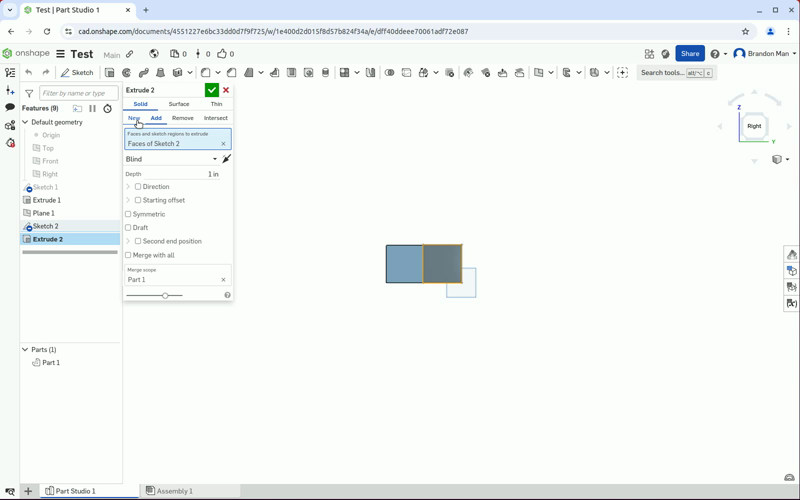
click(137, 120)
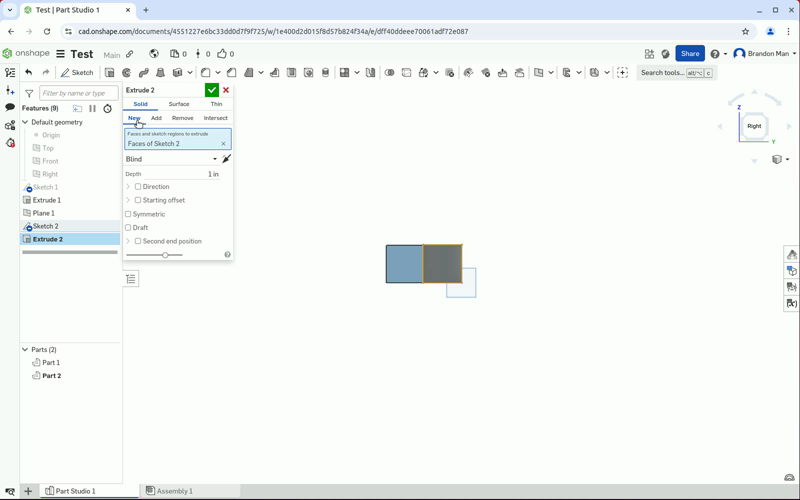
key(tab, 4)
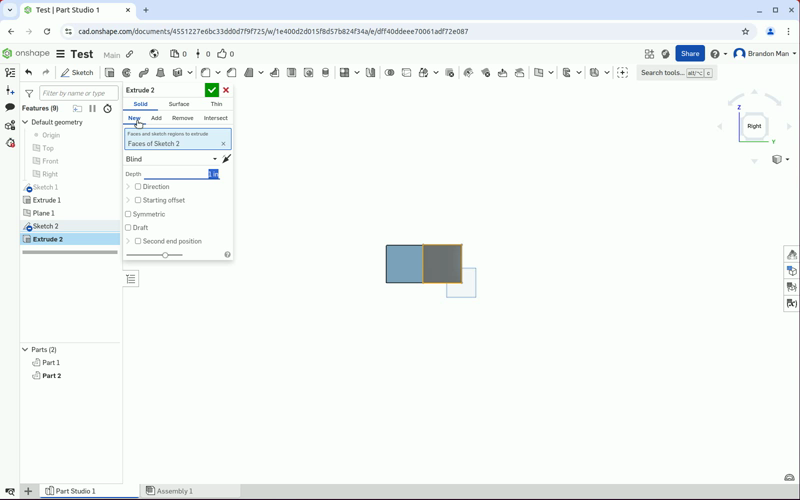
text(11.554)
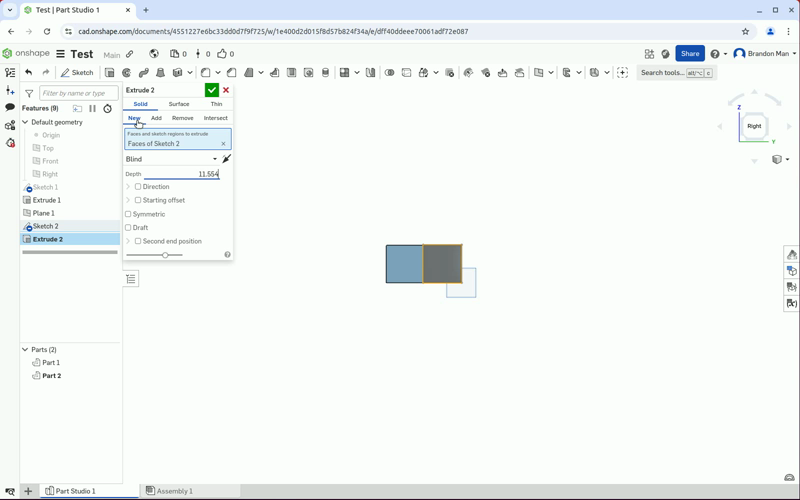
key(enter)
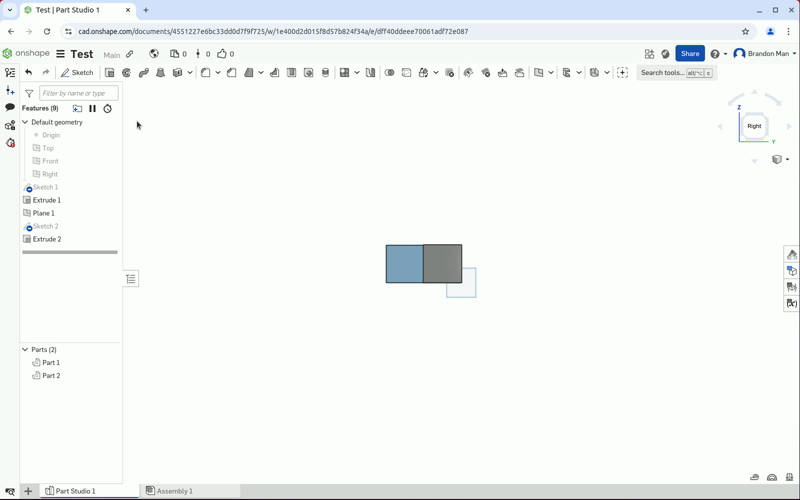
key(shift+h)
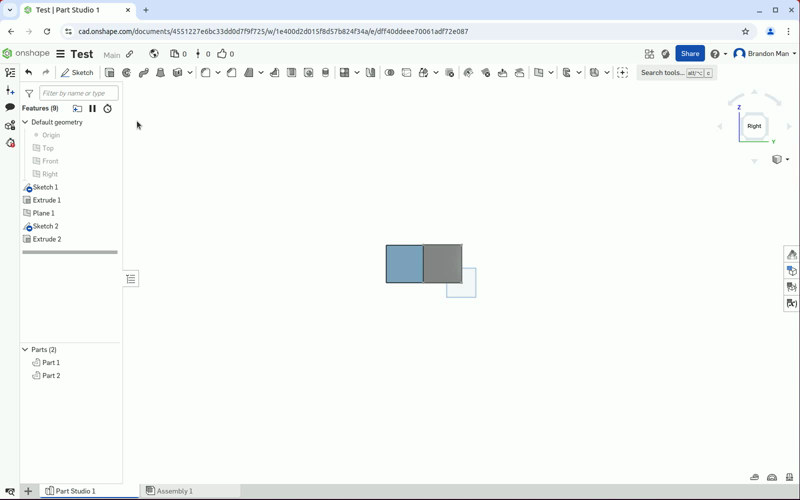
key(shift+h)
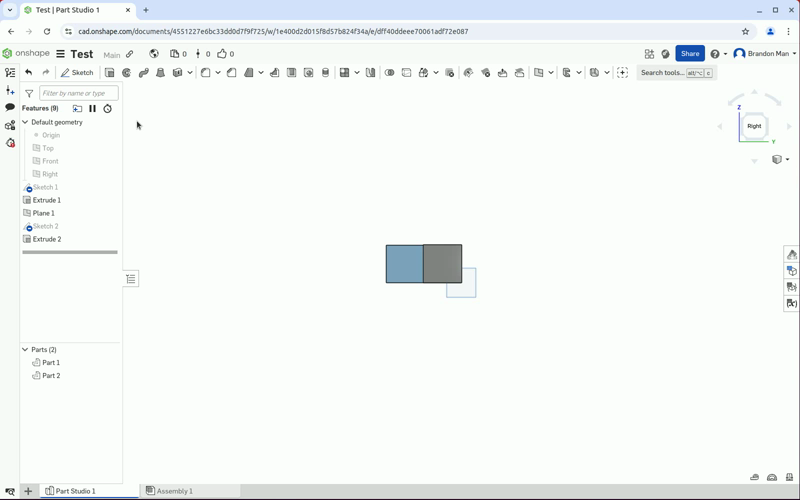
mouse_move(73, 189)
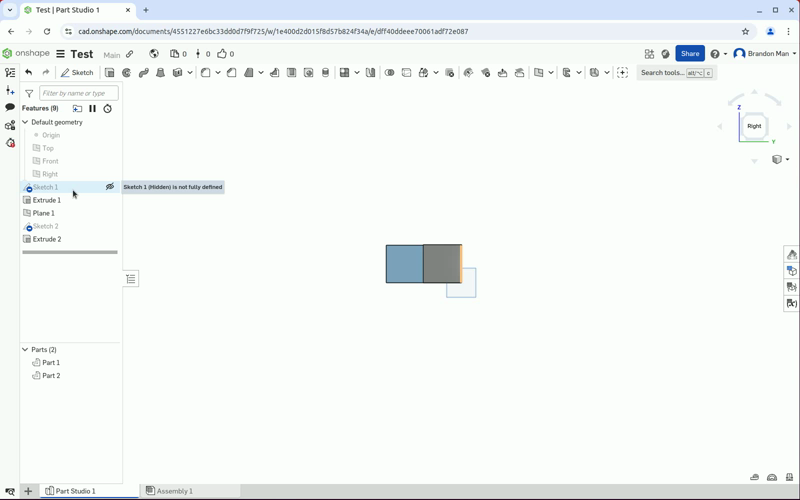
click(73, 189)
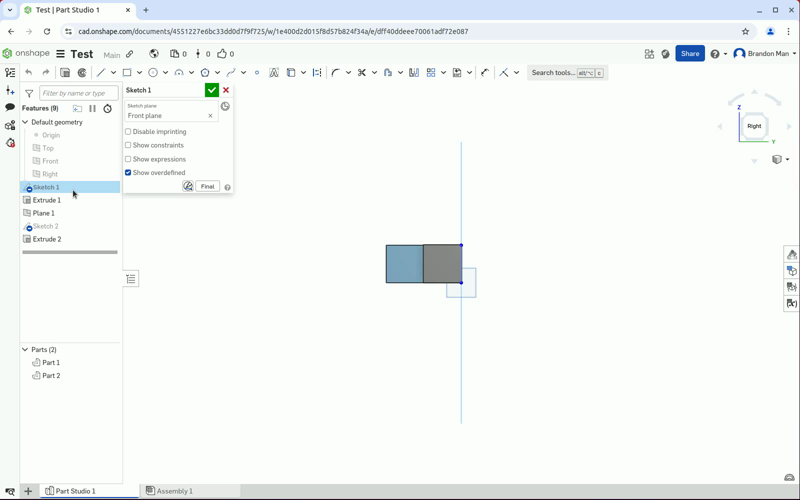
mouse_move(229, 92)
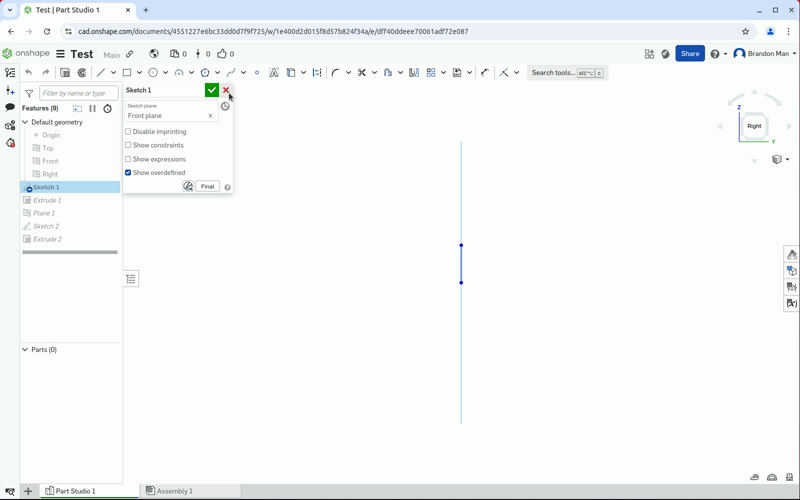
click(229, 92)
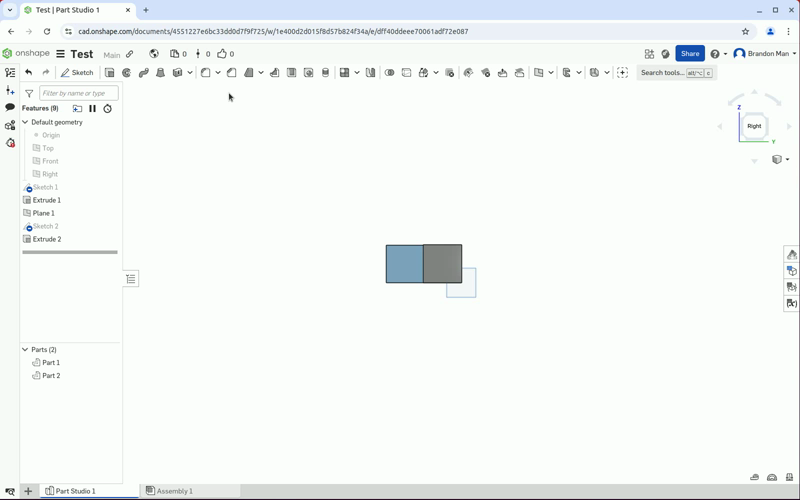
mouse_move(73, 352)
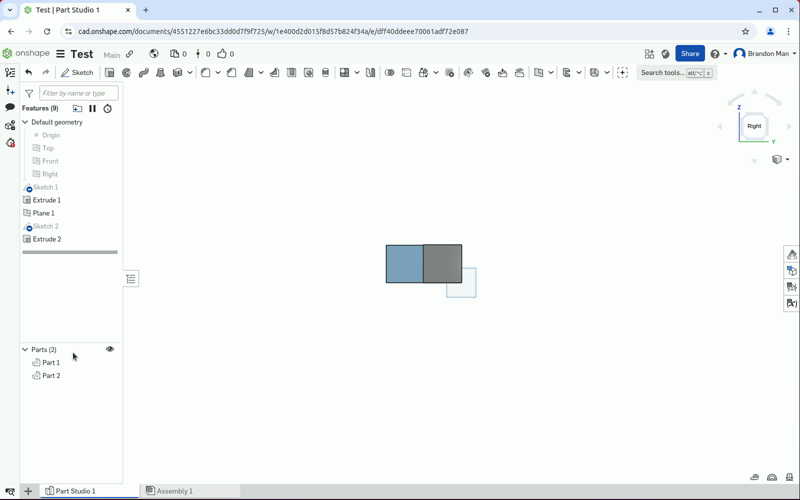
key(y)
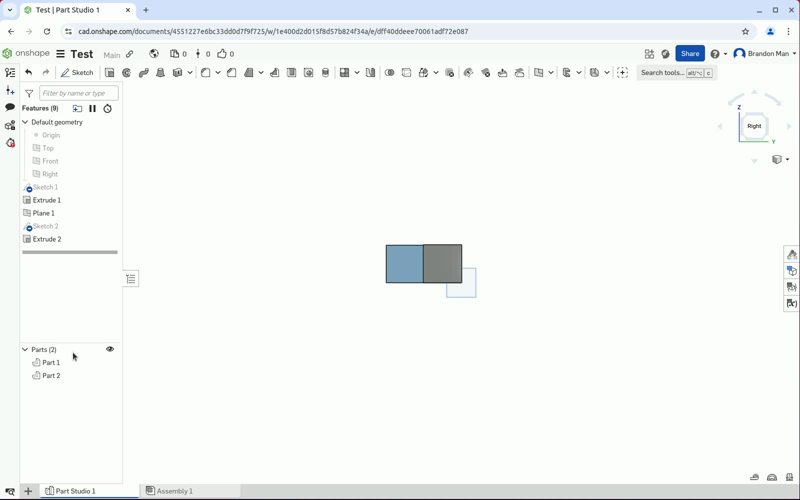
key(shift+p)
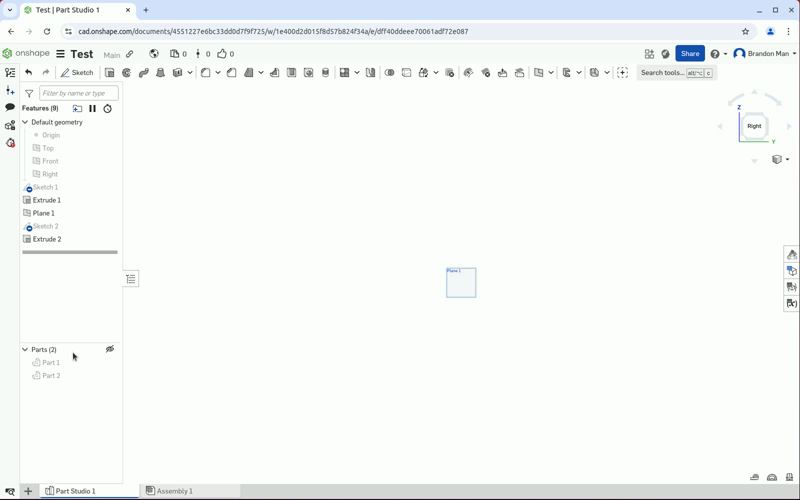
key(space)
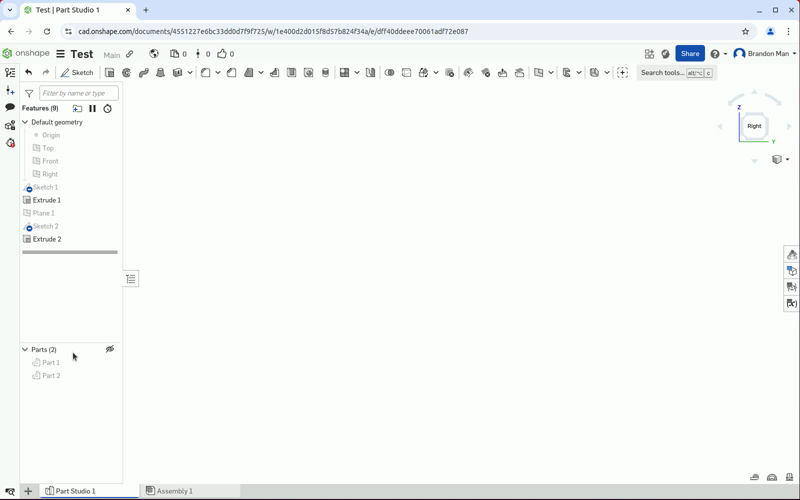
key_down(shift)
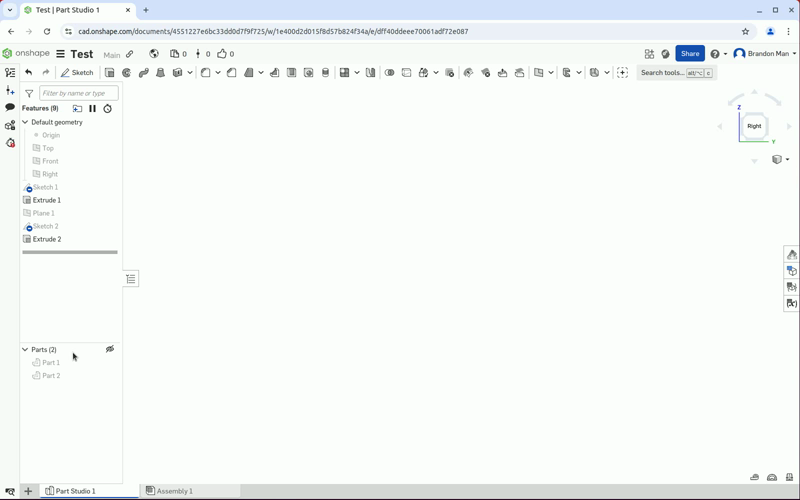
key(right)
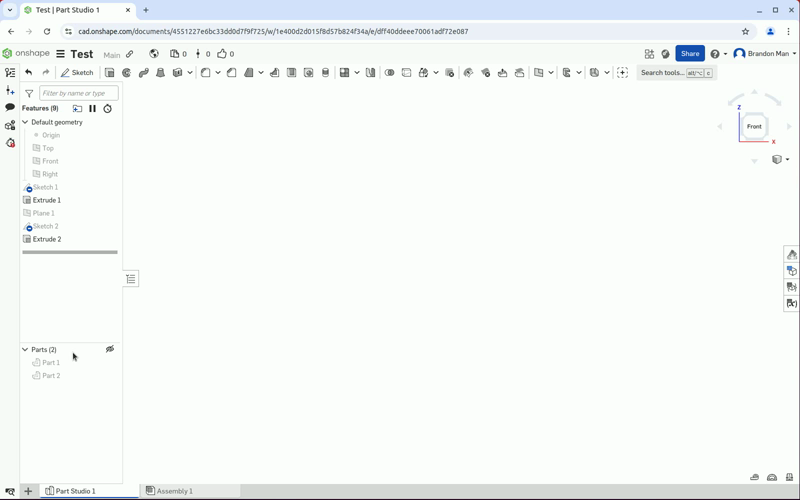
key_up(shift)
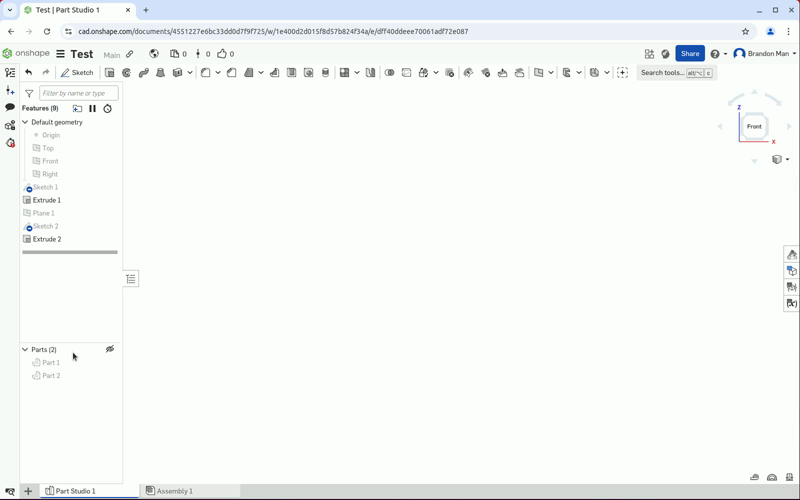
key(space)
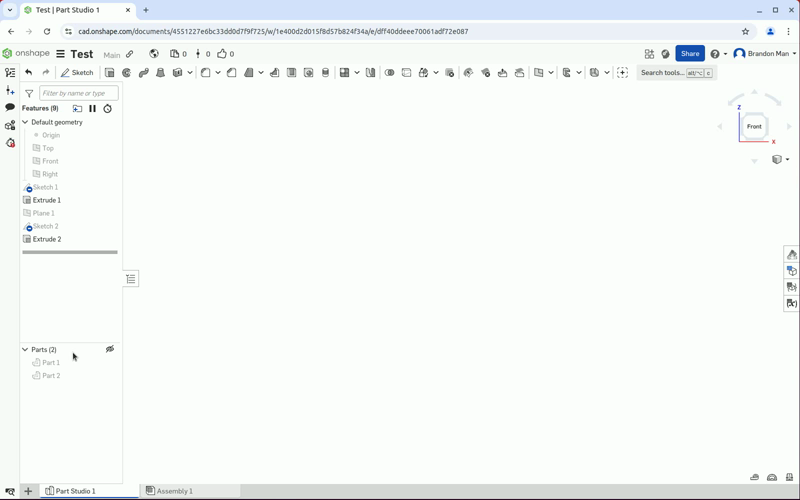
key_down(shift)
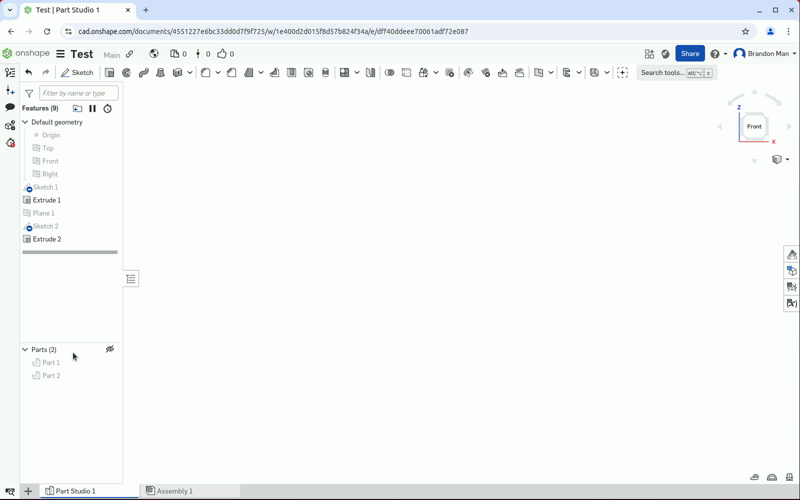
key(down)
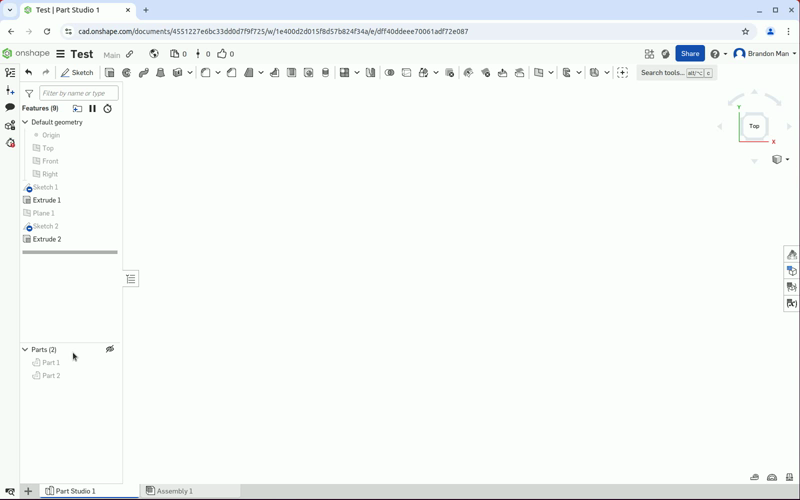
key_up(shift)
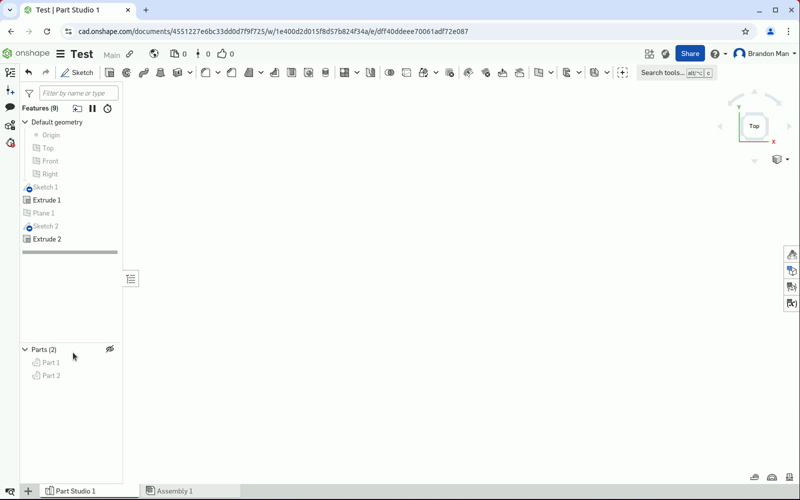
mouse_move(73, 352)
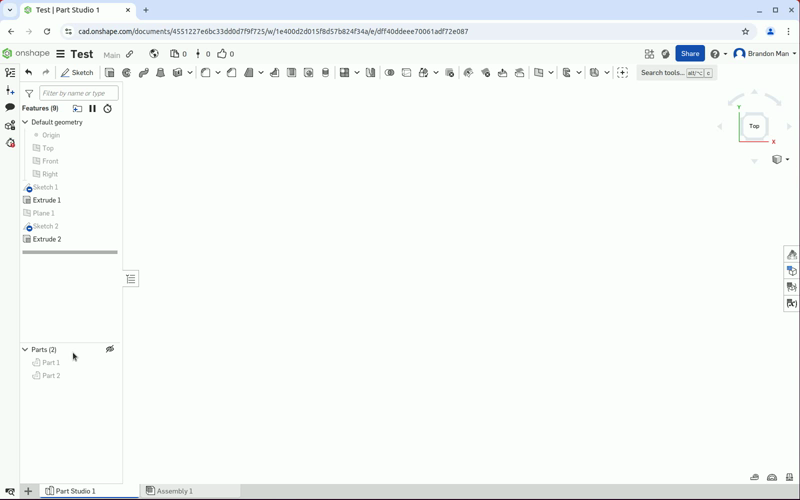
key(shift+y)
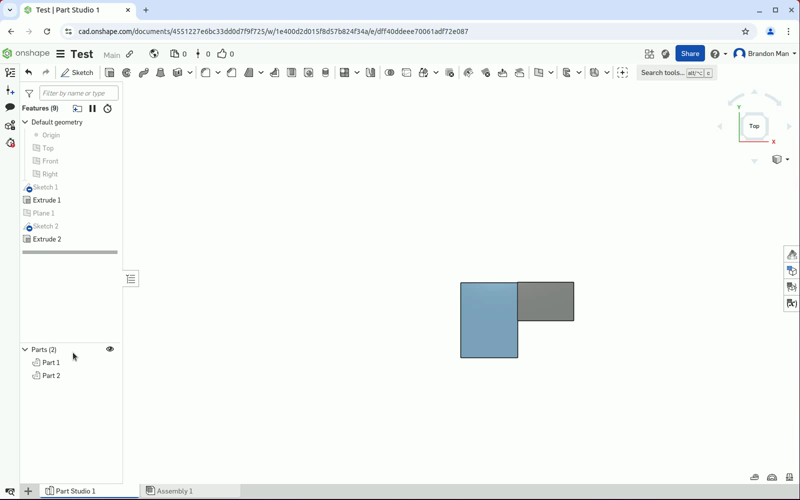
mouse_move(541, 75)
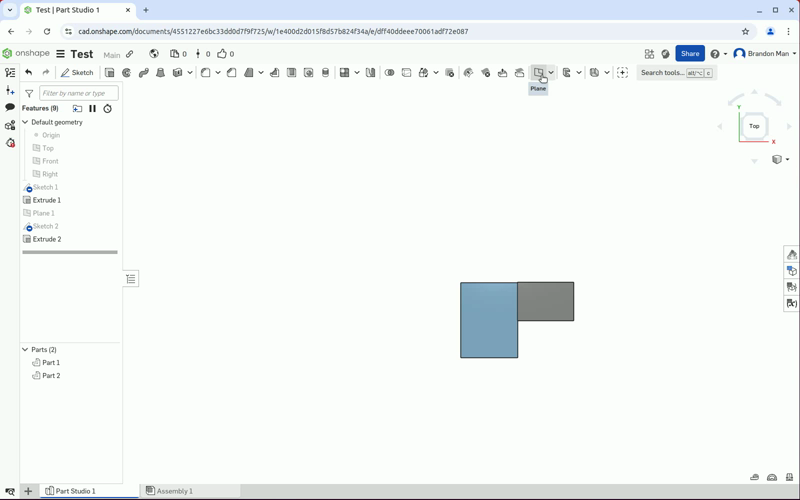
click(541, 75)
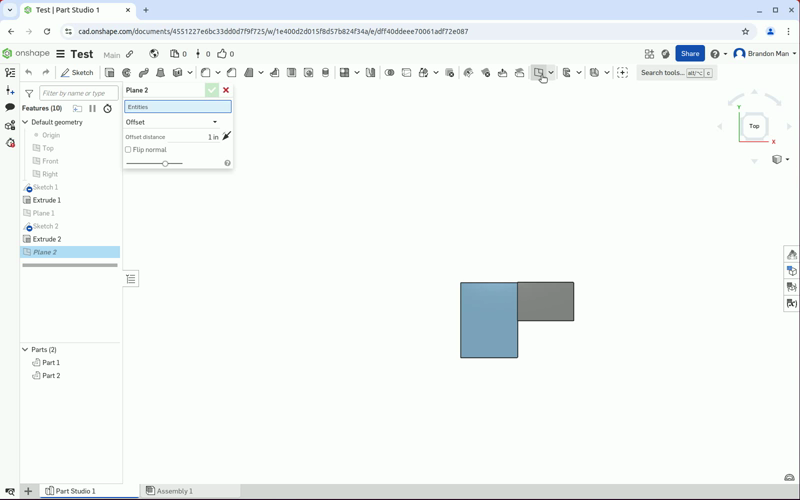
mouse_move(73, 150)
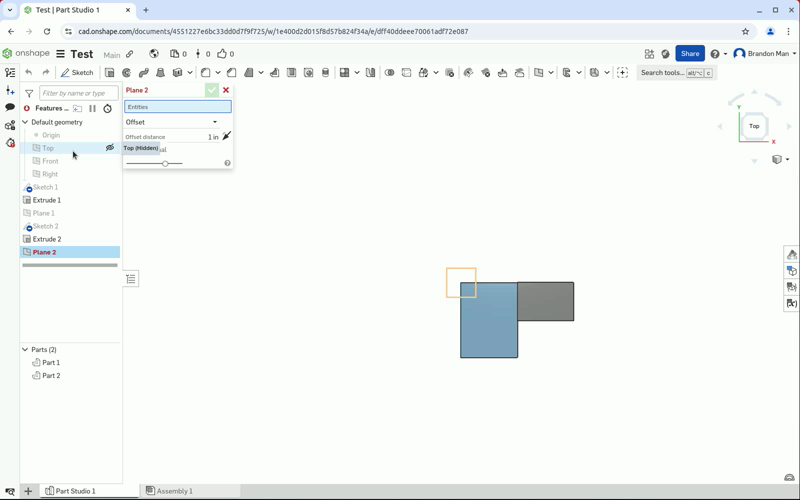
click(73, 150)
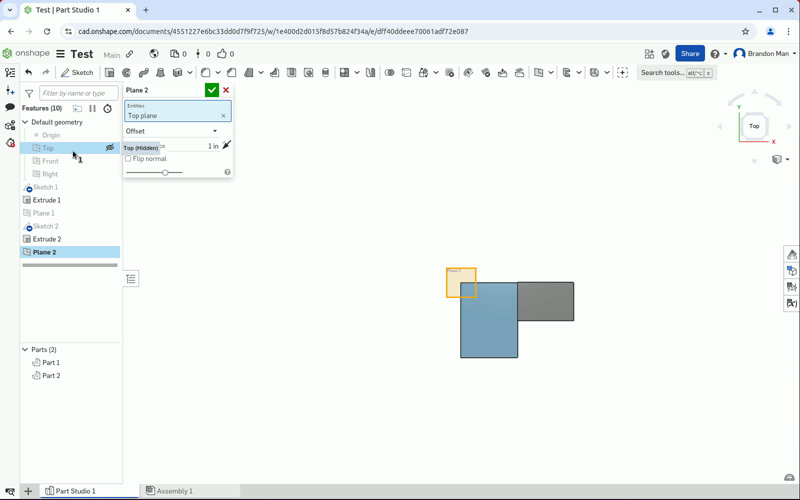
key(tab, 2)
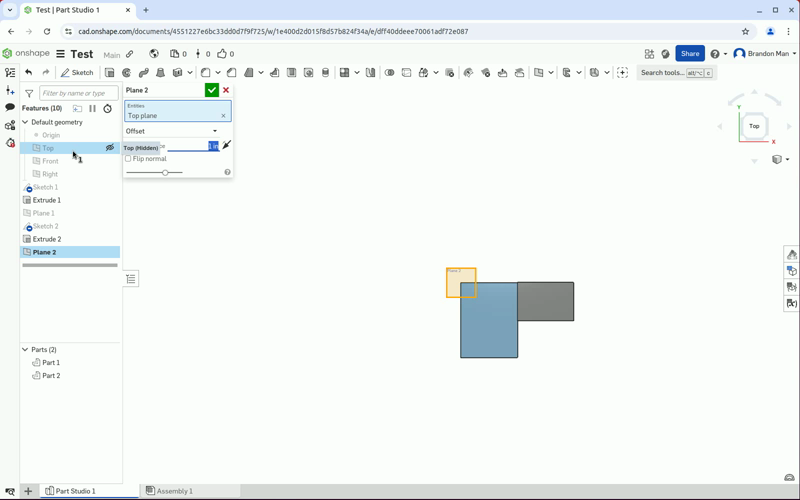
text(7.703)
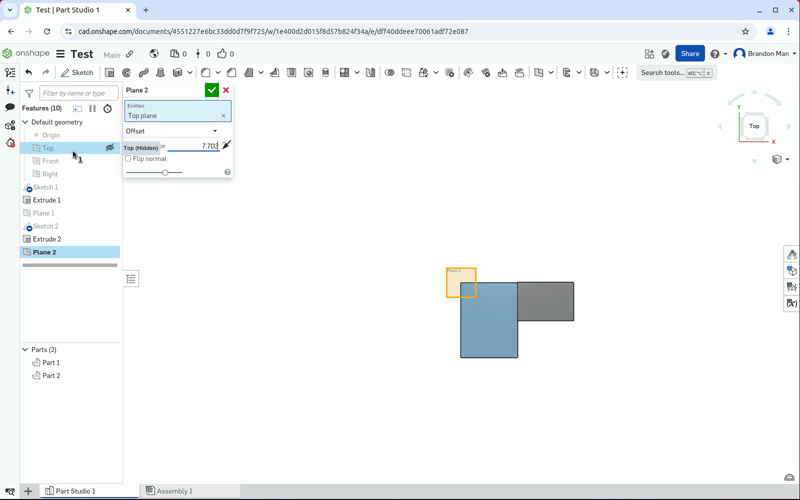
key(enter, 2)
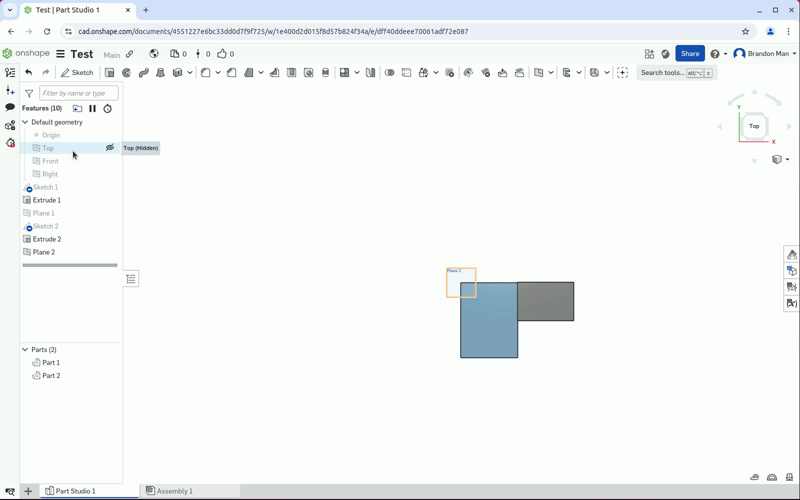
key(shift+s)
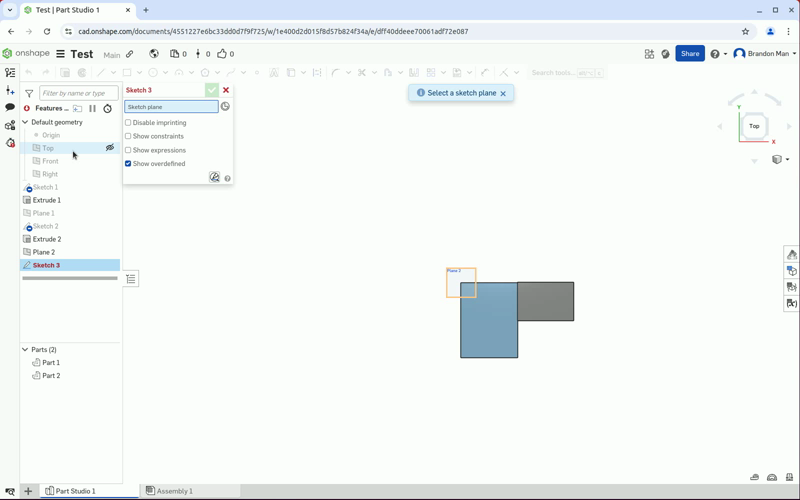
mouse_move(73, 254)
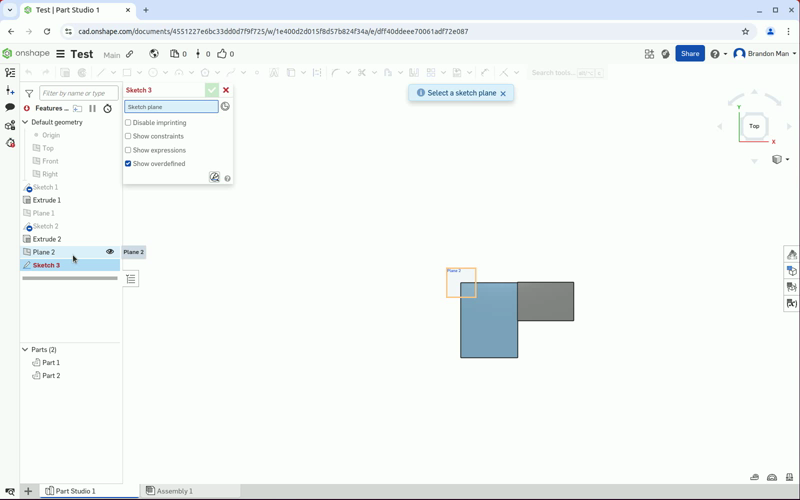
click(73, 254)
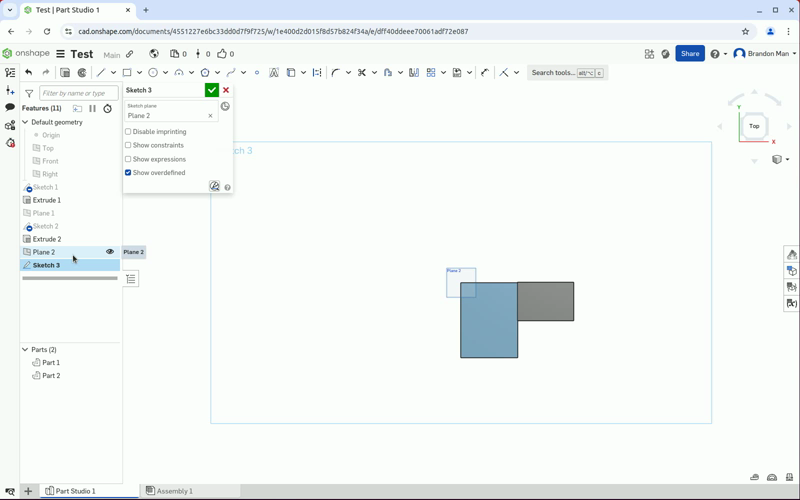
mouse_move(73, 352)
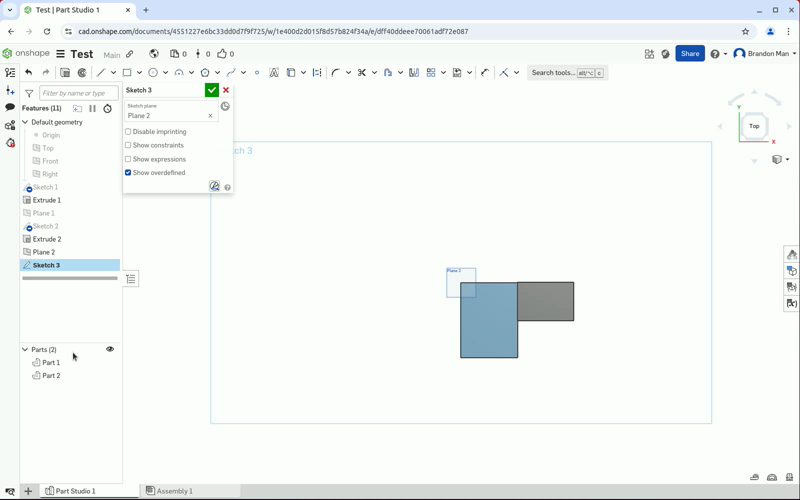
key(y)
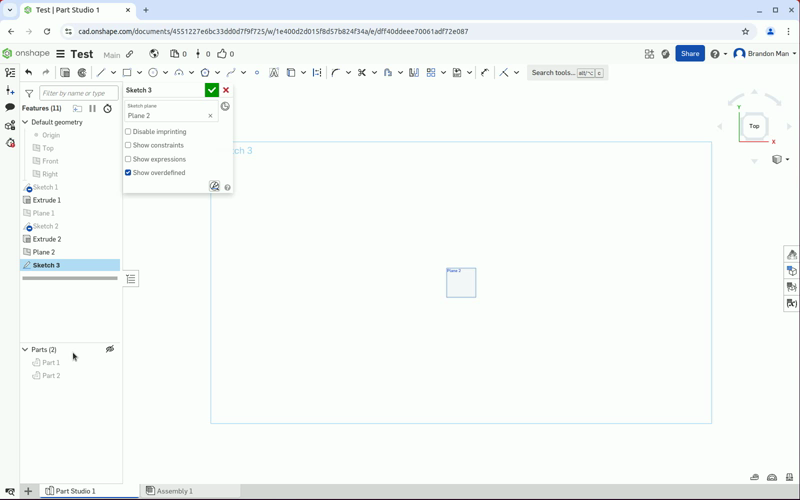
key(l)
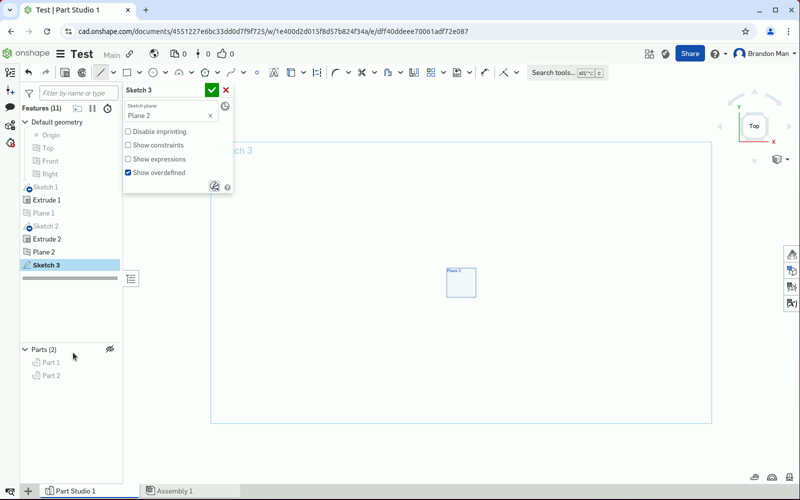
key_down(shift)
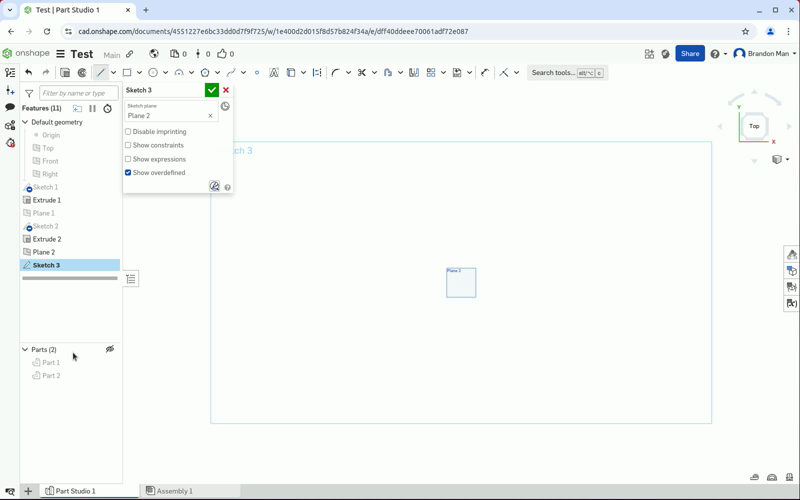
mouse_move(460, 339)
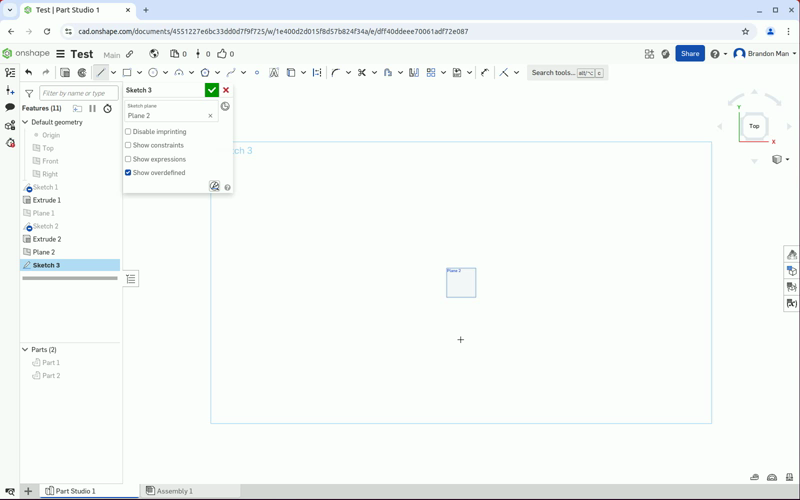
click(460, 339)
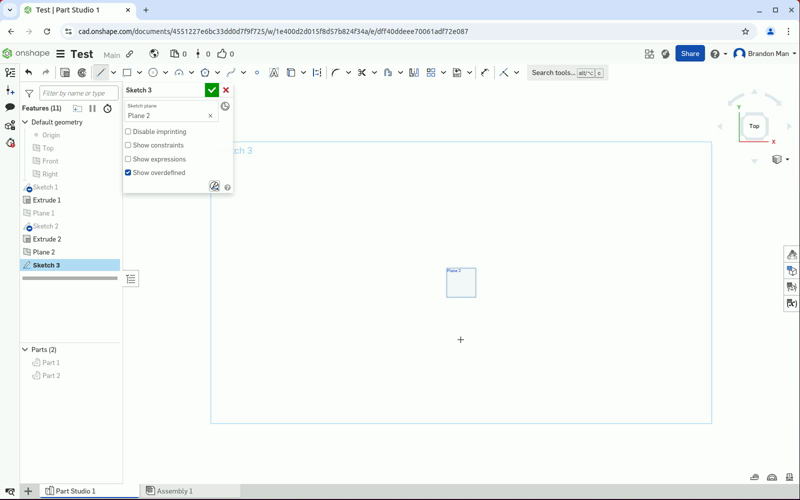
key_up(shift)
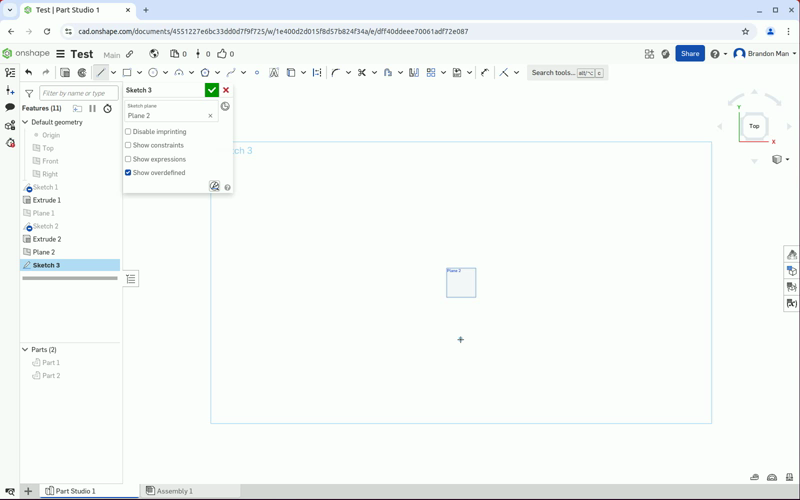
key_down(shift)
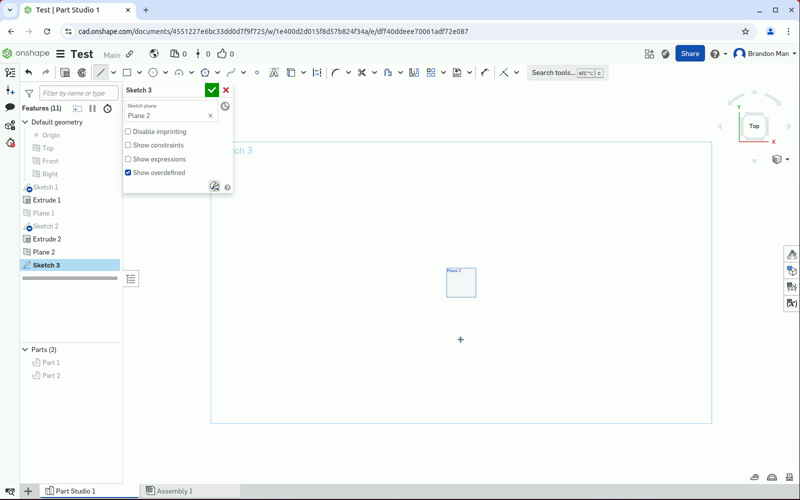
mouse_move(490, 339)
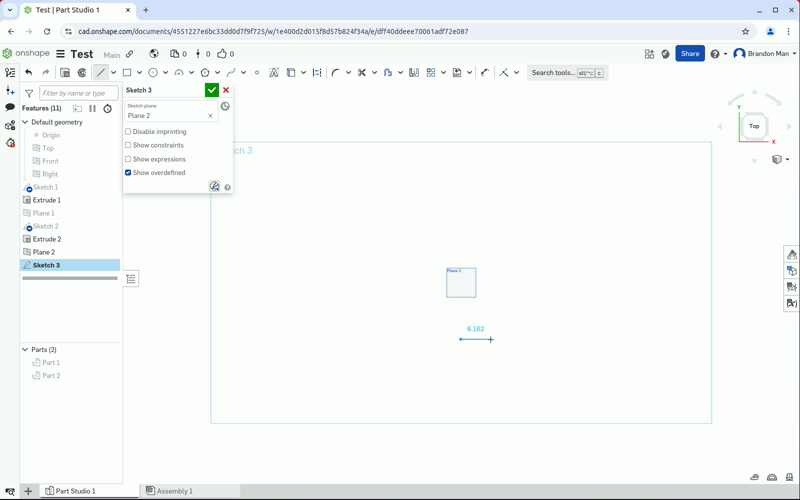
mouse_move(480, 339)
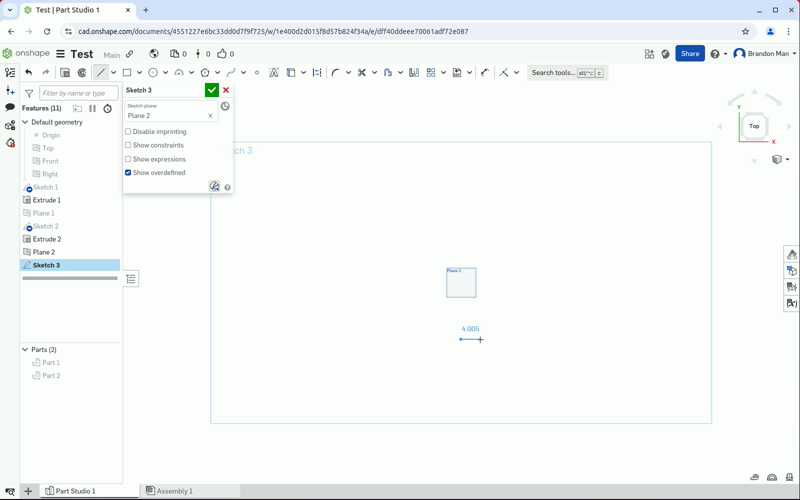
click(480, 339)
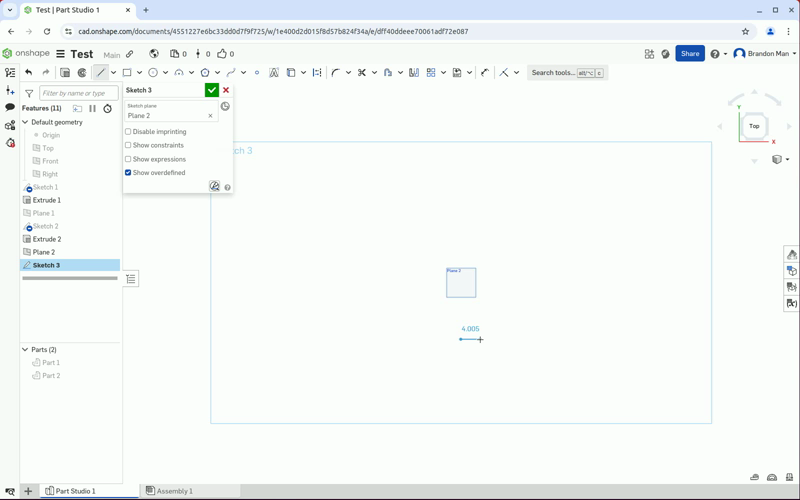
key_up(shift)
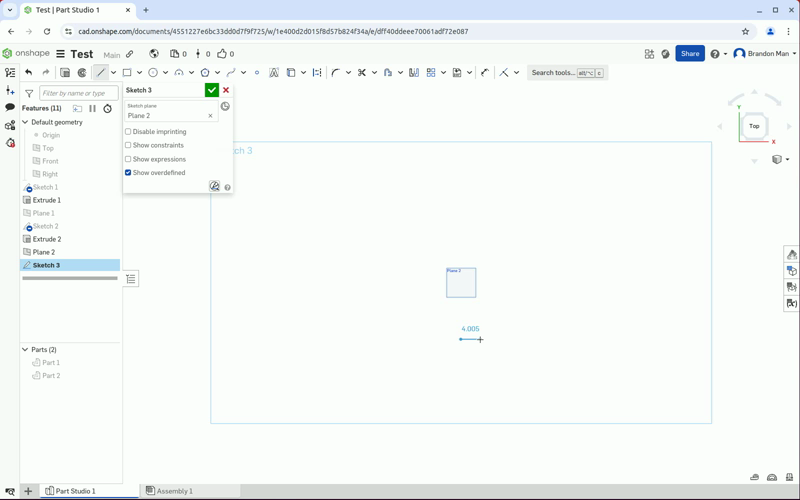
key_down(shift)
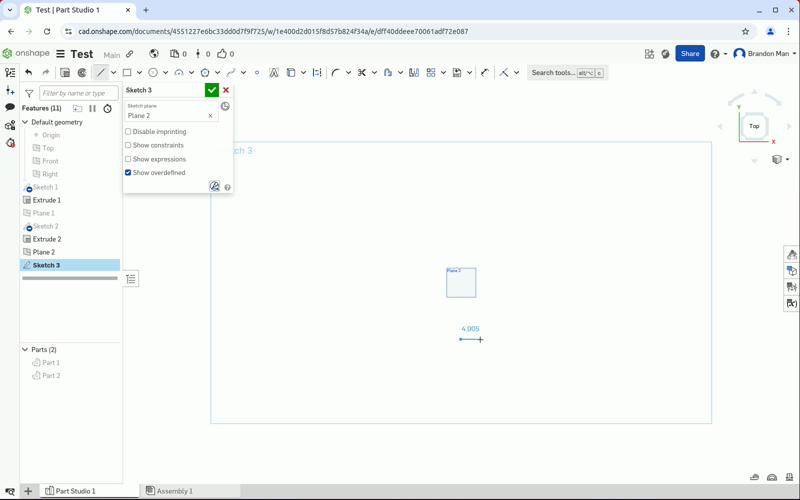
mouse_move(510, 339)
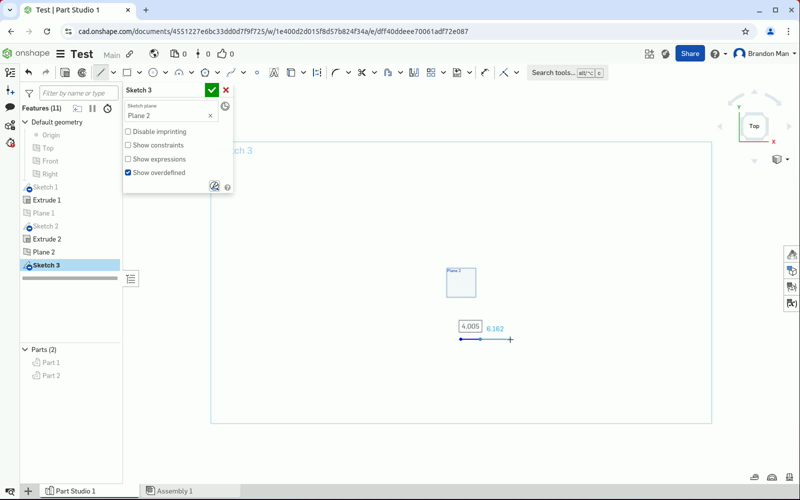
mouse_move(480, 282)
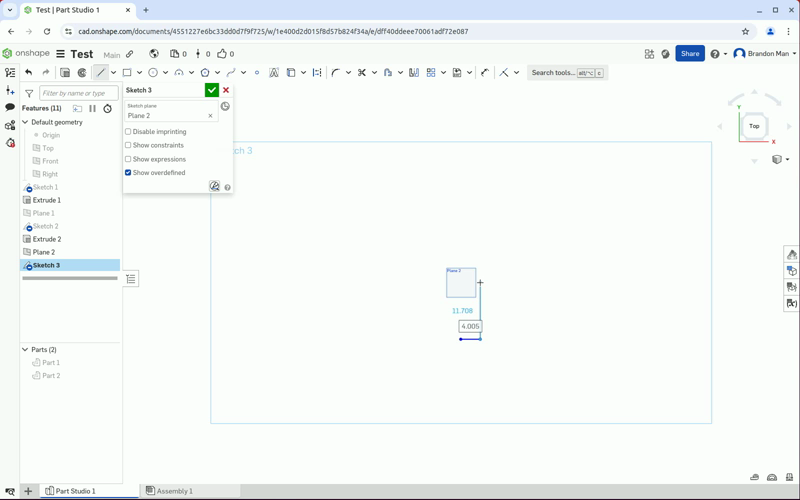
click(480, 282)
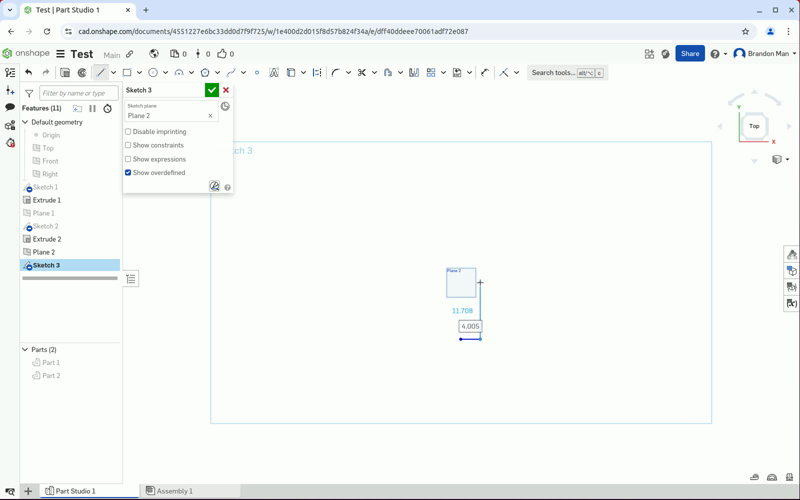
key_up(shift)
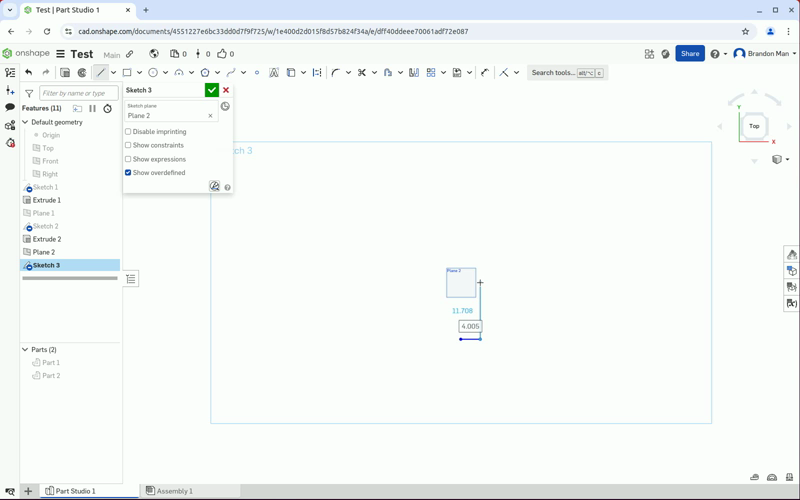
key_down(shift)
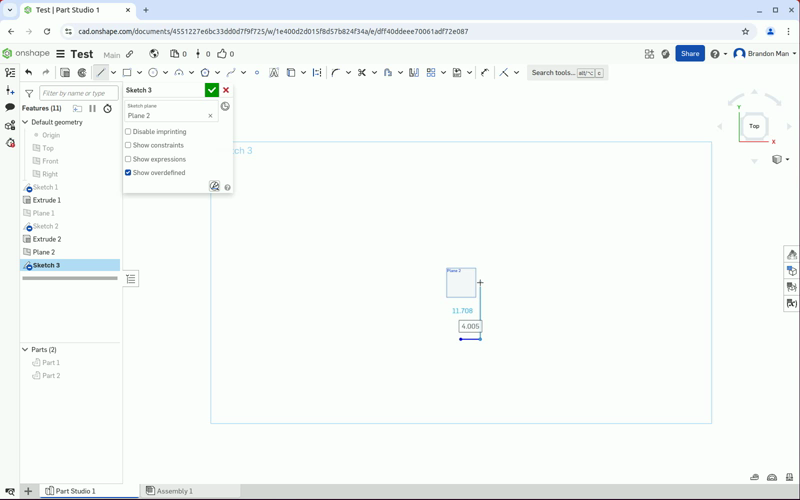
mouse_move(510, 282)
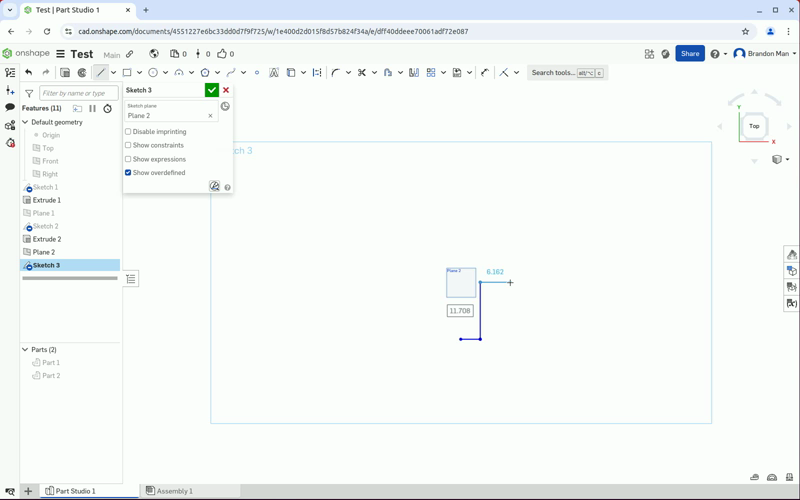
mouse_move(460, 282)
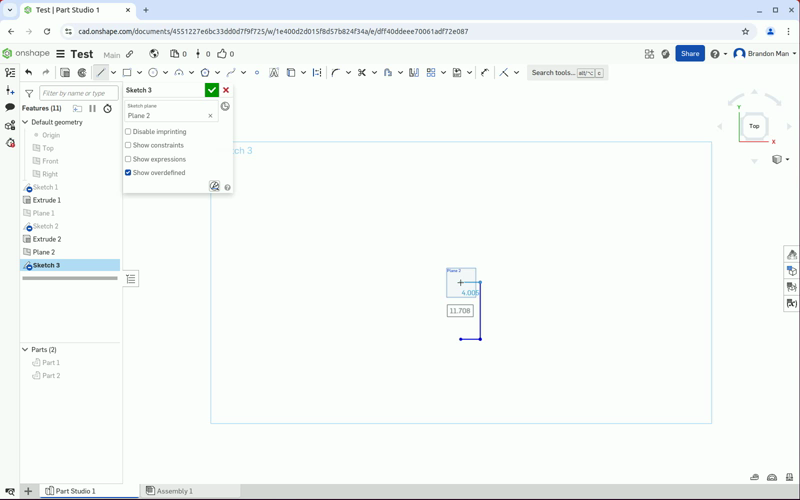
click(460, 282)
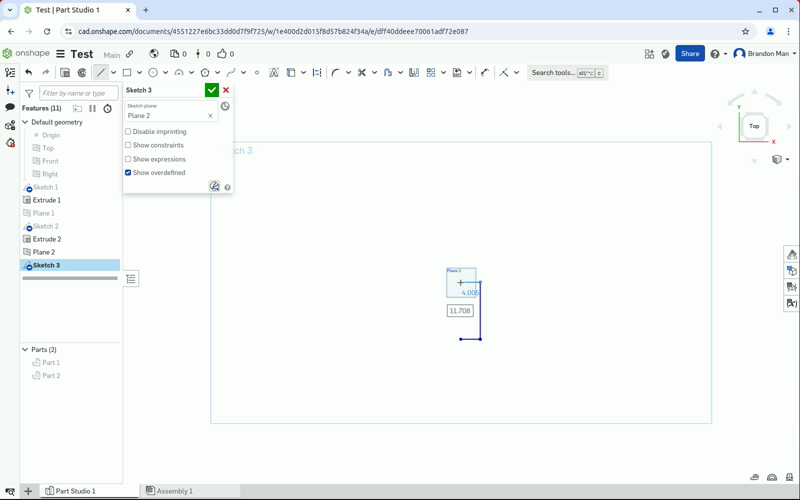
key_up(shift)
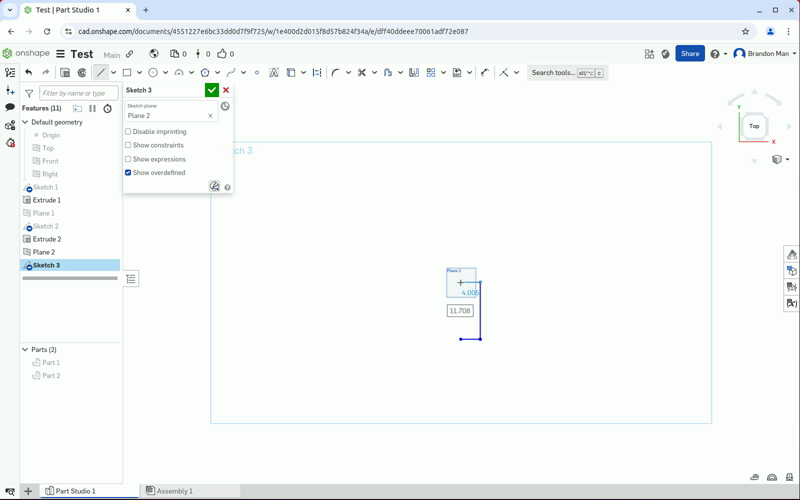
mouse_move(490, 282)
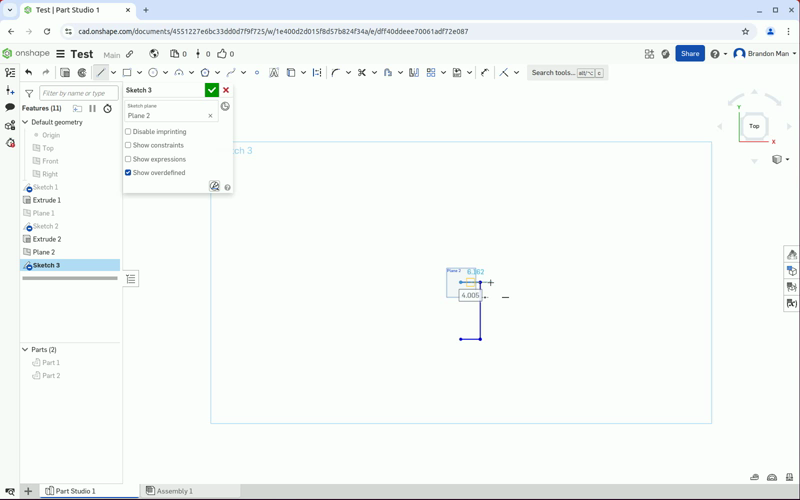
key_down(shift)
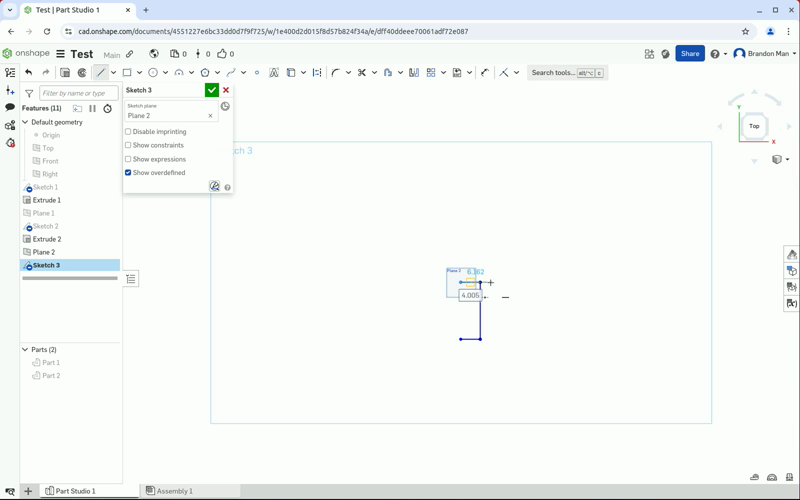
mouse_move(460, 339)
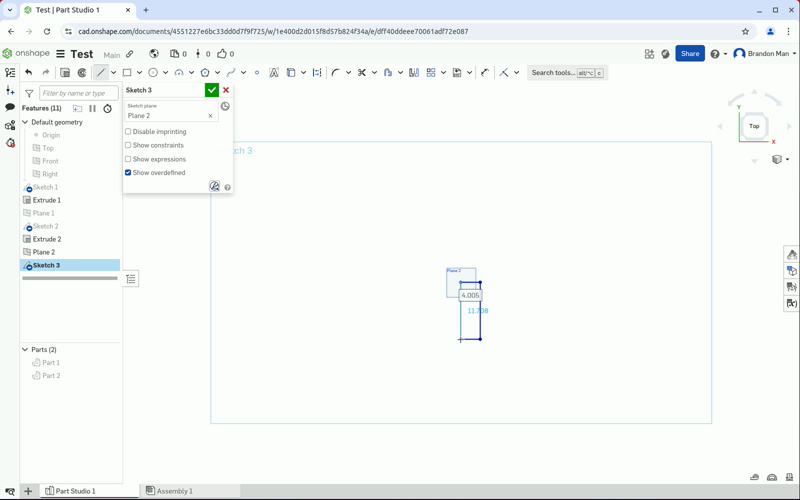
key_up(shift)
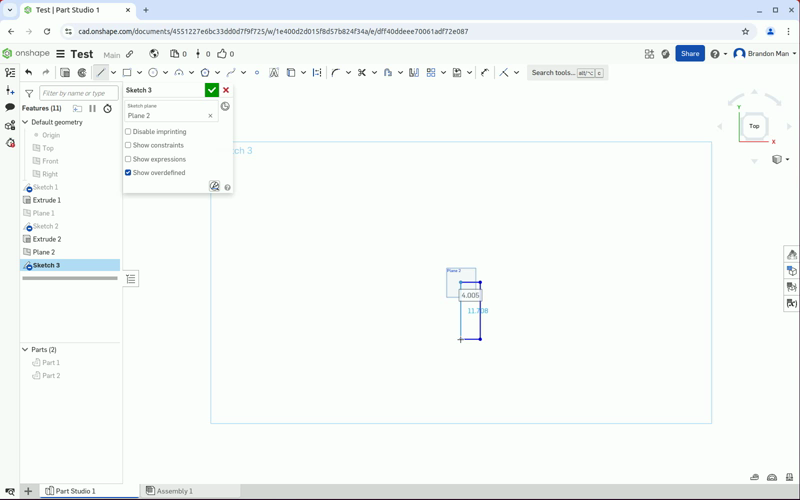
click(460, 339)
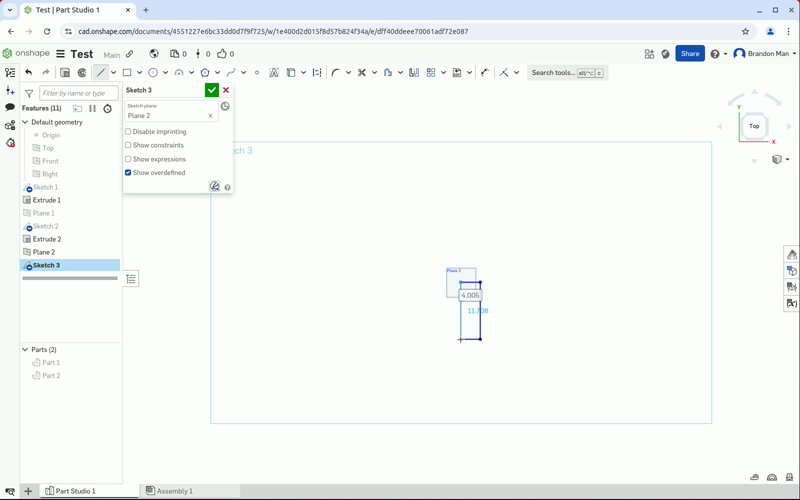
key(esc)
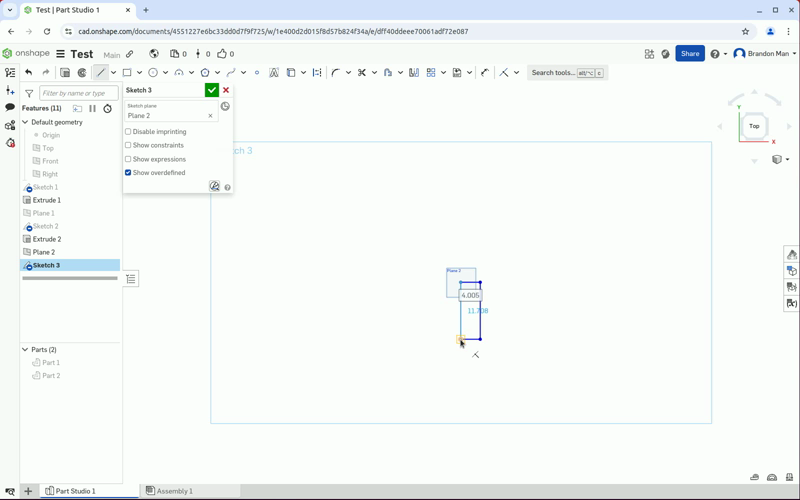
mouse_move(476, 329)
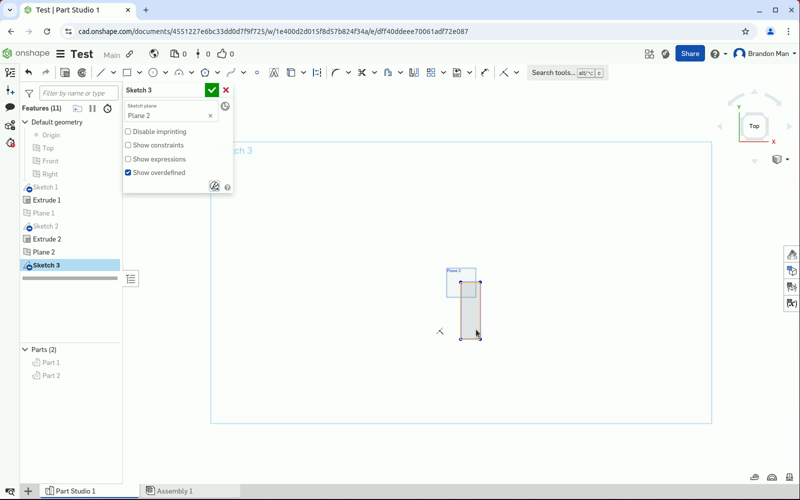
scroll(6)
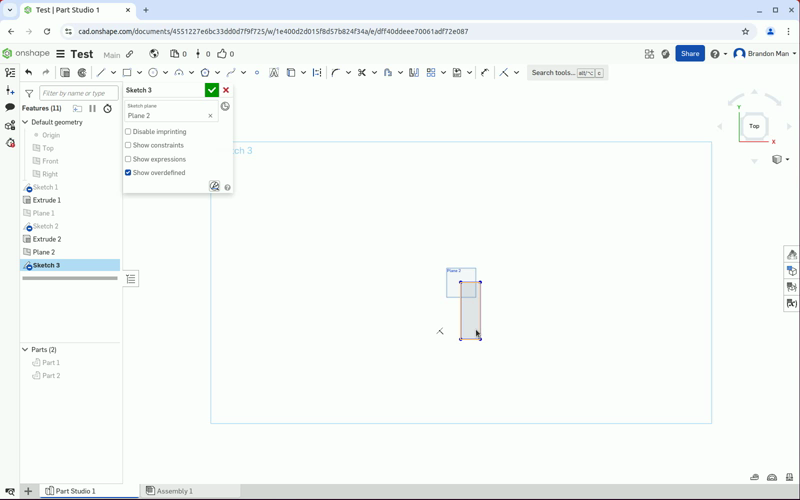
scroll(6)
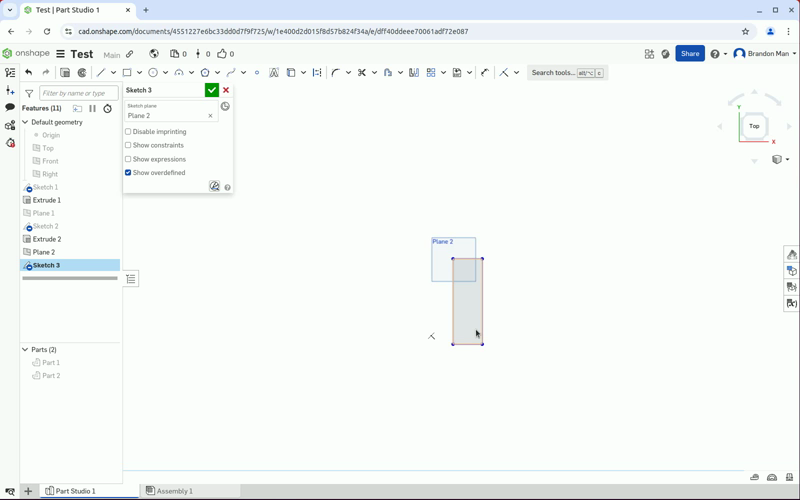
scroll(6)
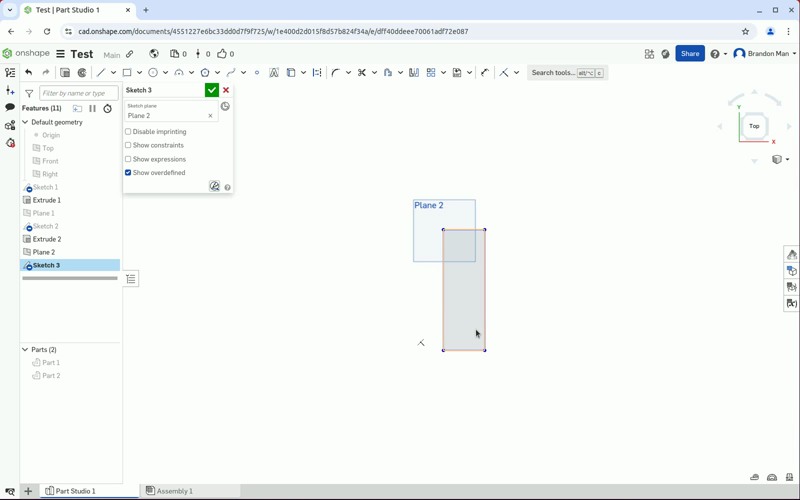
scroll(6)
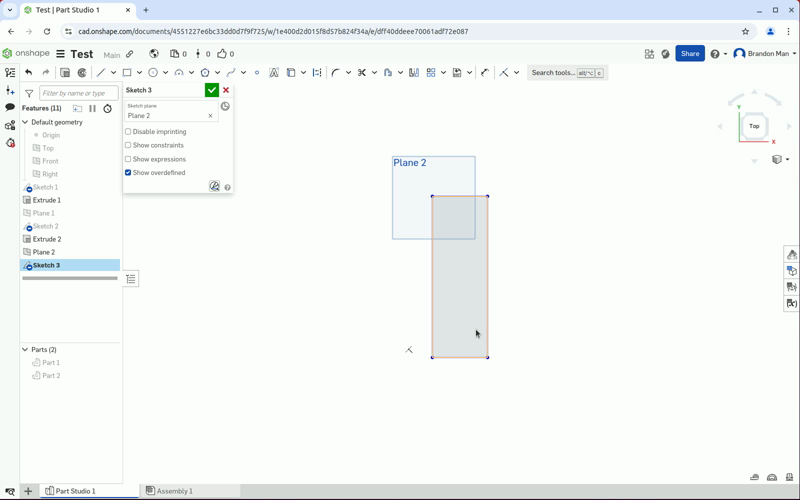
scroll(6)
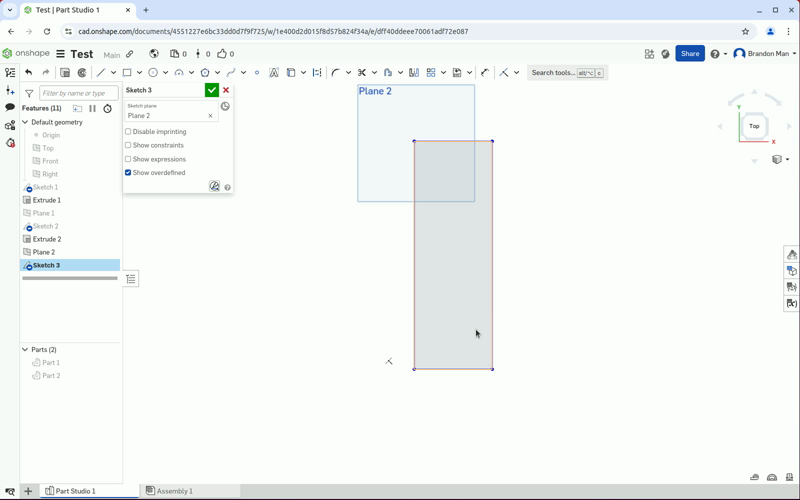
scroll(6)
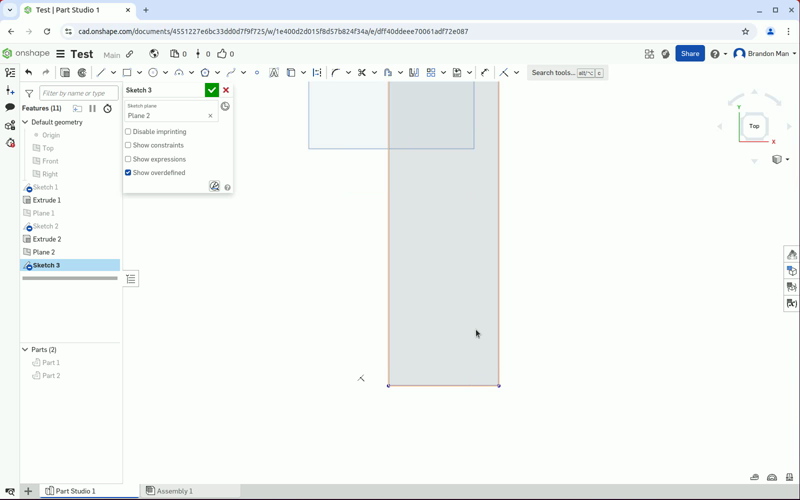
scroll(6)
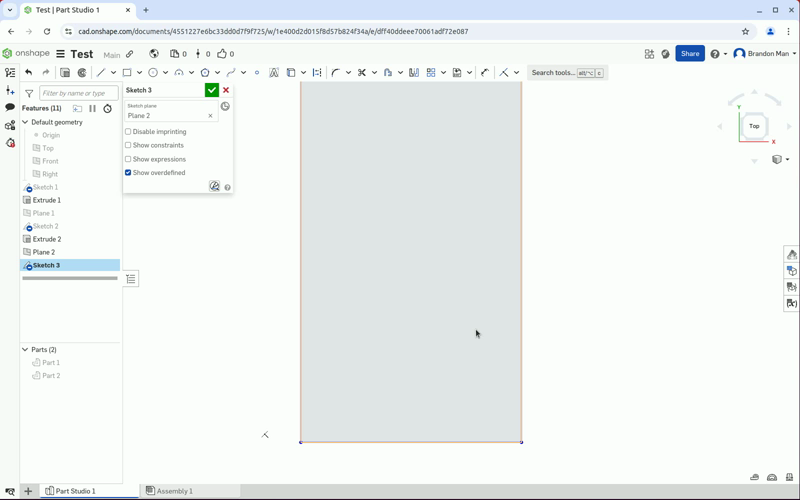
click(476, 329)
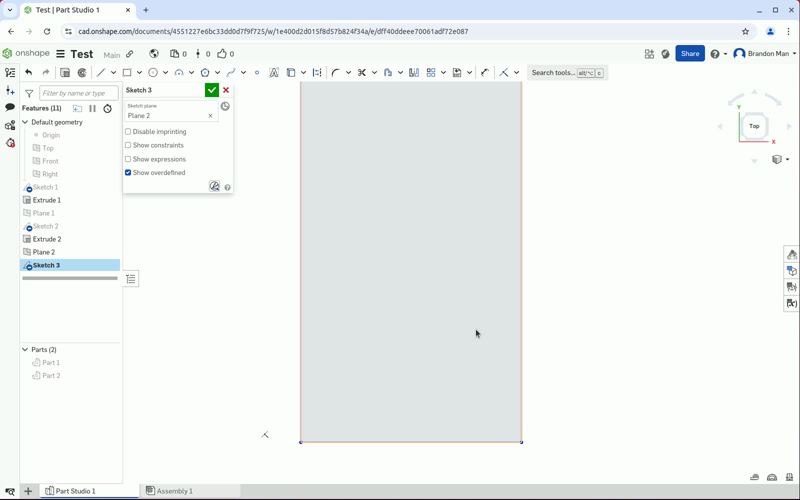
scroll(-6)
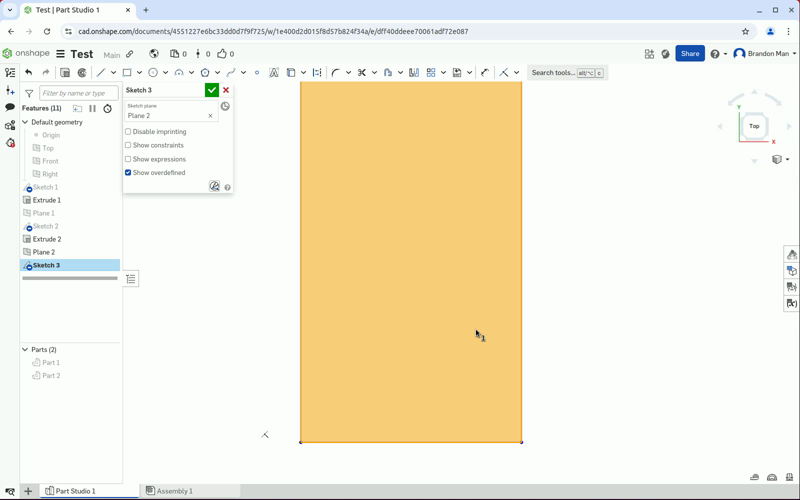
scroll(-6)
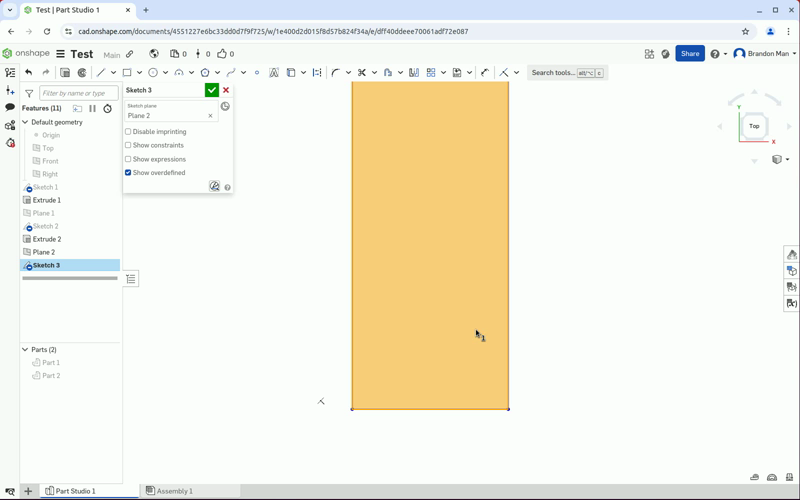
scroll(-6)
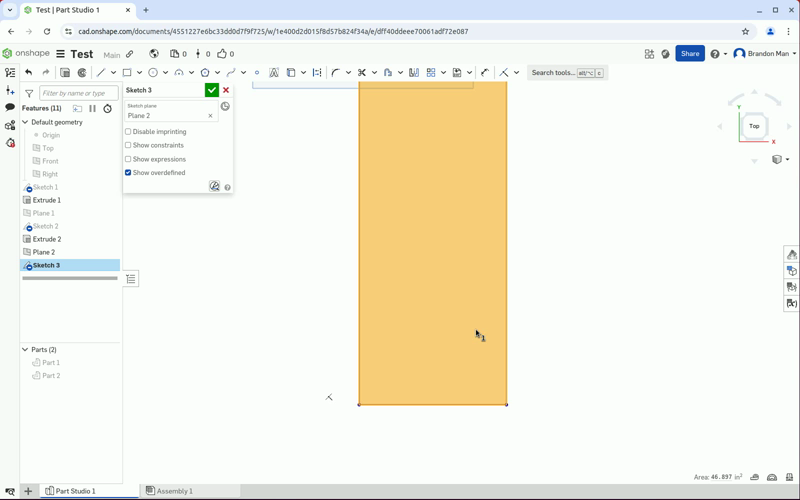
scroll(-6)
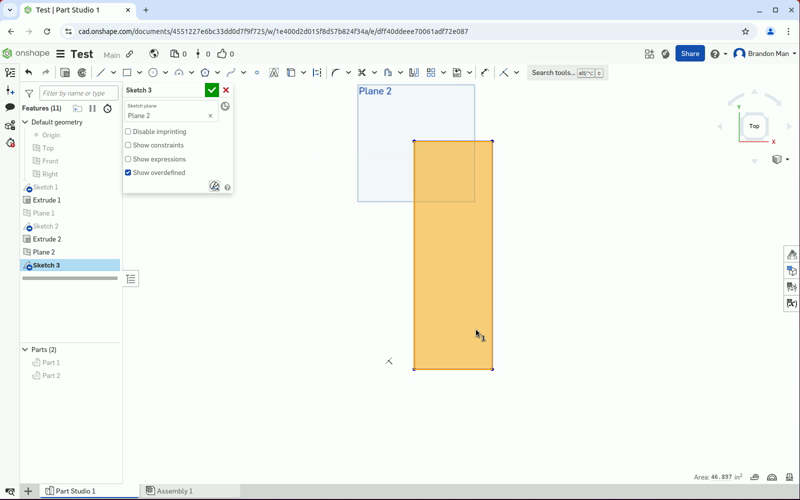
scroll(-6)
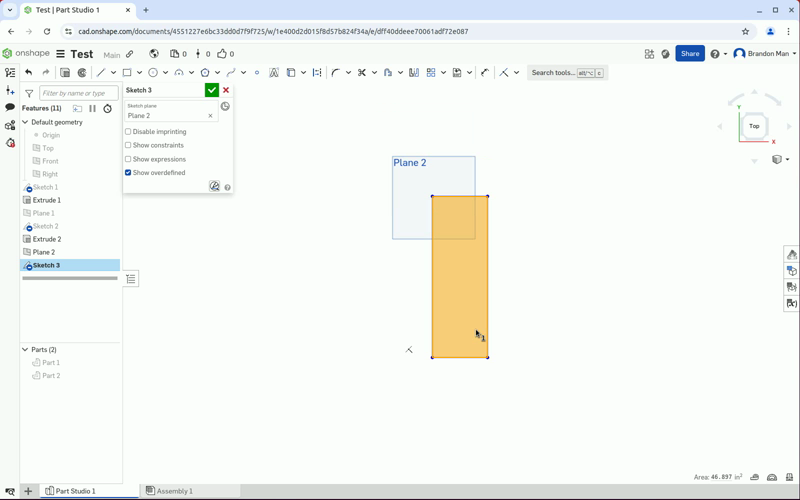
scroll(-6)
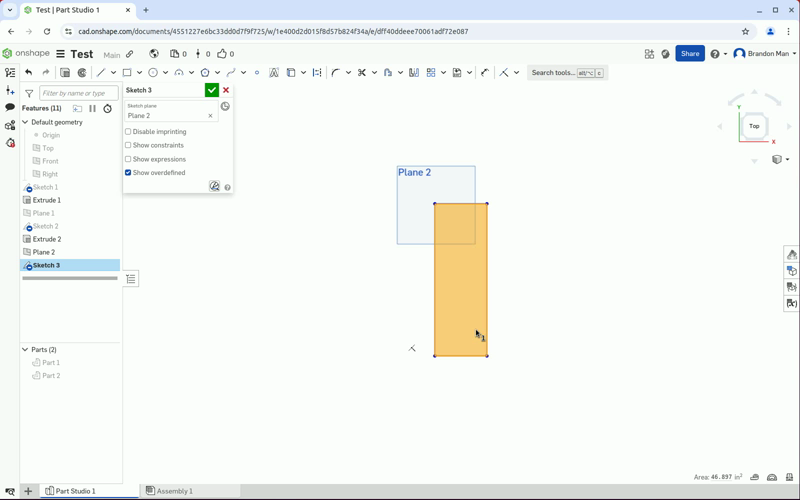
scroll(-6)
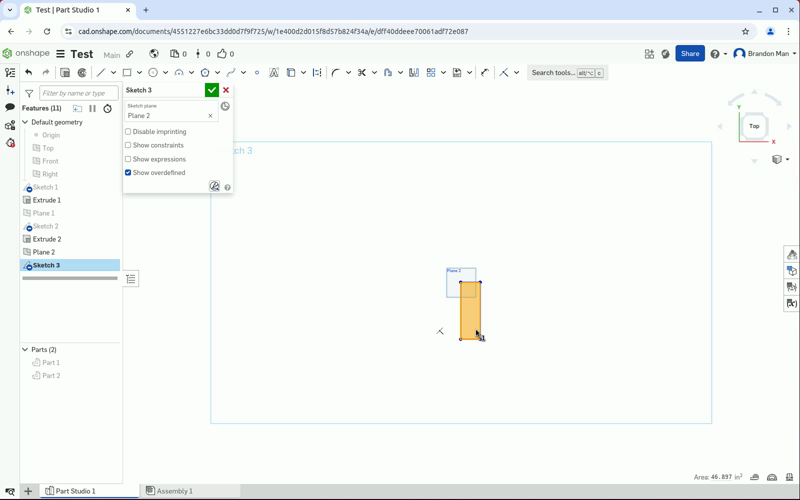
mouse_move(73, 352)
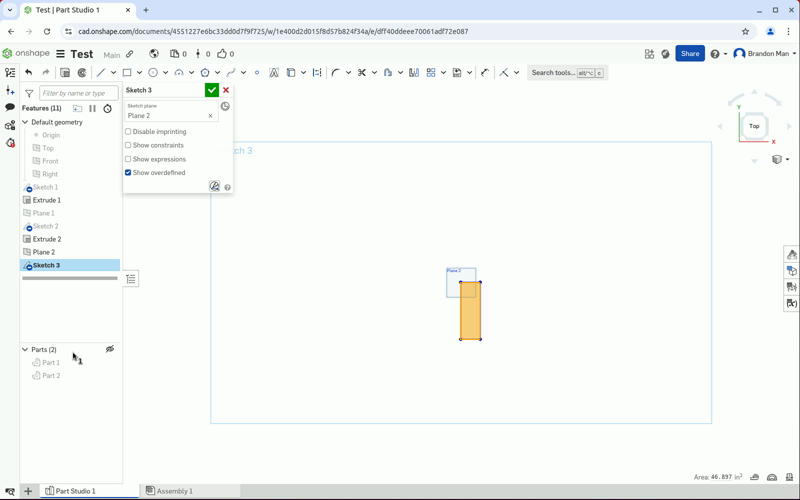
key(shift+y)
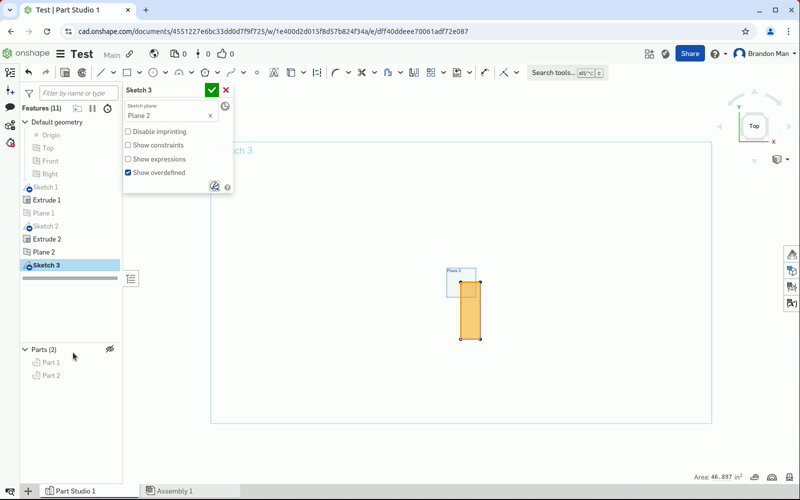
key(shift+e)
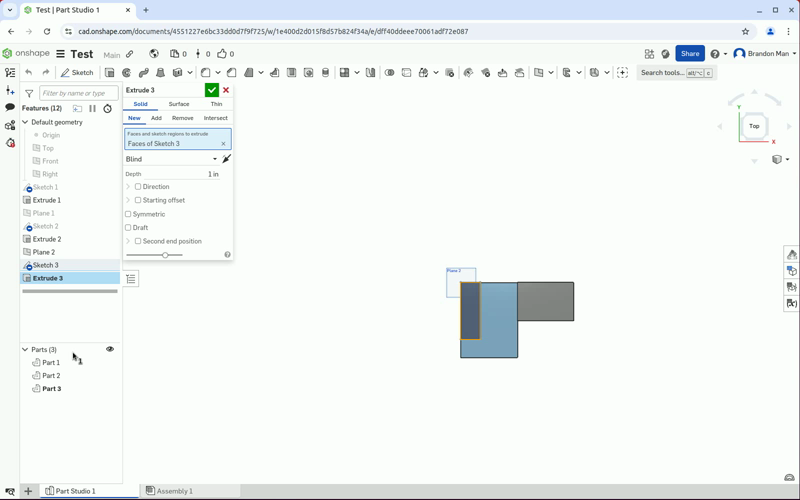
mouse_move(143, 106)
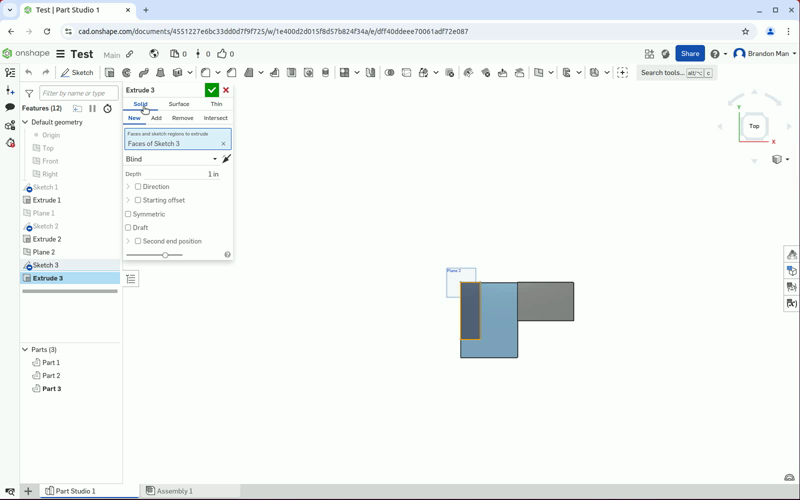
click(143, 106)
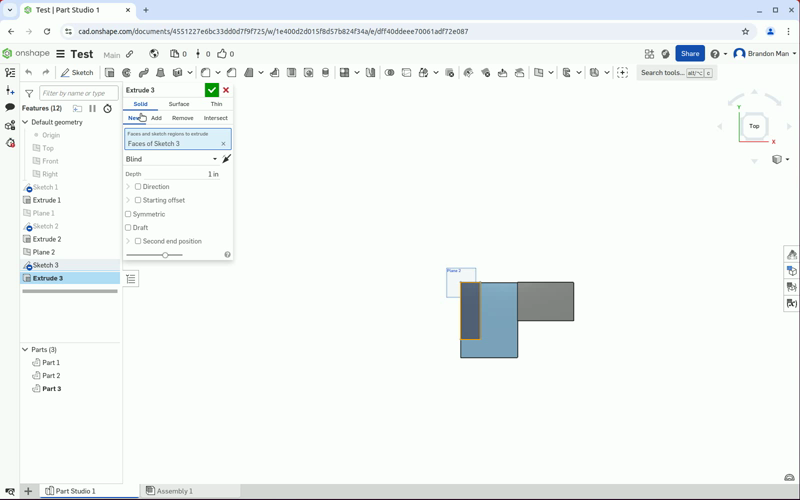
mouse_move(137, 120)
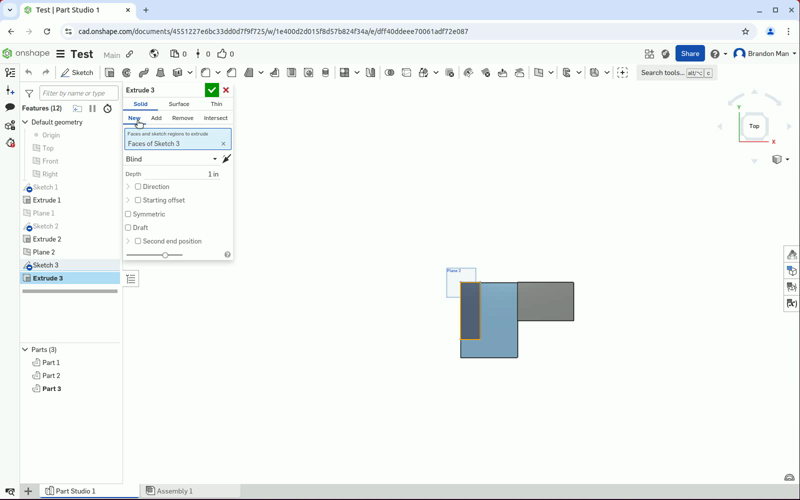
click(137, 120)
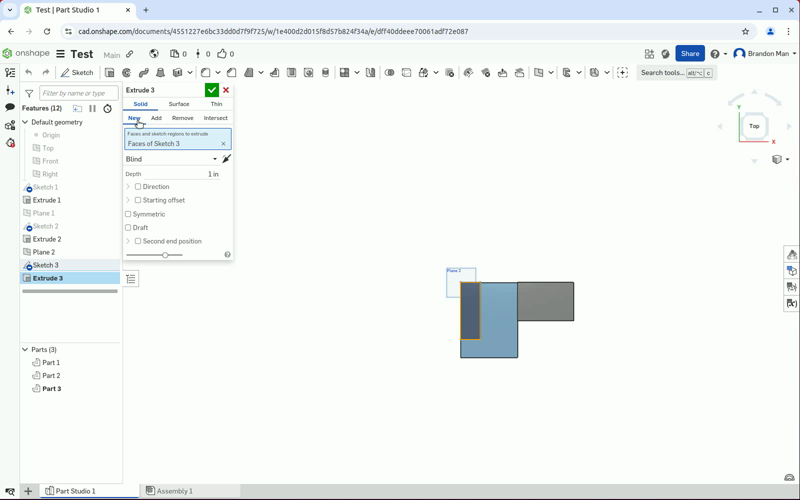
key(tab, 4)
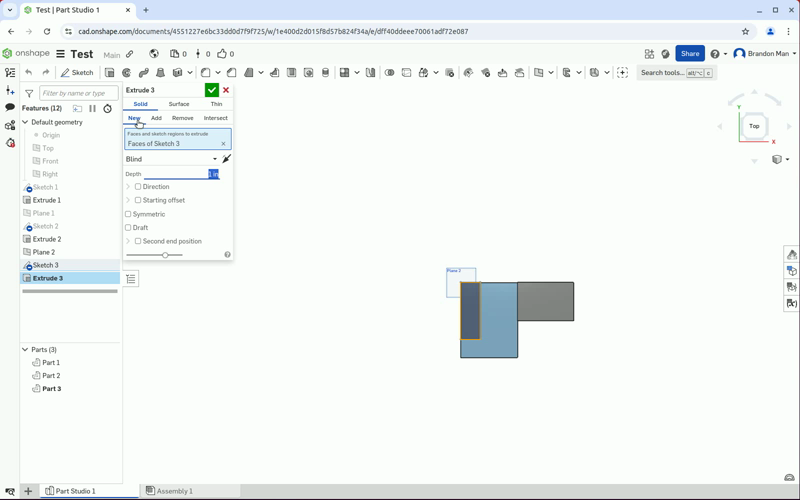
text(7.703)
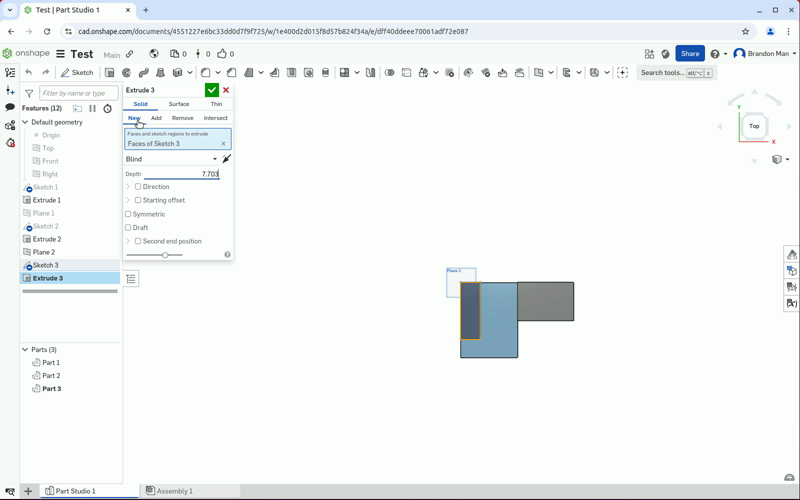
key(enter)
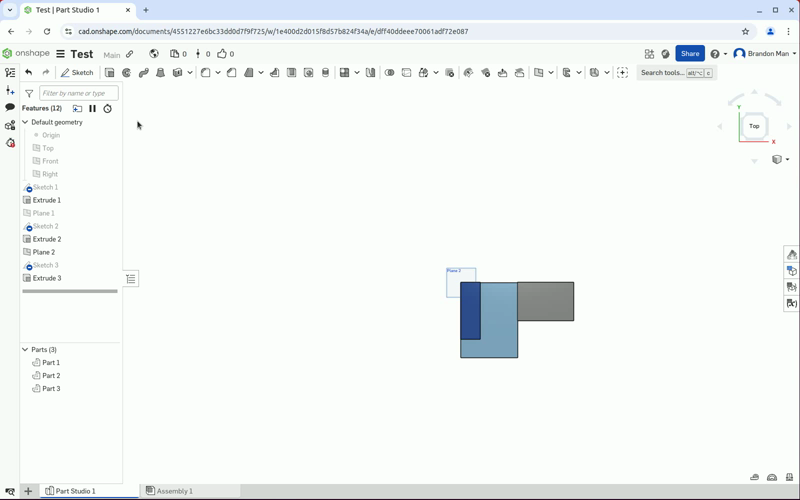
key(shift+h)
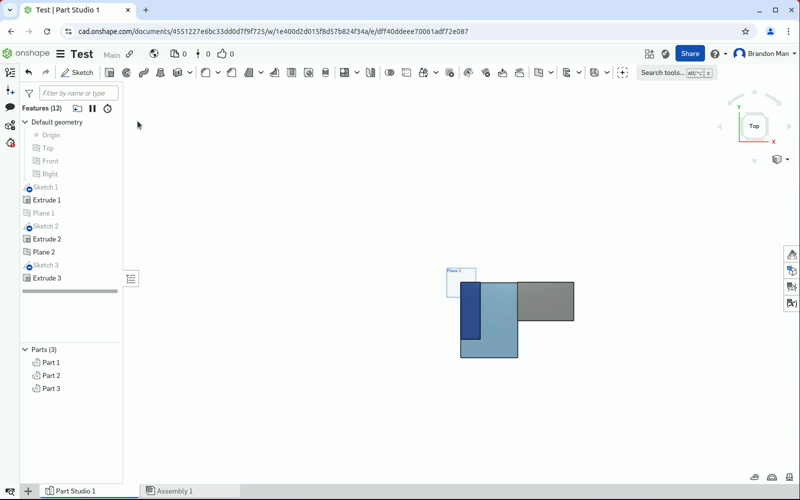
key(shift+h)
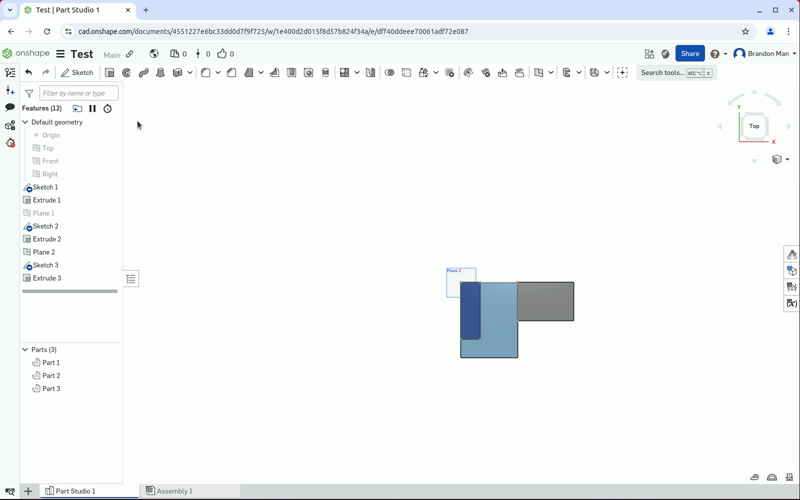
key(shift+7)
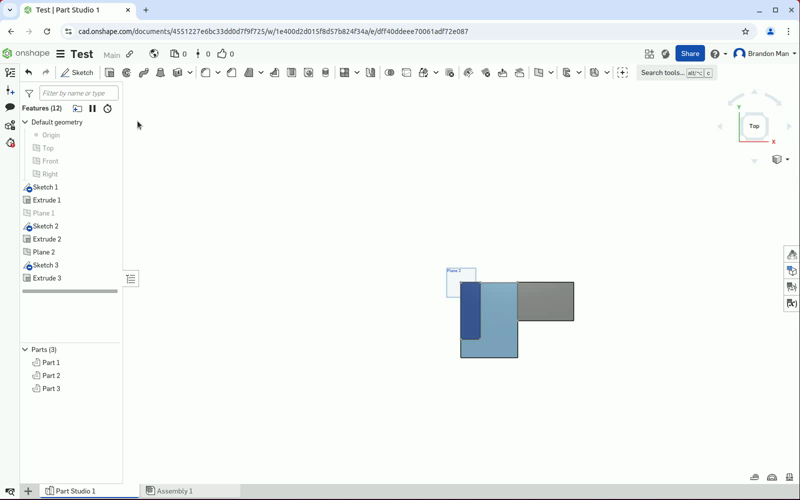
key(up, 3)
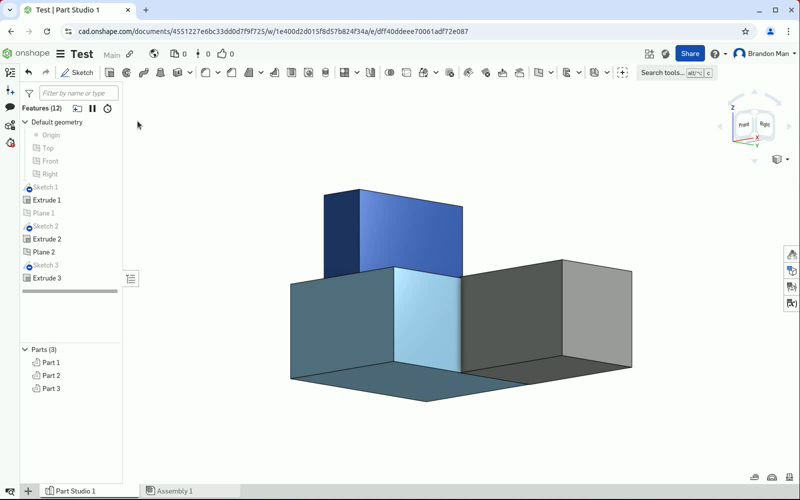
key(left, 3)
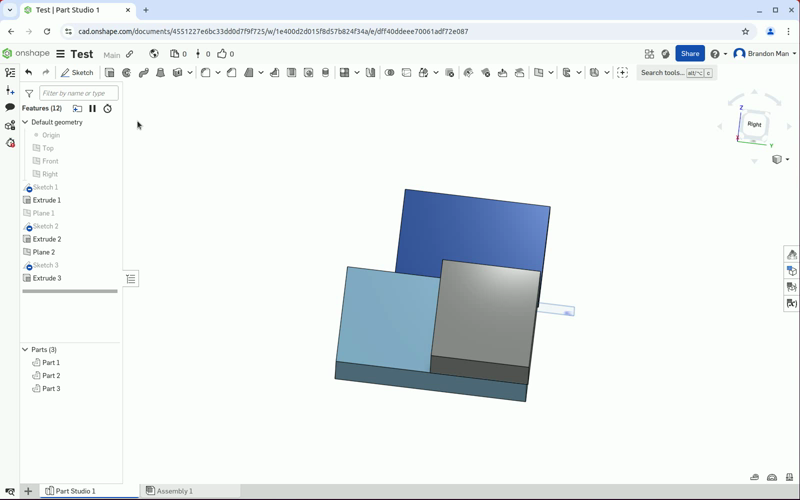
key(right, 3)
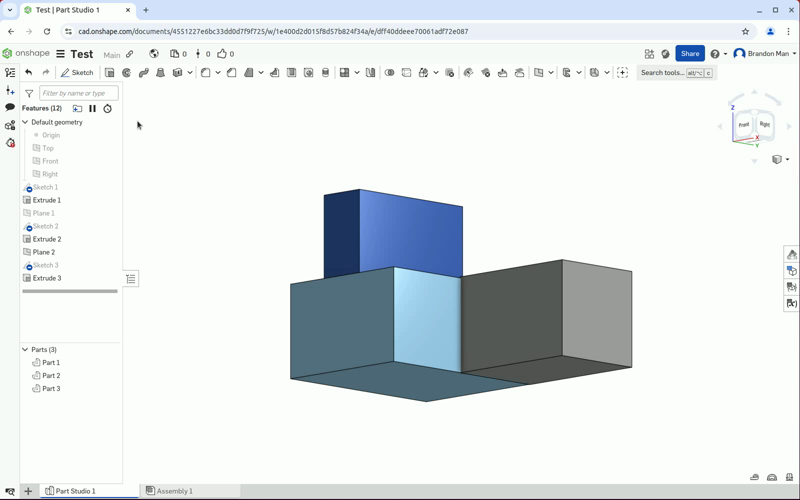
key(down, 3)
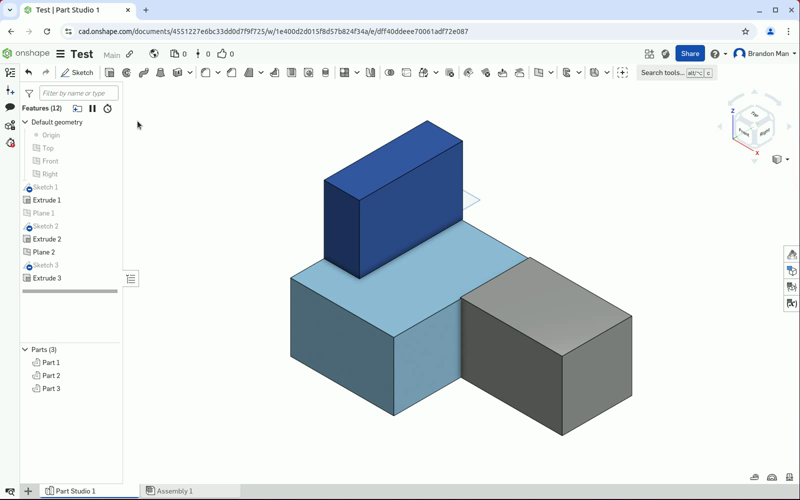
mouse_move(73, 189)
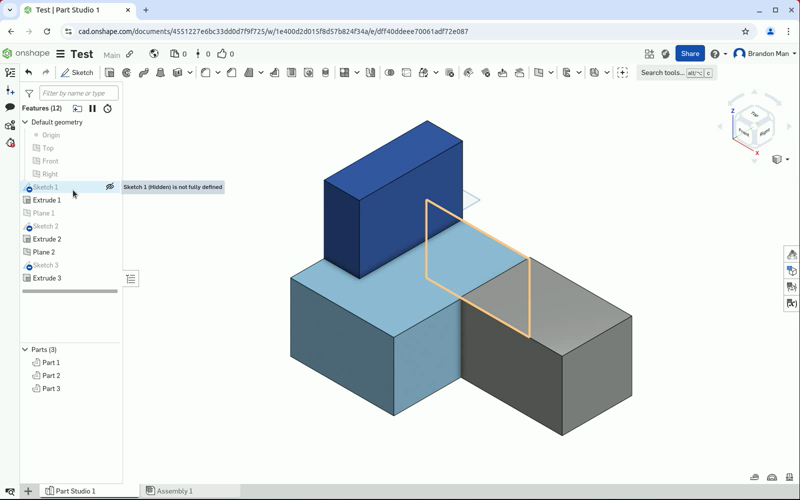
click(73, 189)